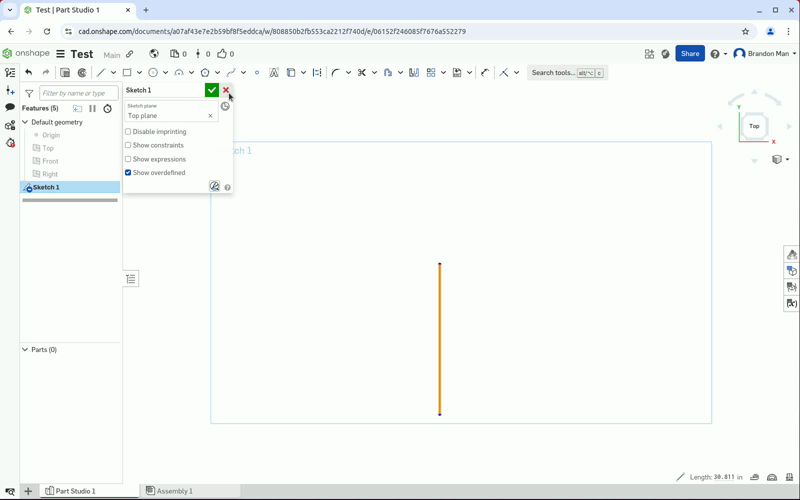
key(shift+h)
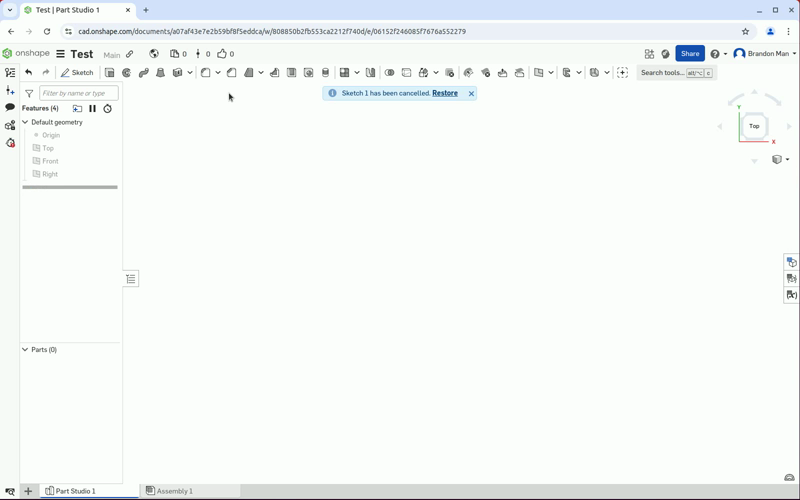
mouse_move(73, 352)
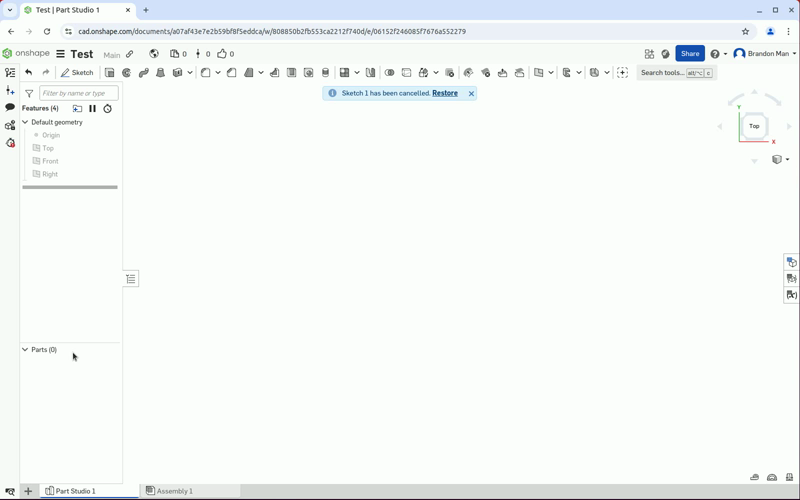
key(y)
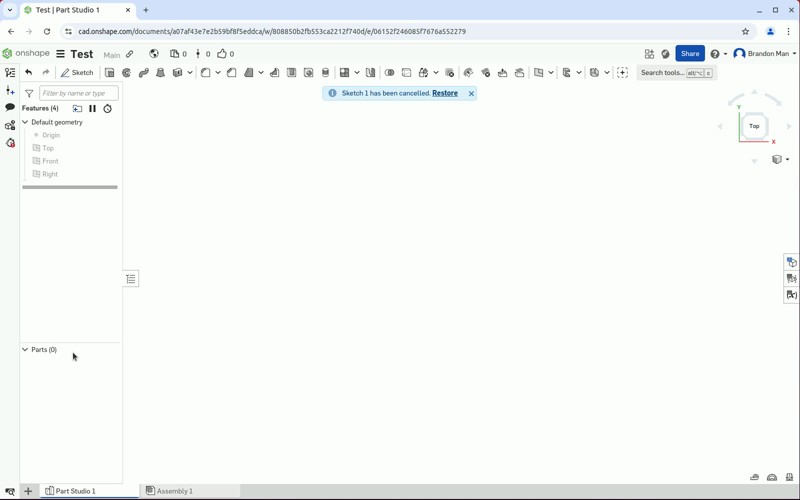
key(shift+p)
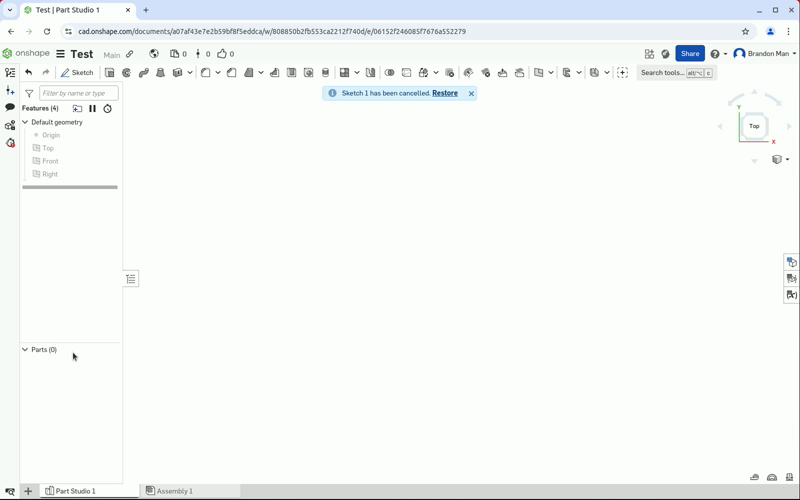
key(space)
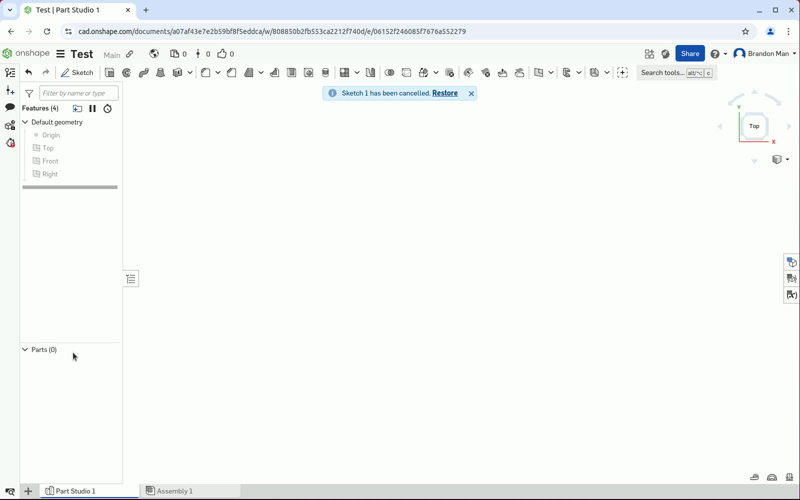
key_down(shift)
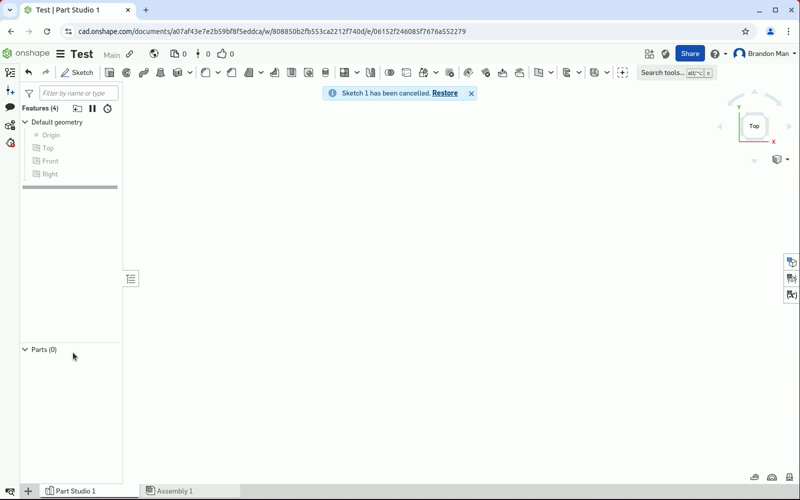
key(up)
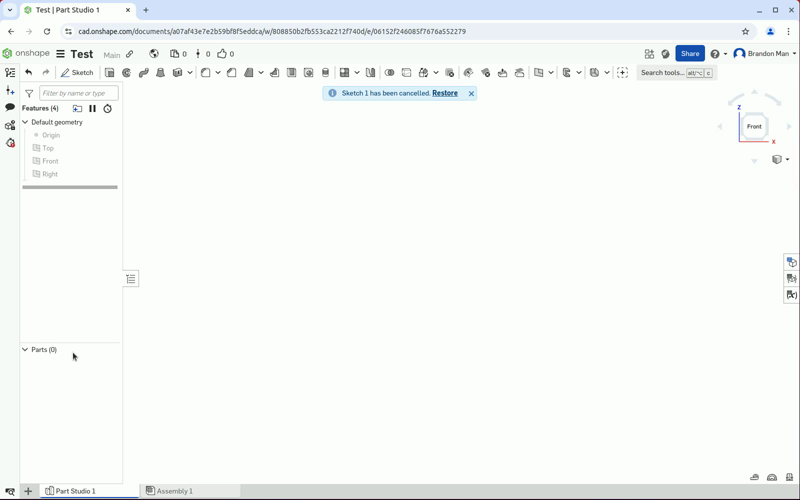
key_up(shift)
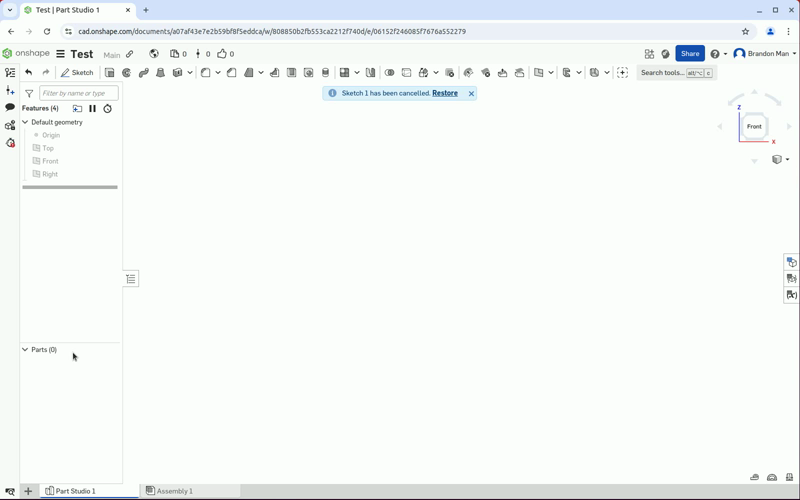
mouse_move(73, 352)
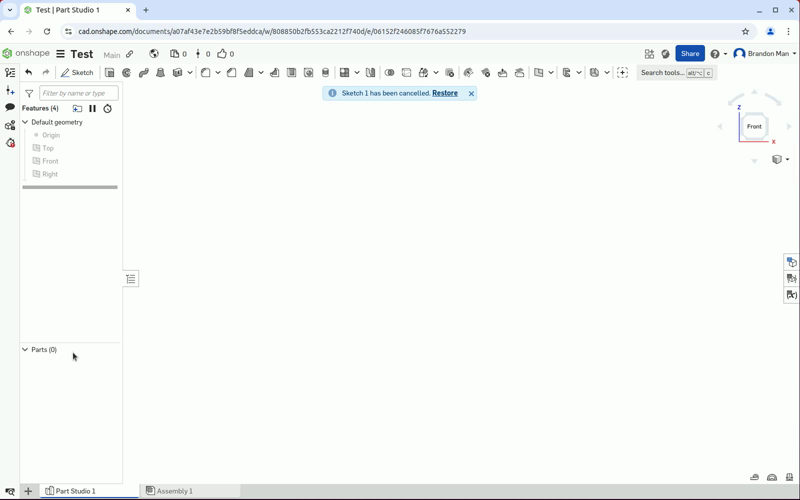
key(shift+y)
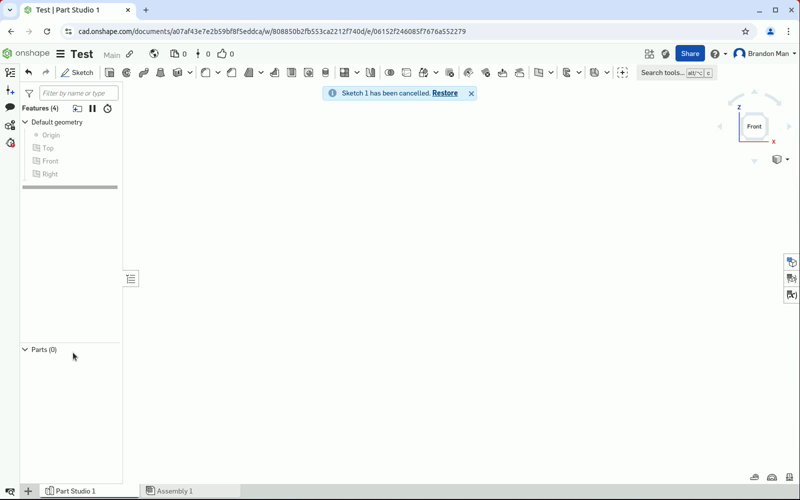
key(shift+s)
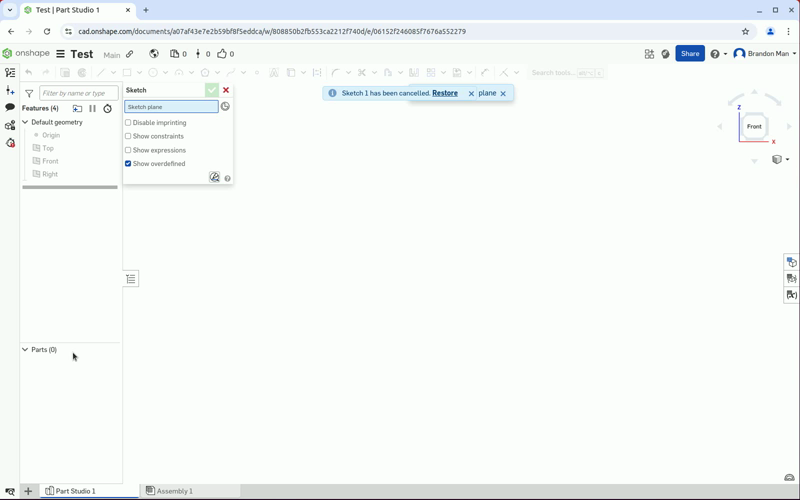
mouse_move(73, 163)
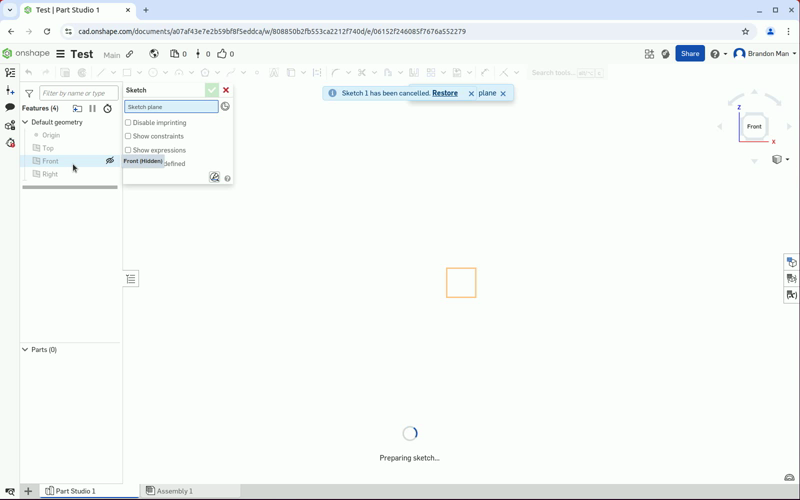
click(73, 163)
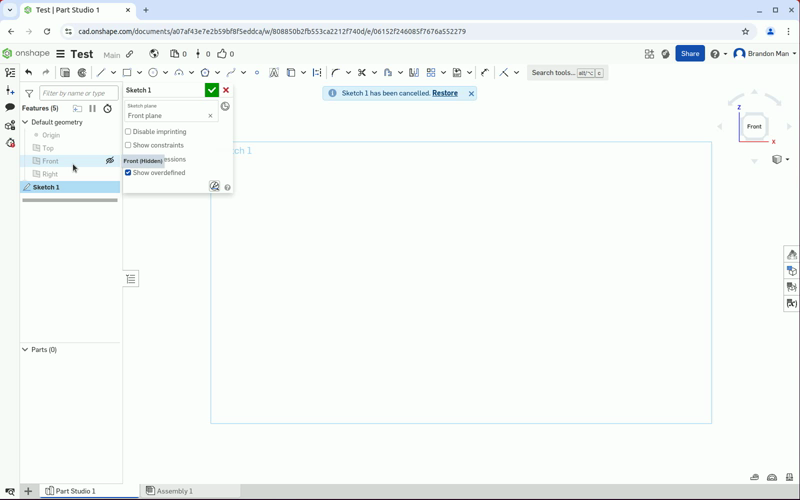
mouse_move(73, 352)
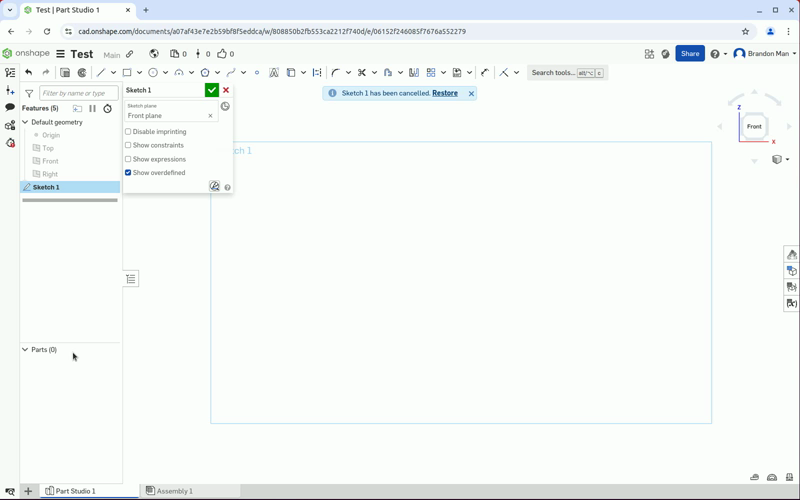
key(y)
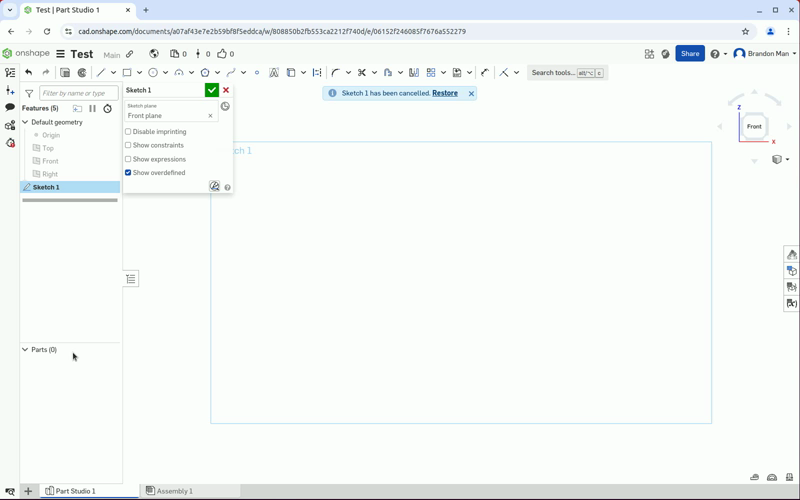
key(l)
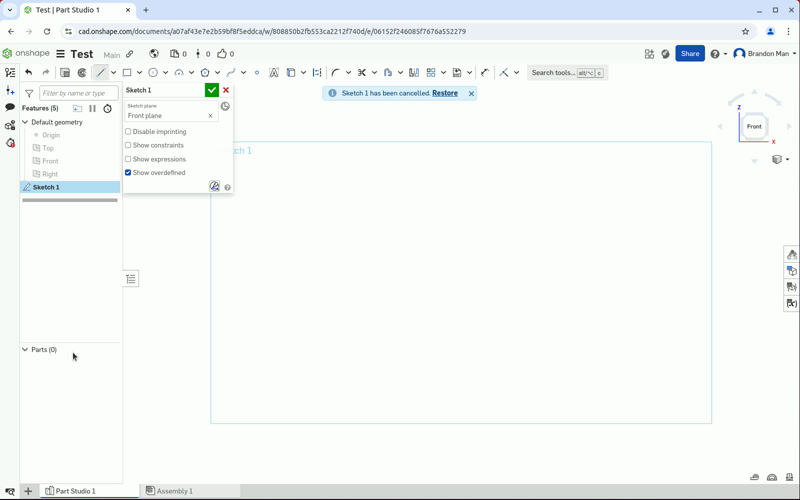
key_down(shift)
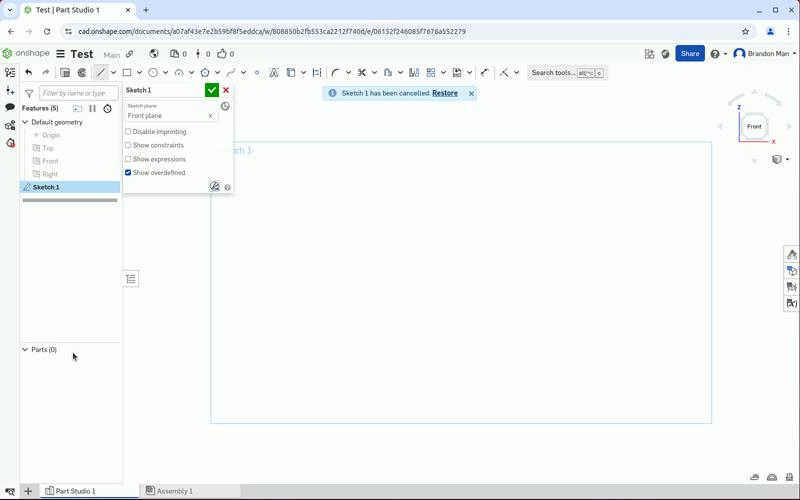
mouse_move(423, 245)
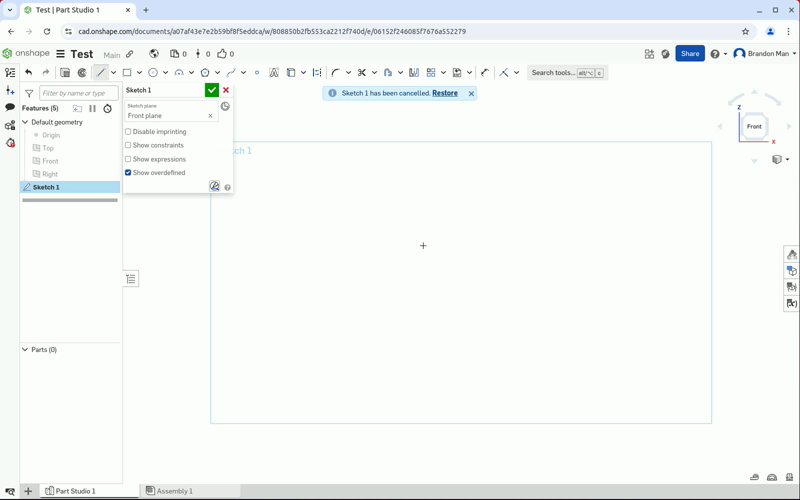
click(423, 245)
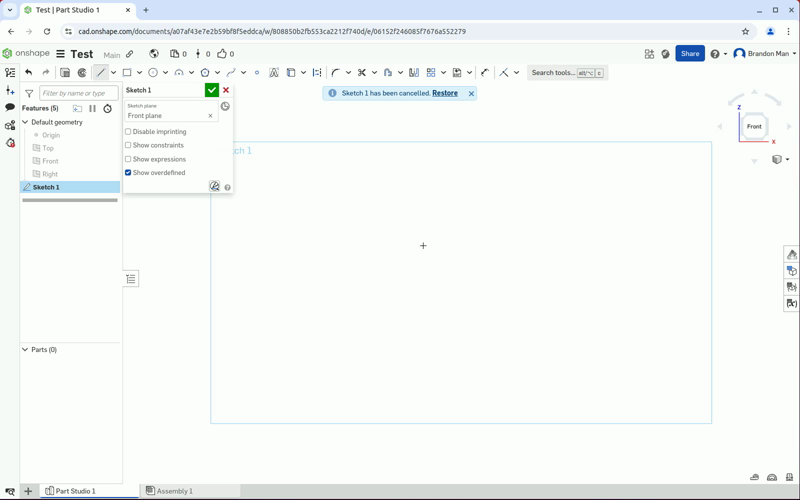
key_up(shift)
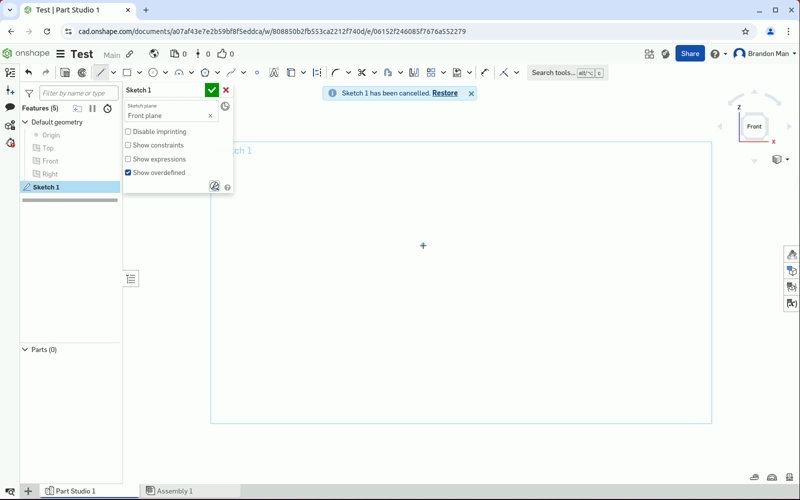
key_down(shift)
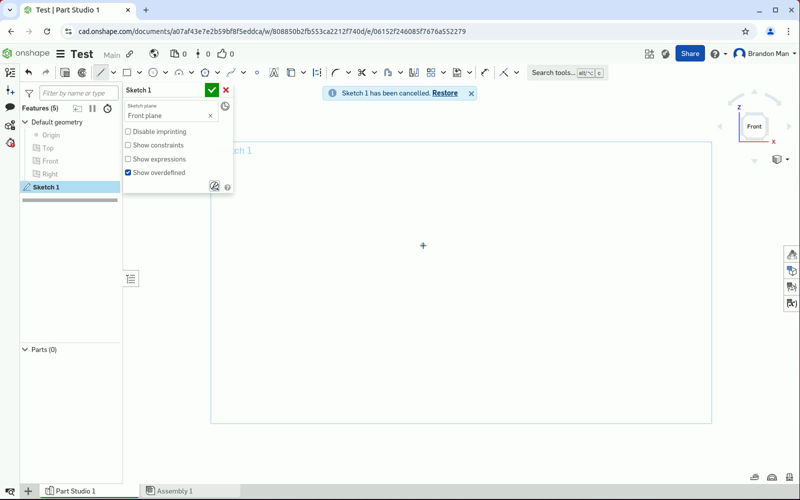
mouse_move(498, 245)
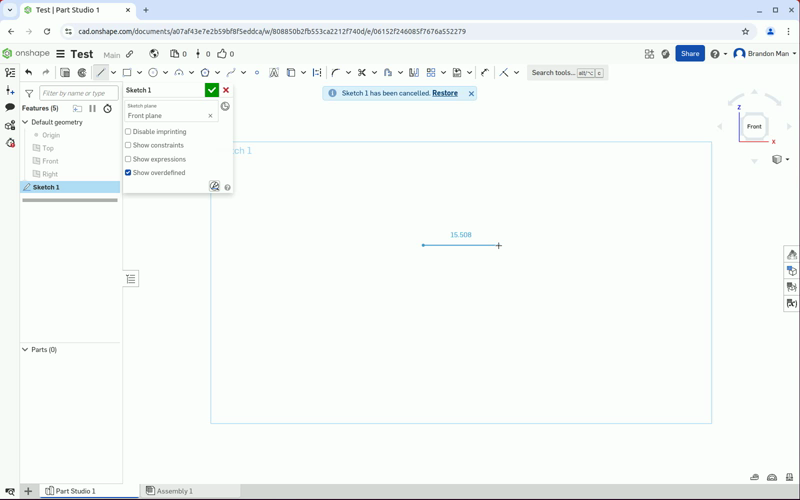
click(498, 245)
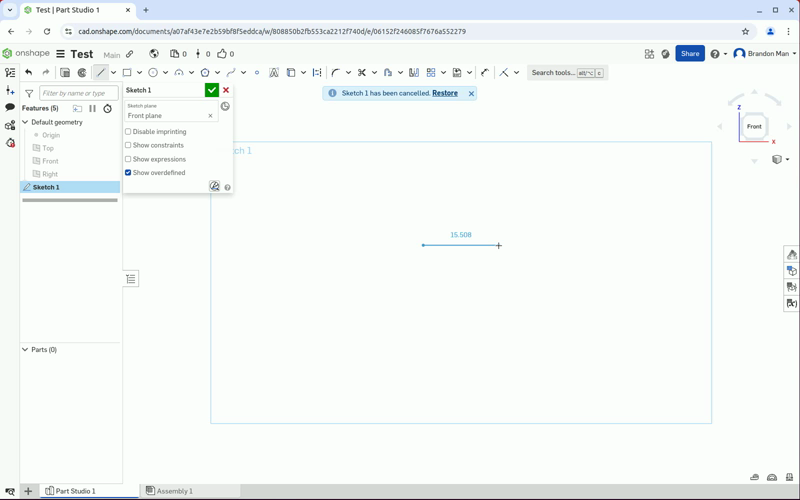
key_up(shift)
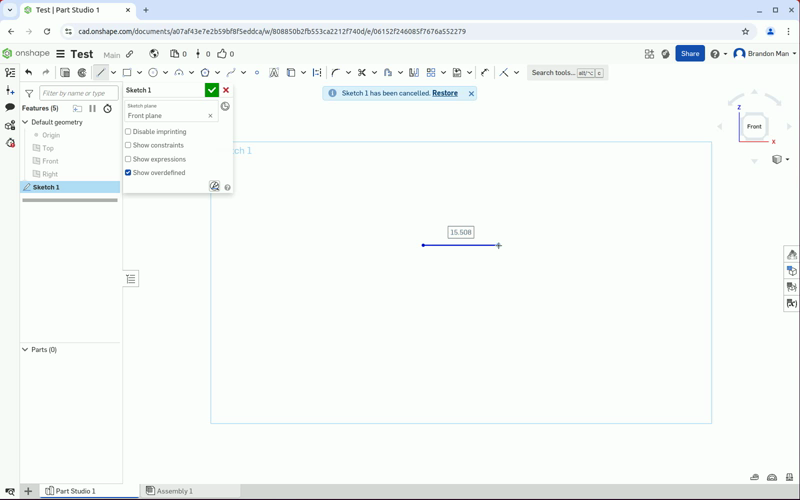
key_down(shift)
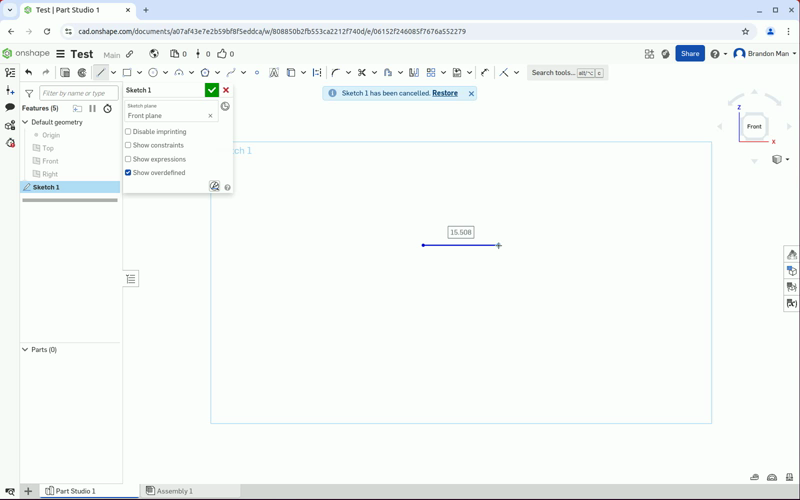
mouse_move(498, 170)
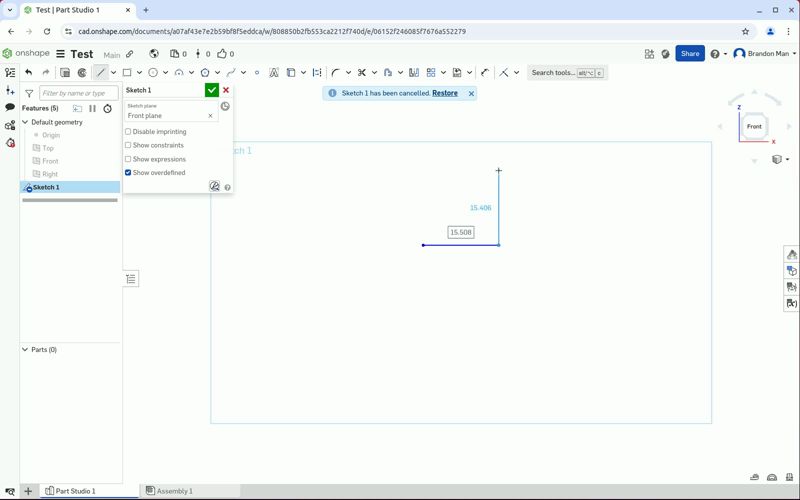
click(498, 170)
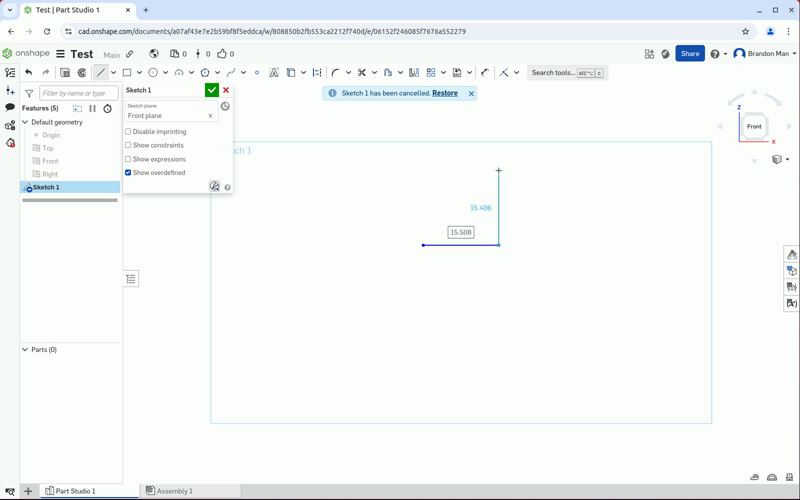
key_up(shift)
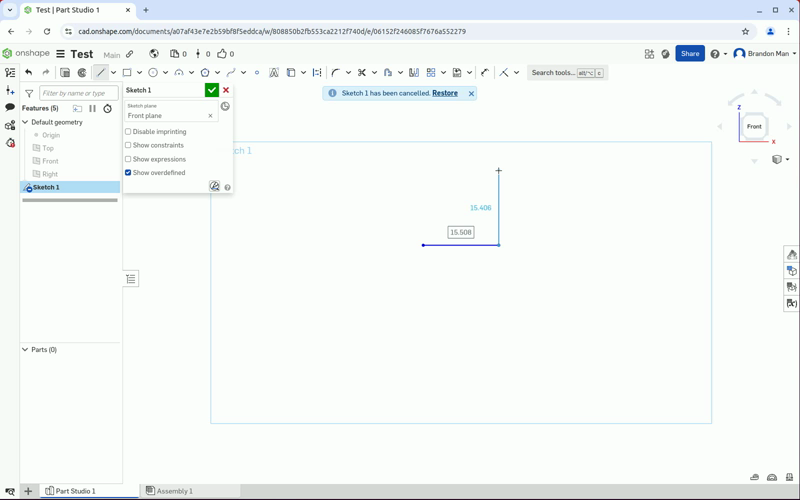
key_down(shift)
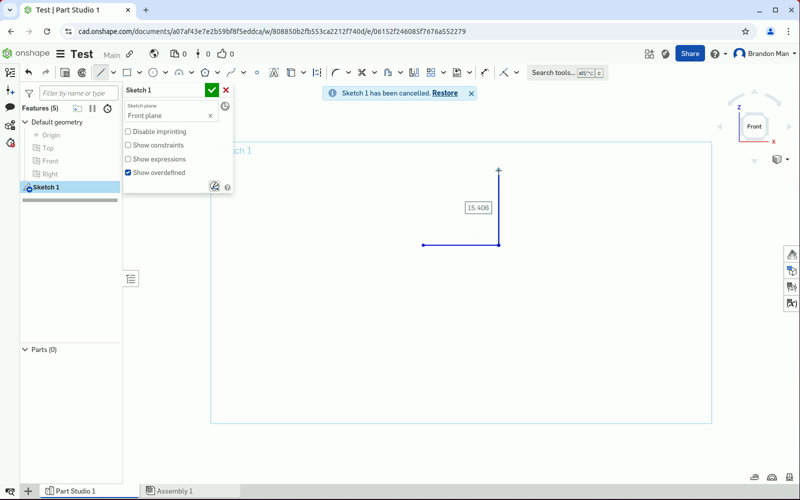
mouse_move(423, 170)
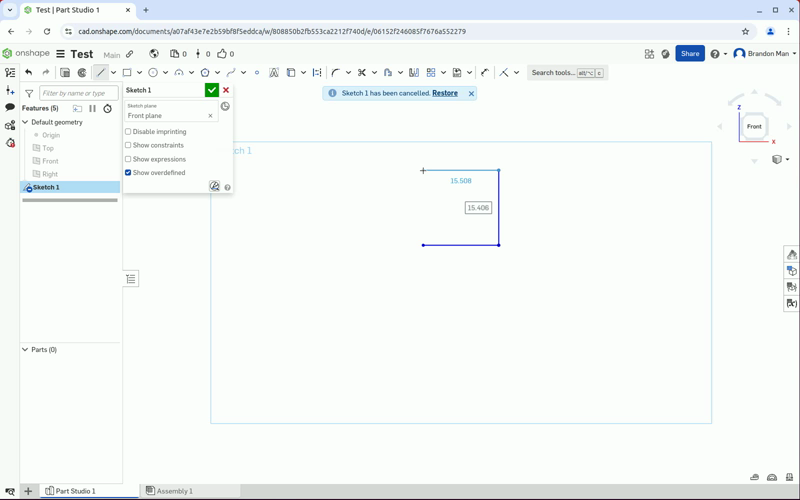
click(423, 170)
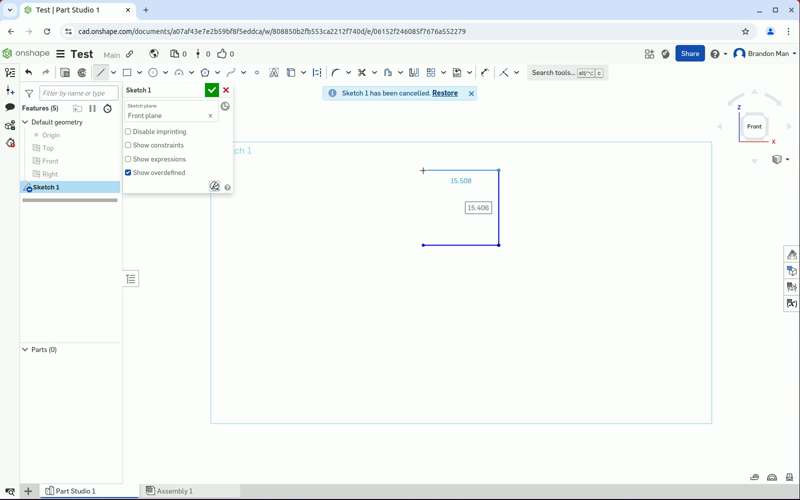
key_up(shift)
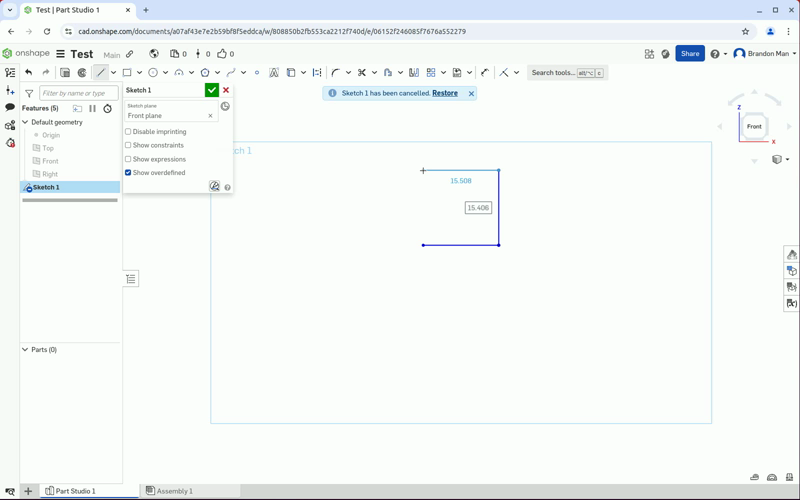
key_down(shift)
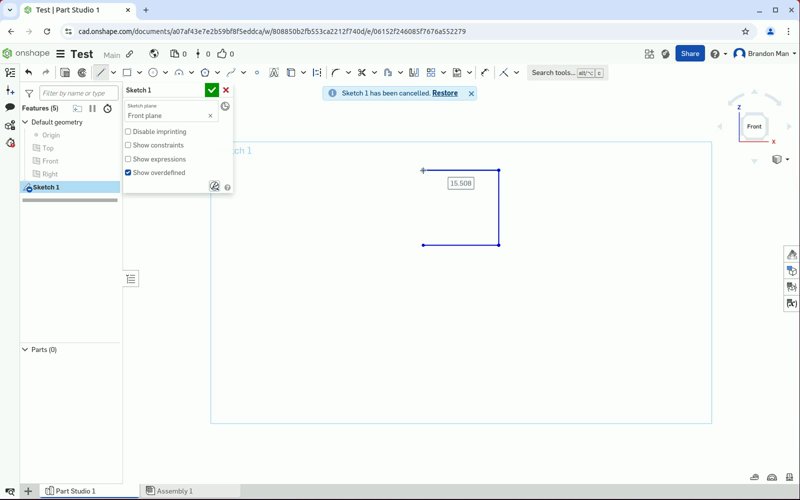
mouse_move(423, 245)
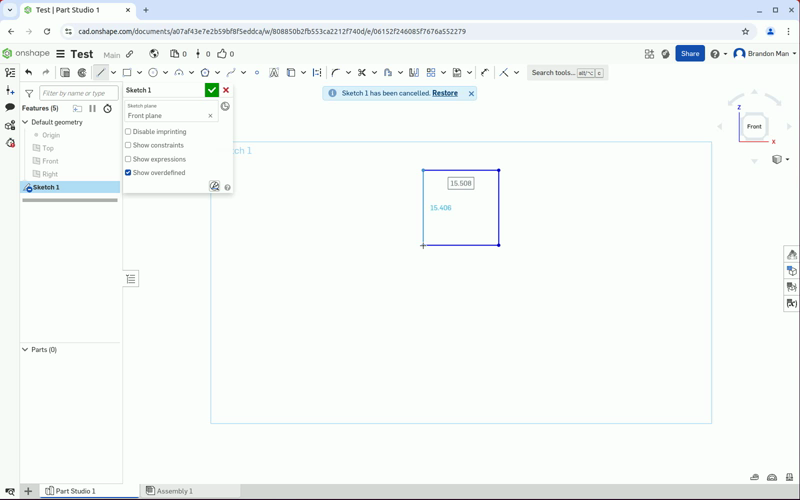
key_up(shift)
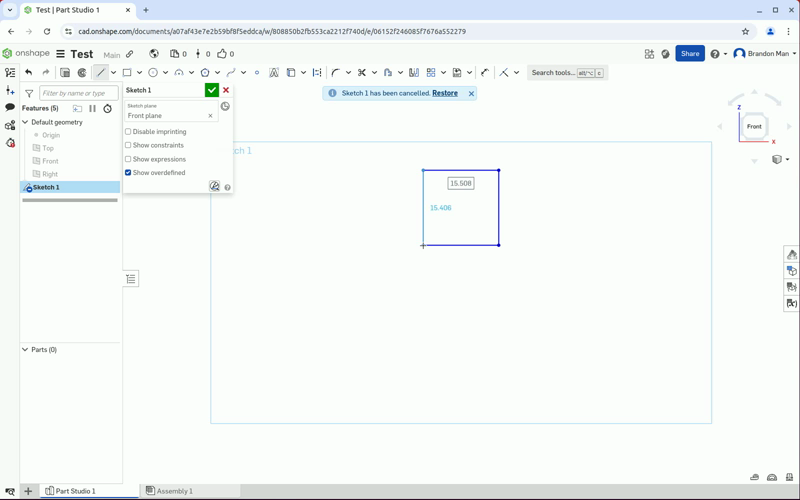
click(423, 245)
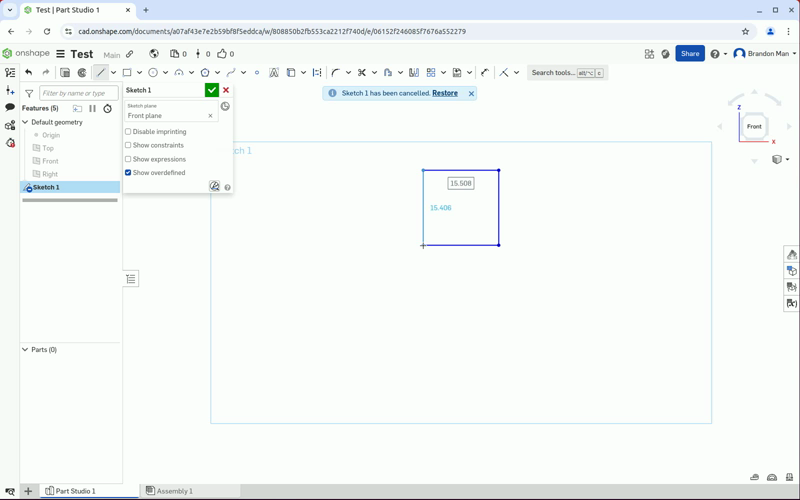
key(esc)
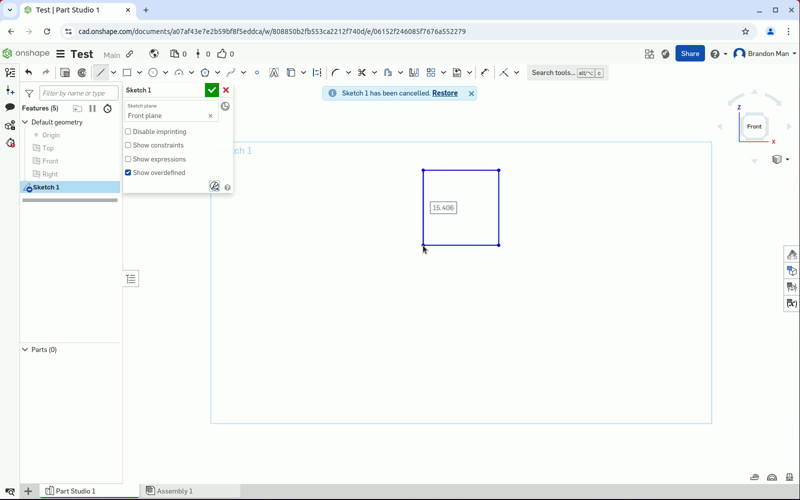
mouse_move(455, 203)
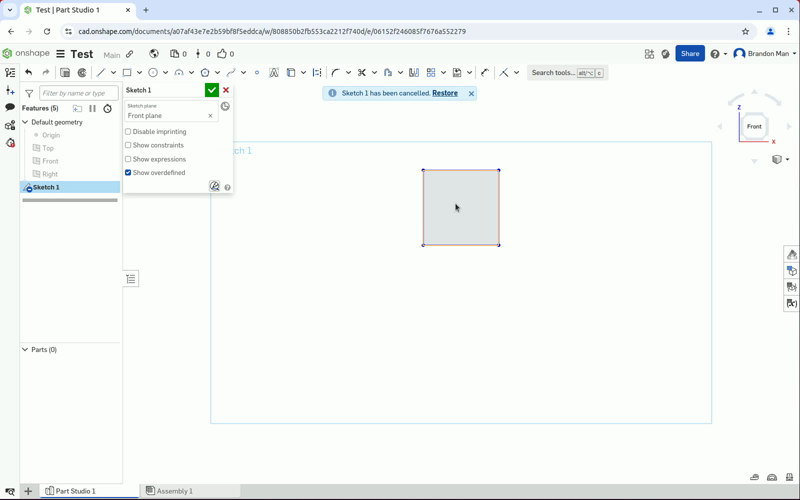
click(455, 203)
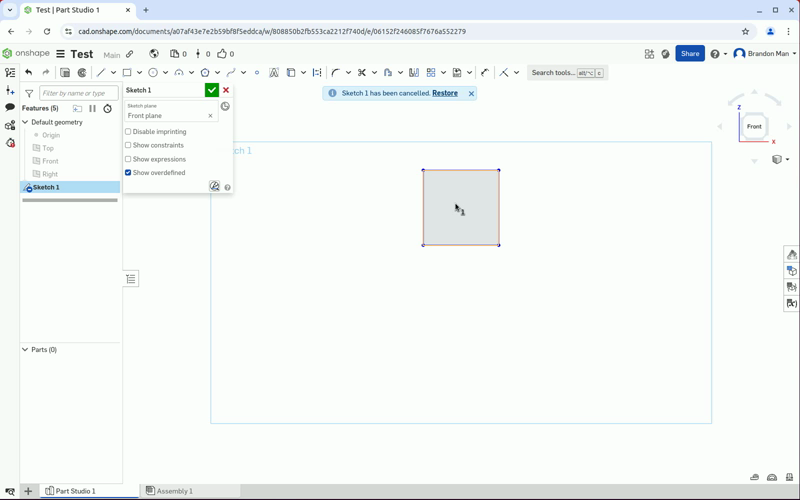
mouse_move(73, 352)
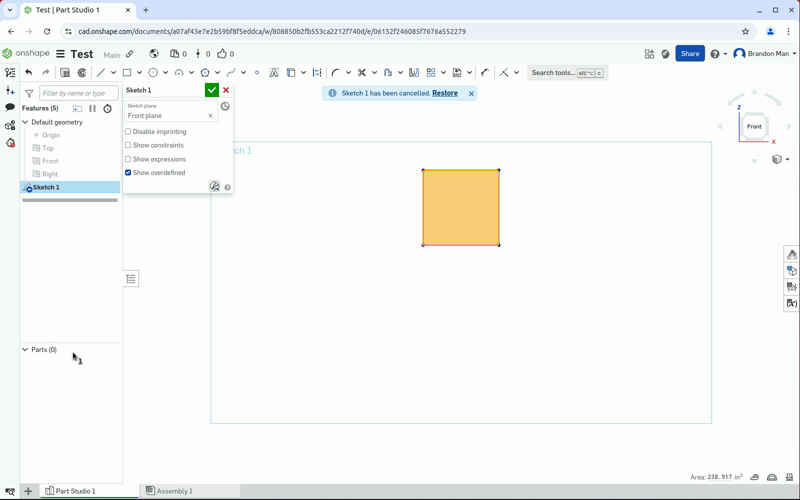
key(shift+y)
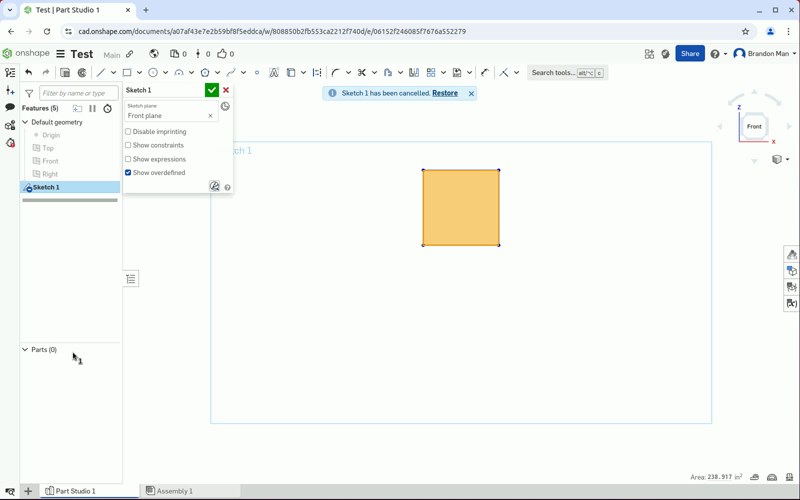
key(shift+e)
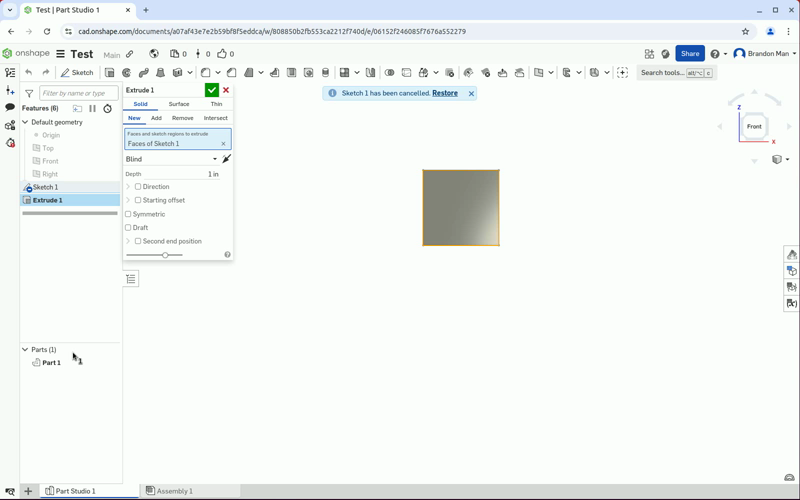
mouse_move(143, 106)
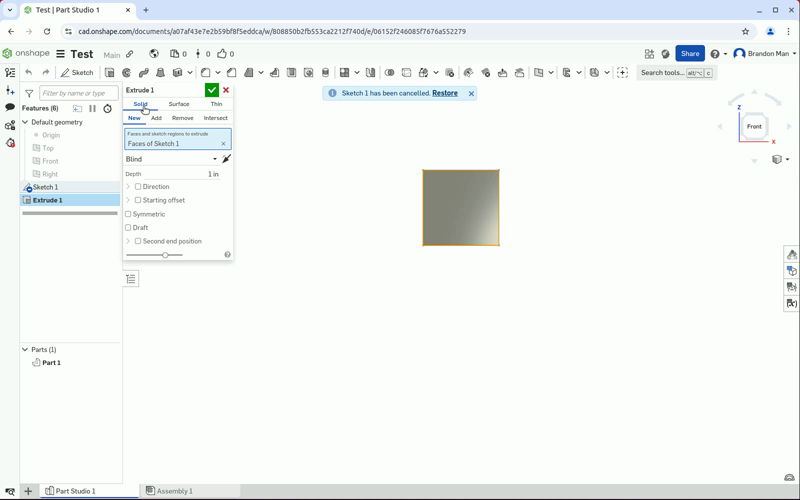
click(143, 106)
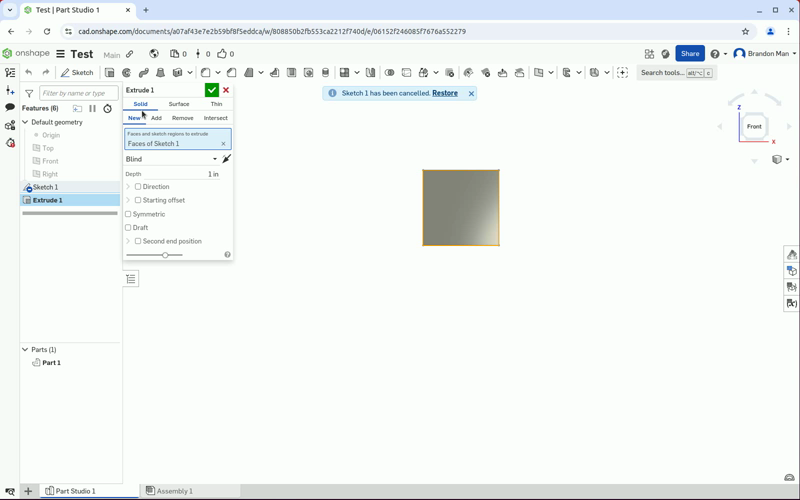
mouse_move(137, 120)
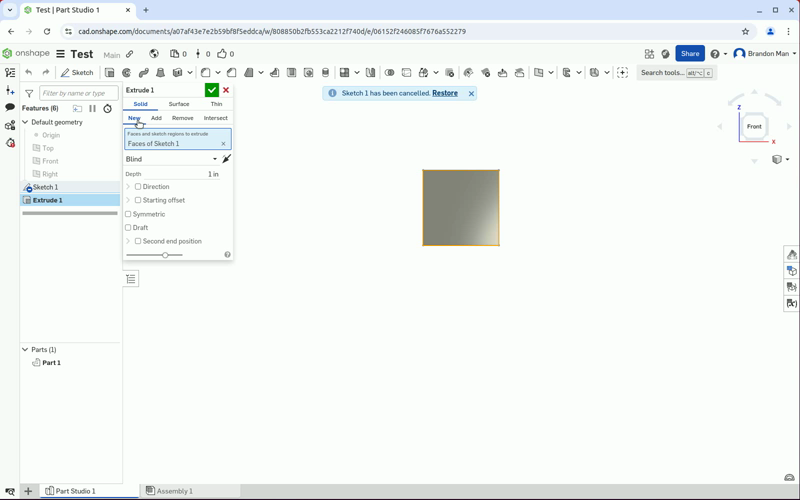
click(137, 120)
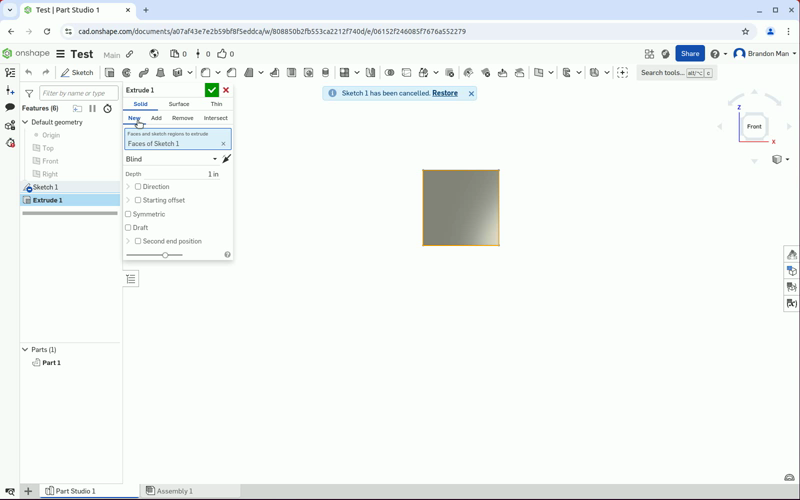
key(tab, 4)
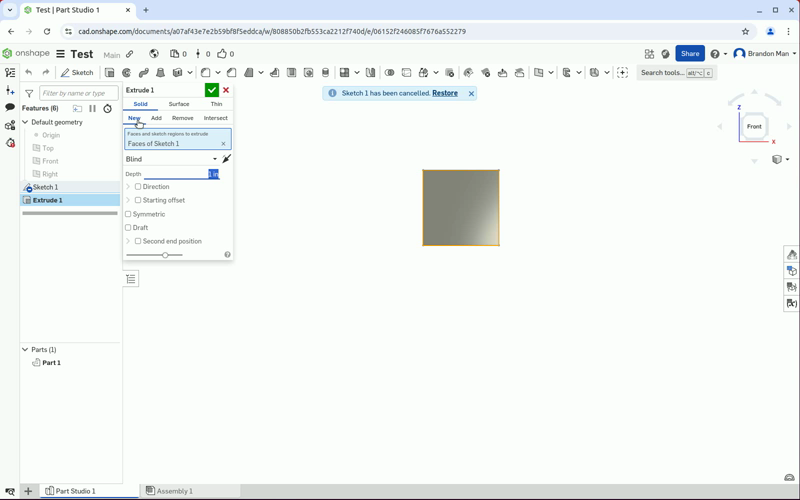
text(15.406)
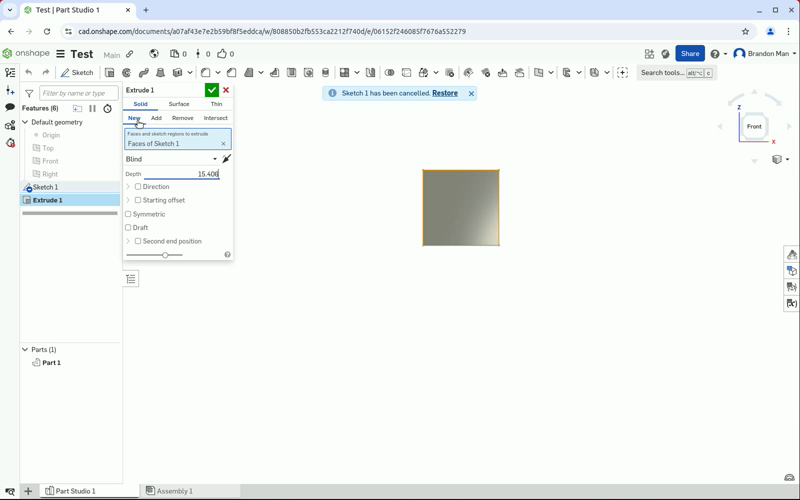
key(tab, 3)
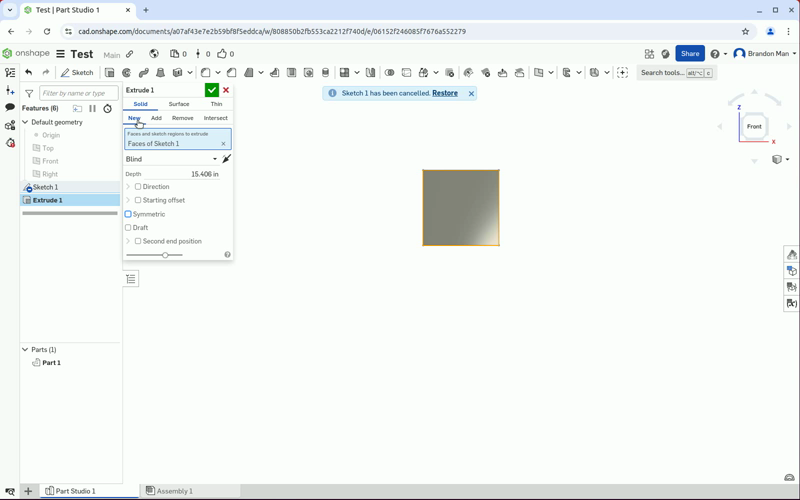
key(space)
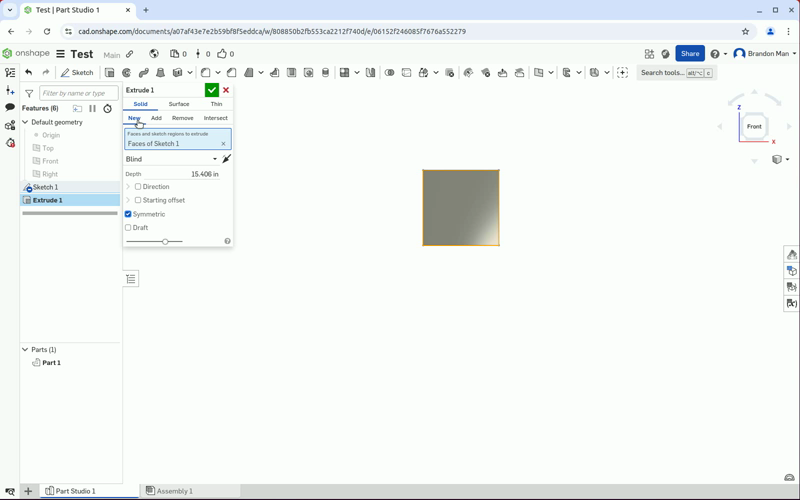
key(enter)
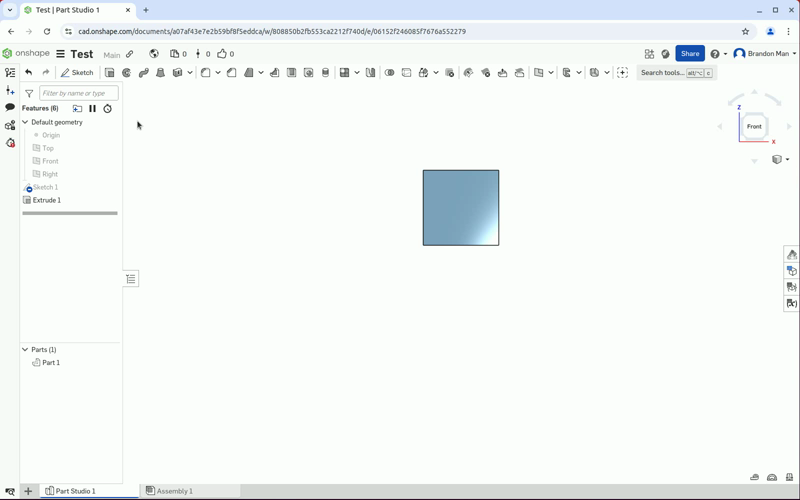
key(shift+h)
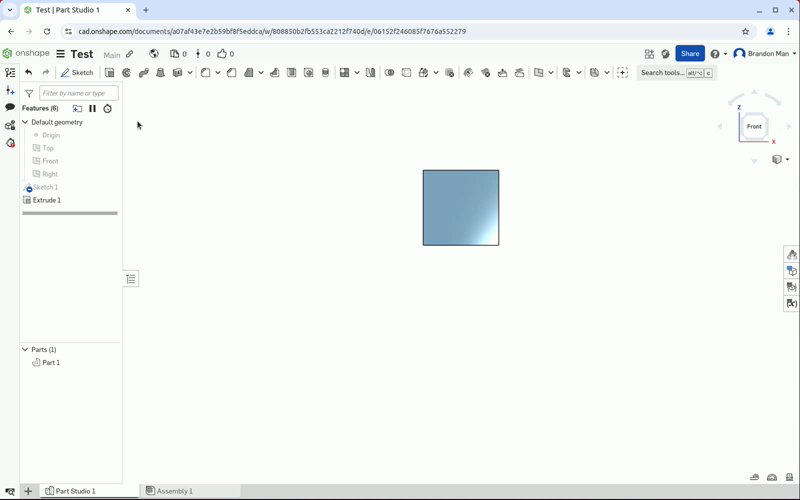
key(shift+h)
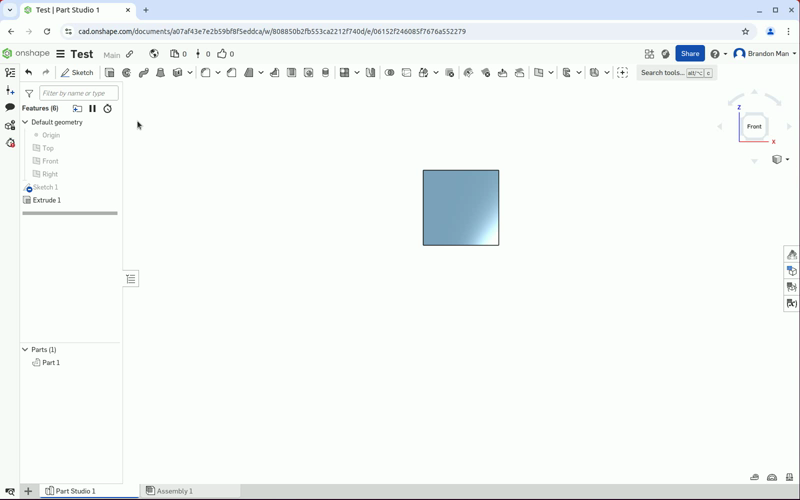
mouse_move(73, 189)
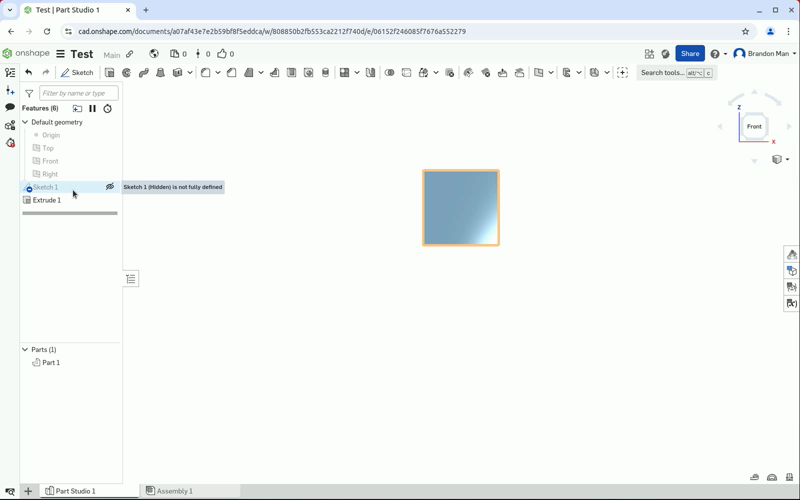
click(73, 189)
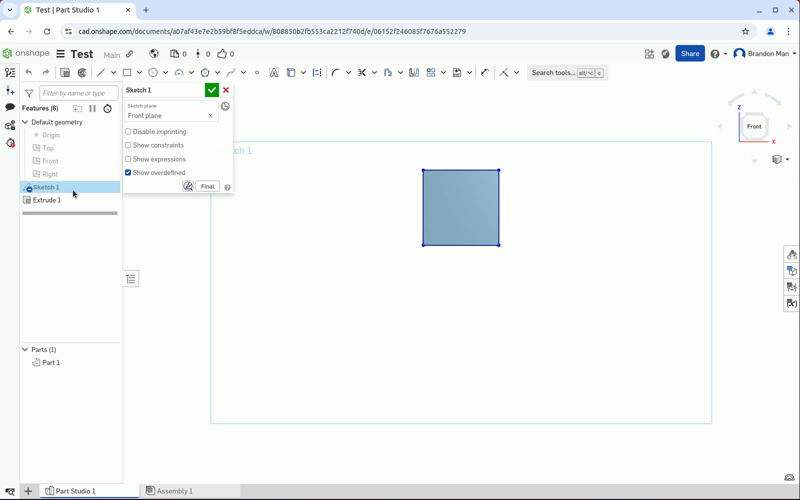
mouse_move(229, 92)
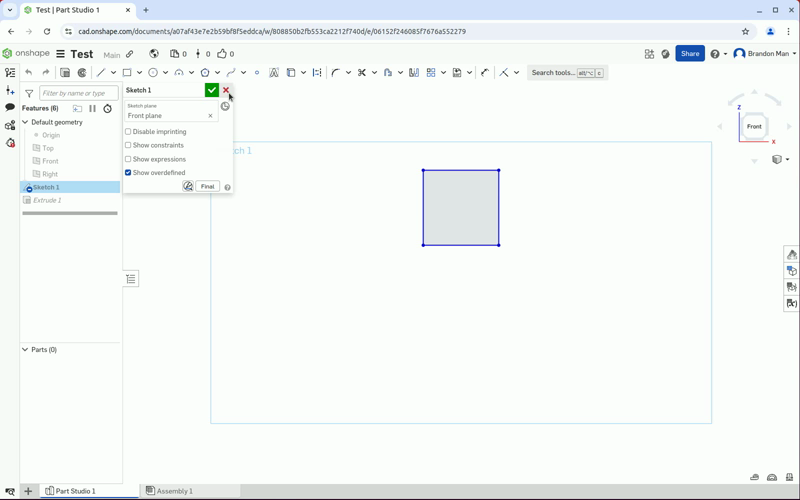
click(229, 92)
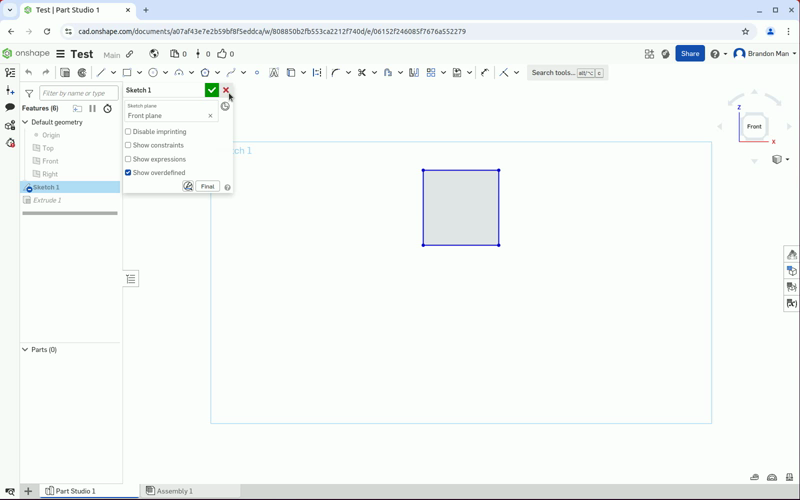
key(shift+s)
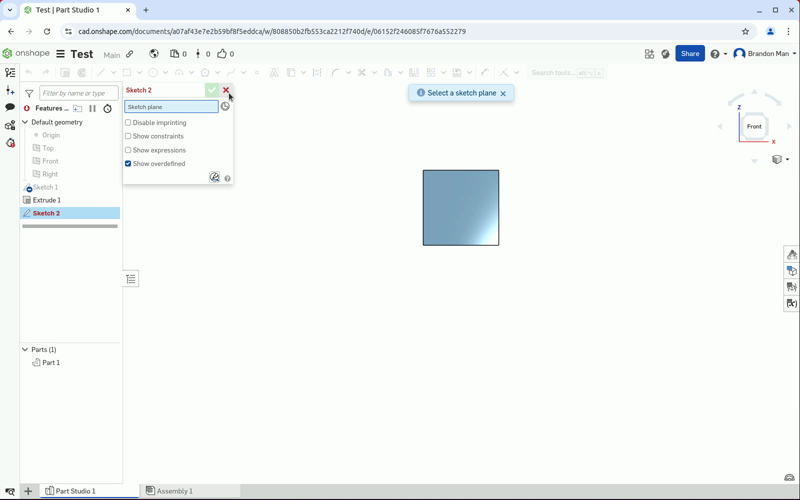
mouse_move(73, 163)
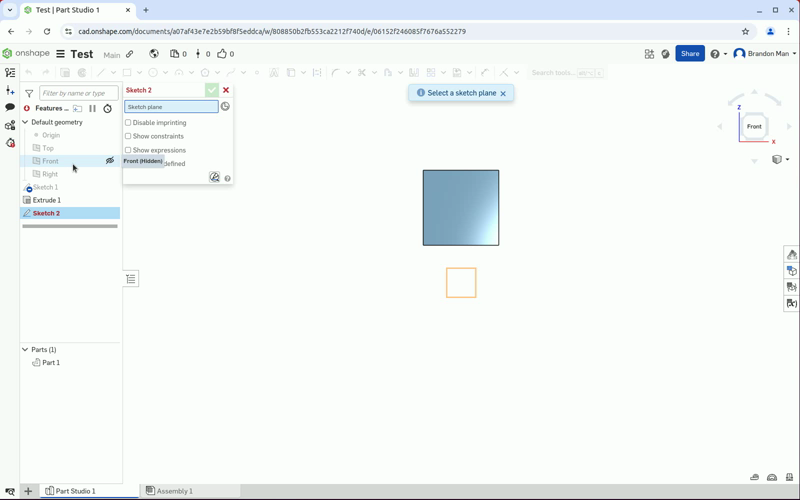
click(73, 163)
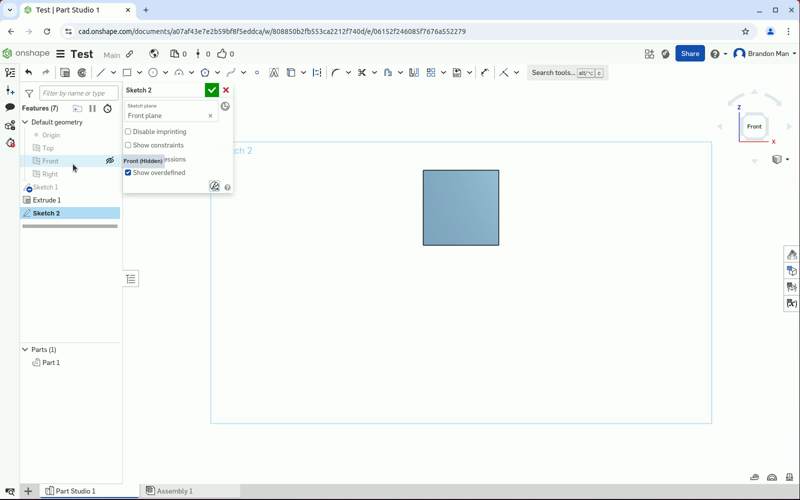
mouse_move(73, 352)
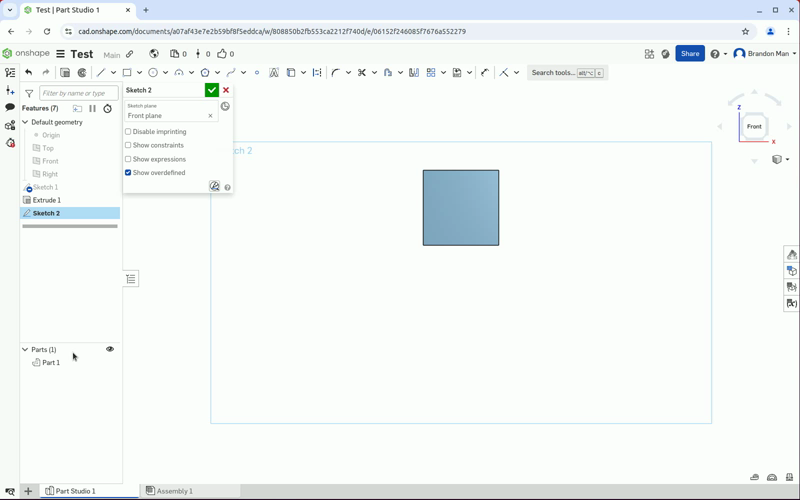
key(y)
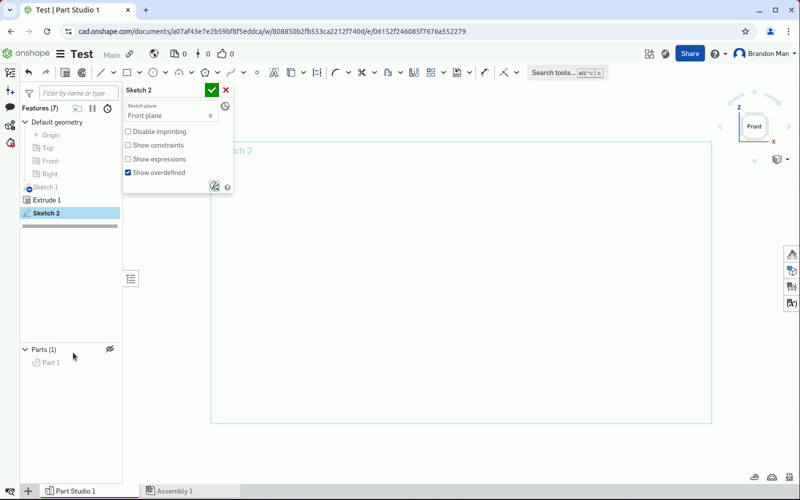
key(l)
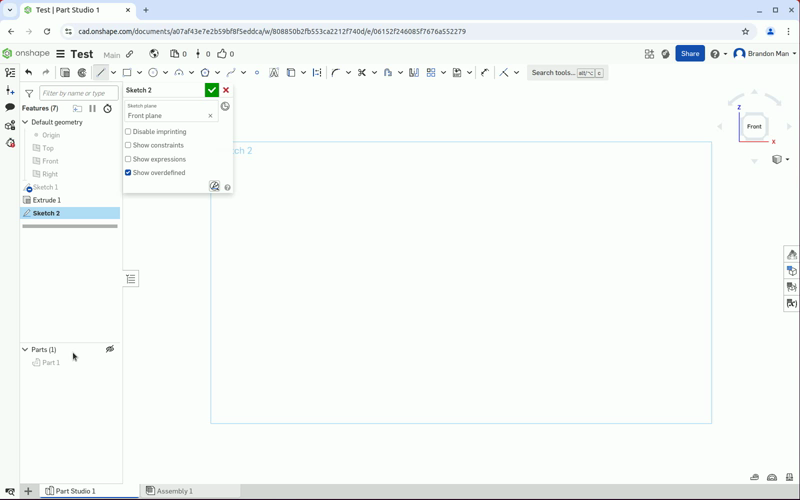
key_down(shift)
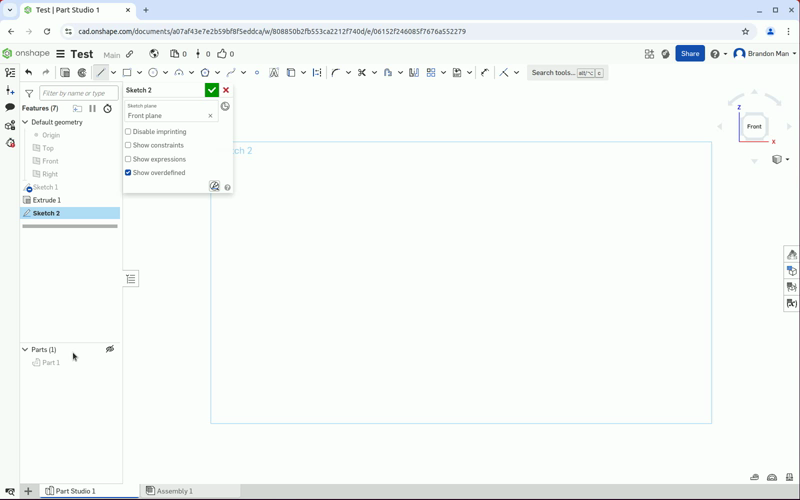
mouse_move(498, 395)
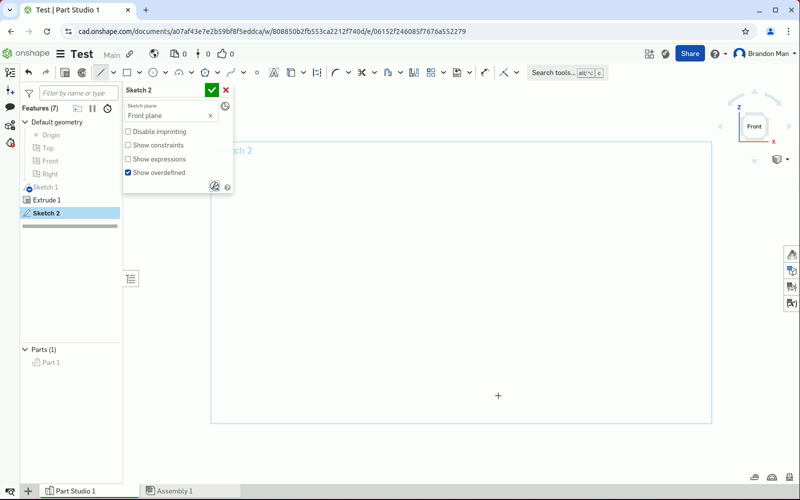
click(498, 395)
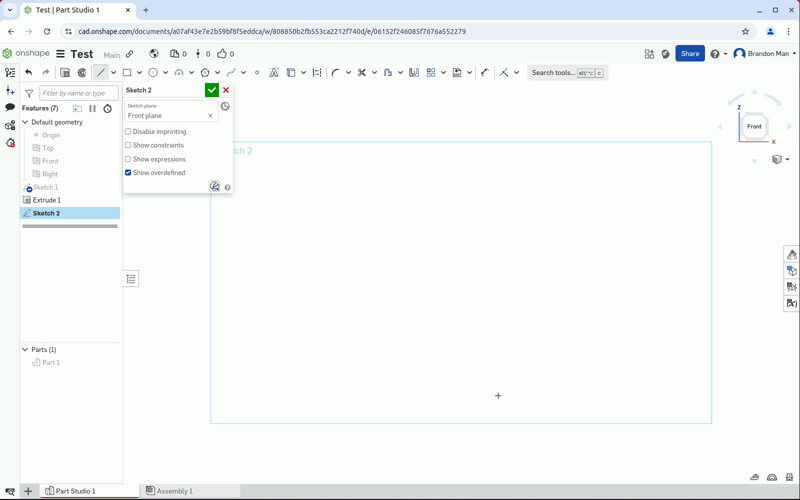
key_up(shift)
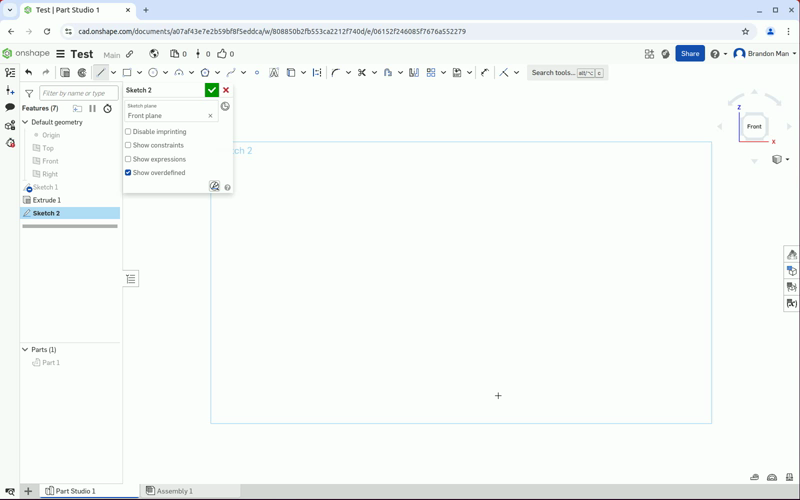
key_down(shift)
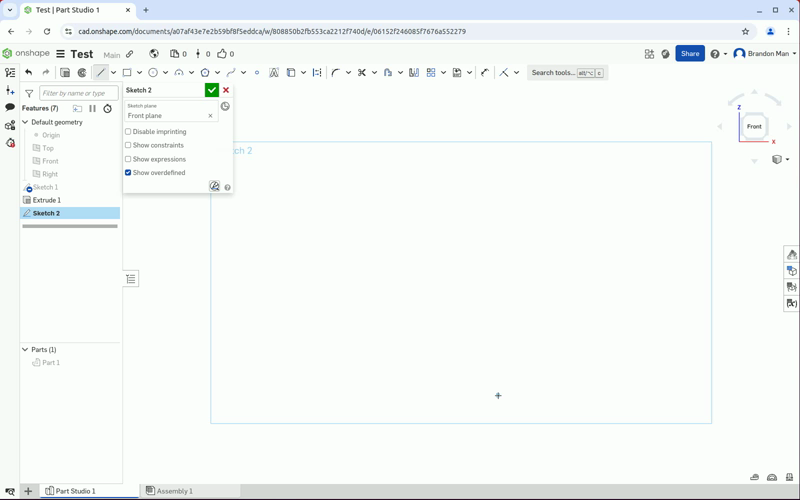
mouse_move(573, 395)
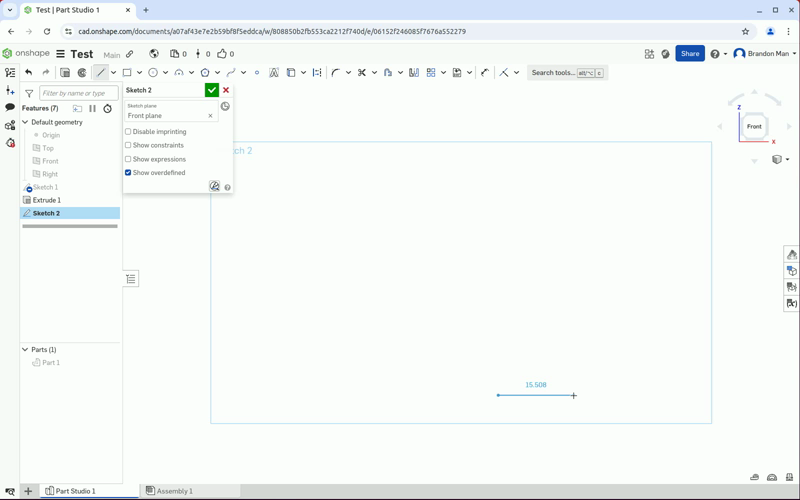
click(573, 395)
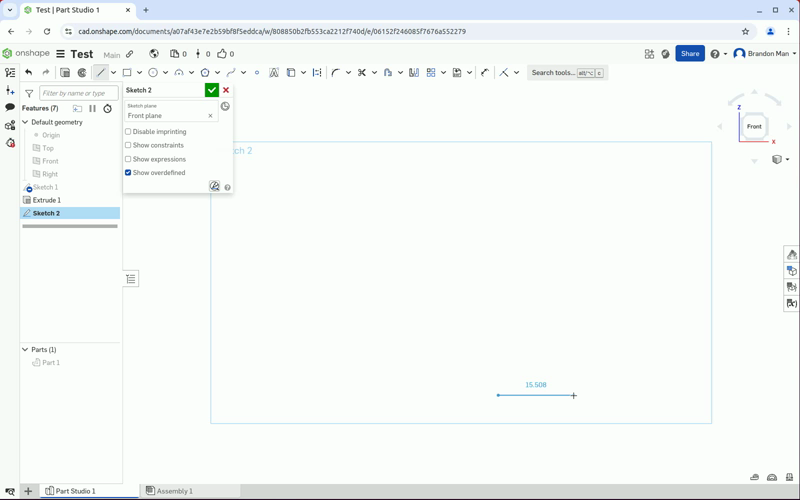
key_up(shift)
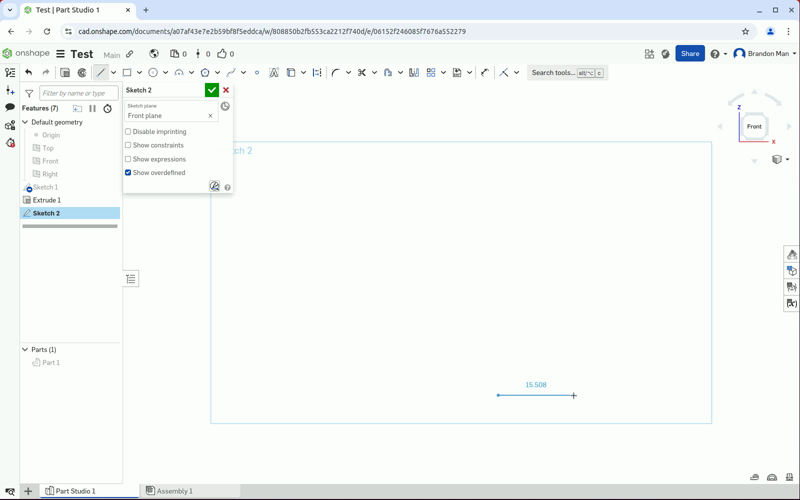
key_down(shift)
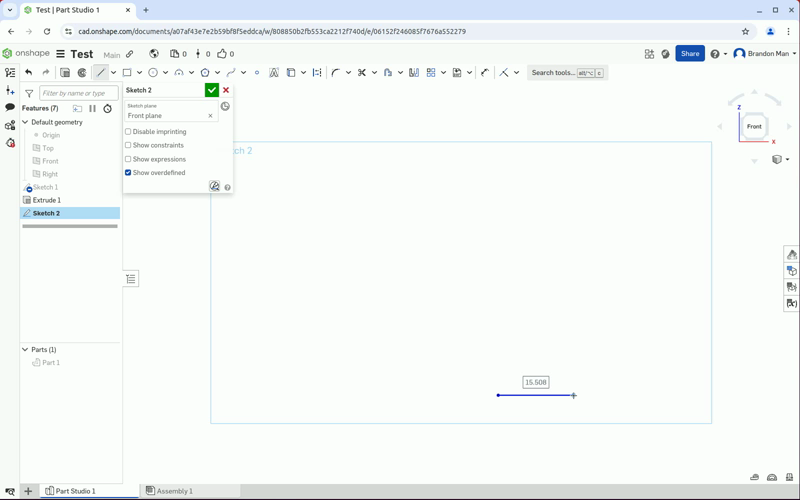
mouse_move(573, 320)
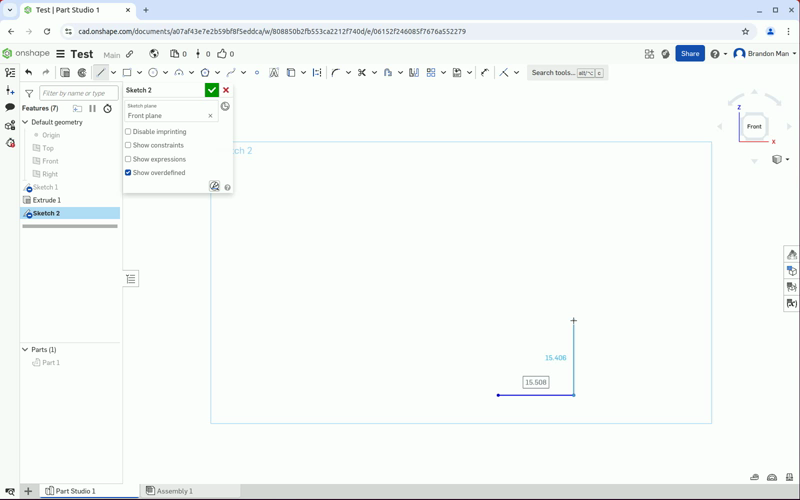
click(573, 320)
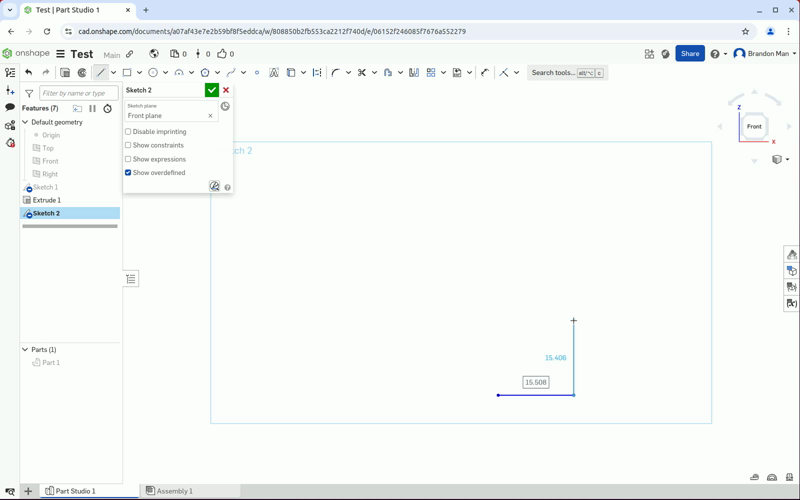
key_up(shift)
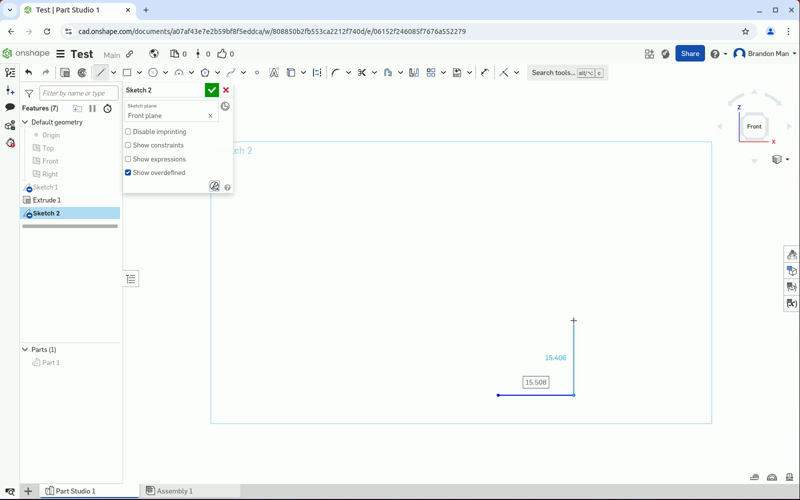
key_down(shift)
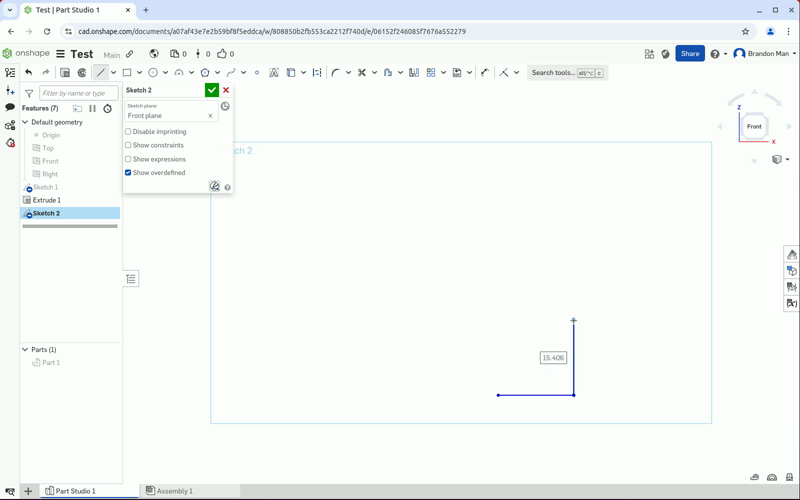
mouse_move(498, 320)
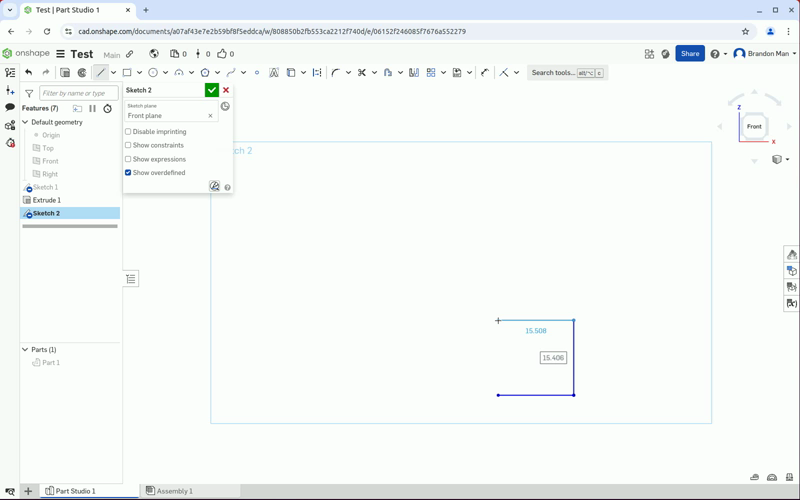
click(498, 320)
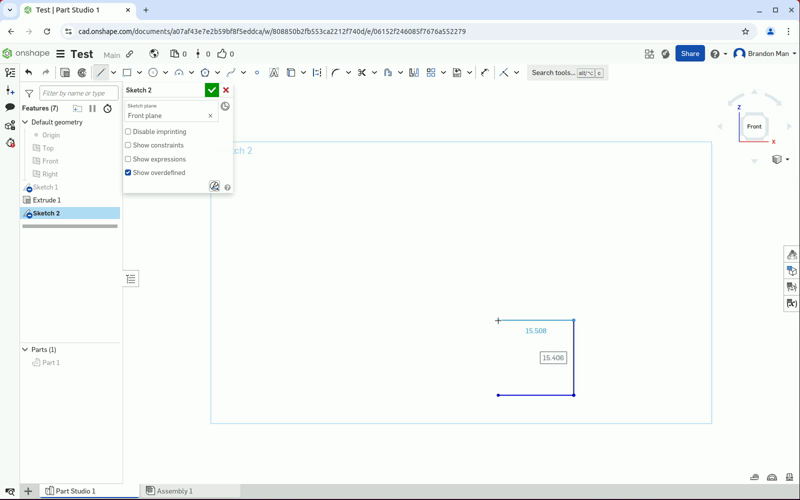
key_up(shift)
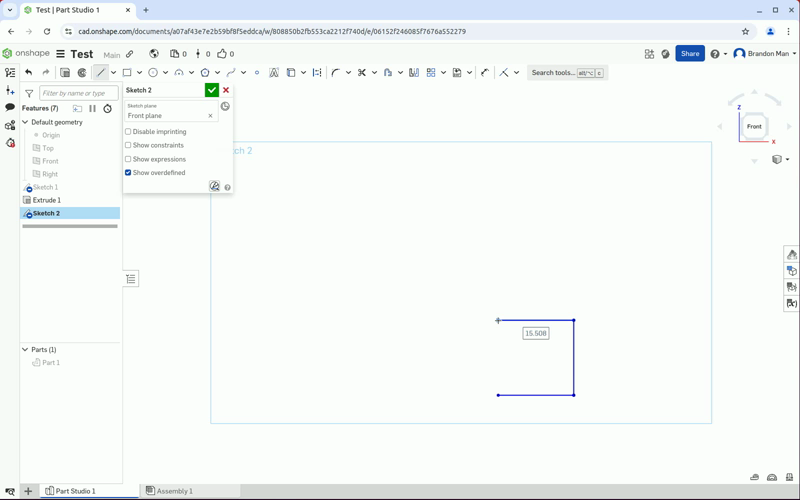
key_down(shift)
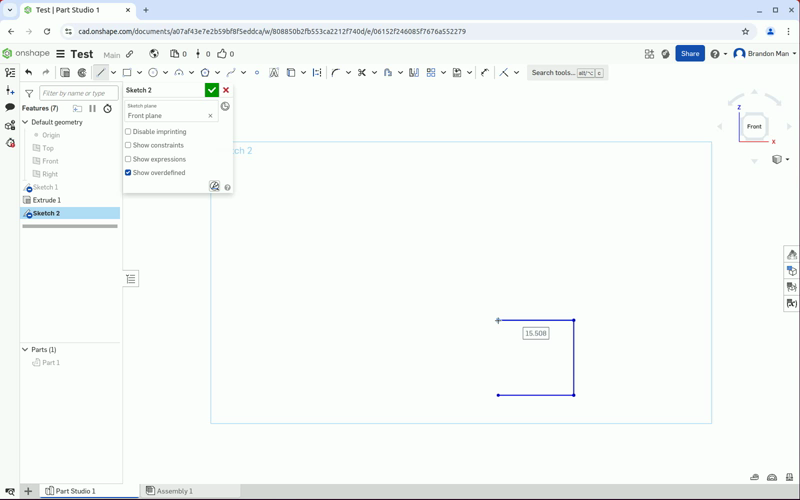
mouse_move(498, 395)
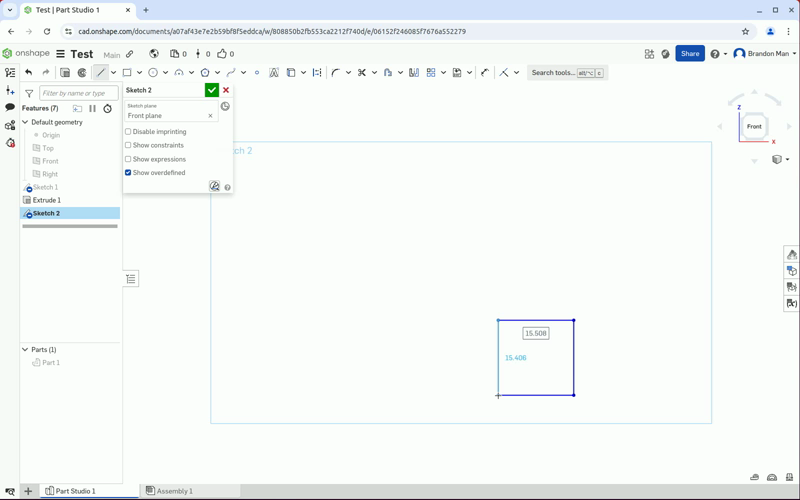
key_up(shift)
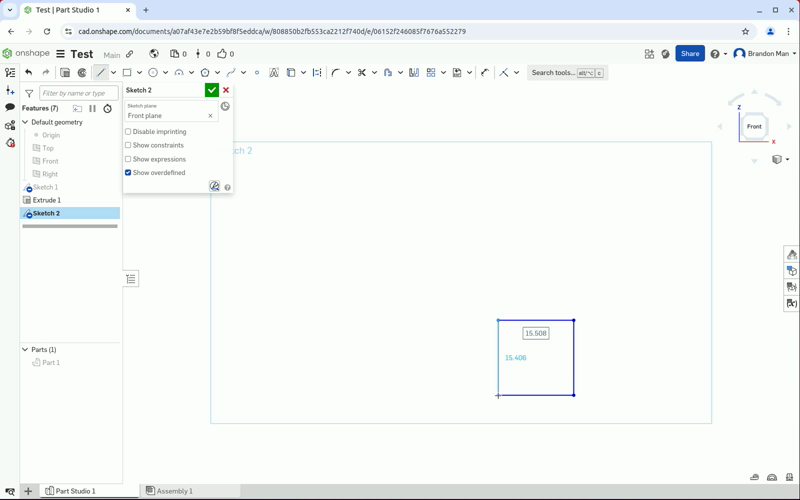
click(498, 395)
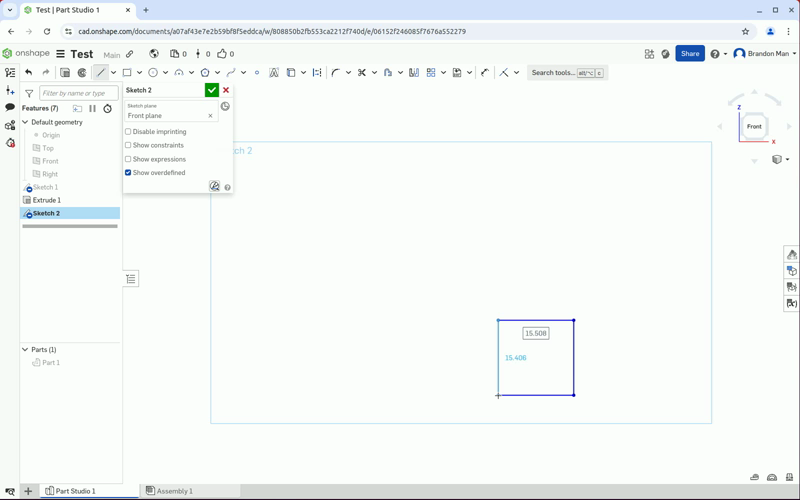
key(esc)
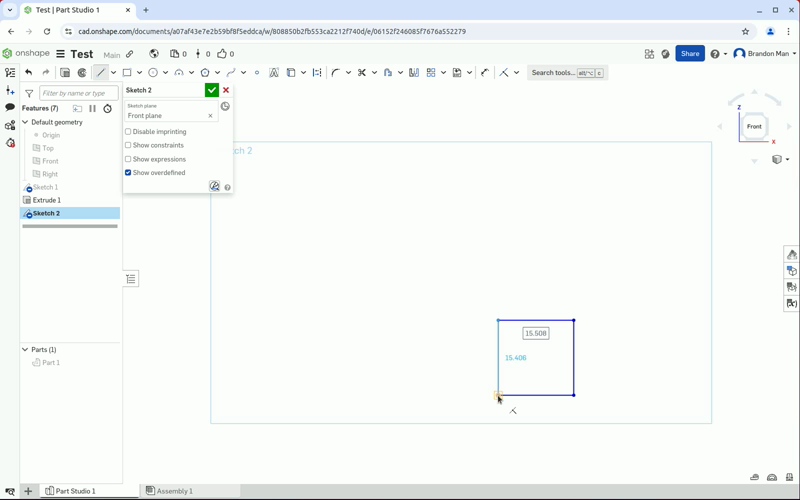
mouse_move(514, 332)
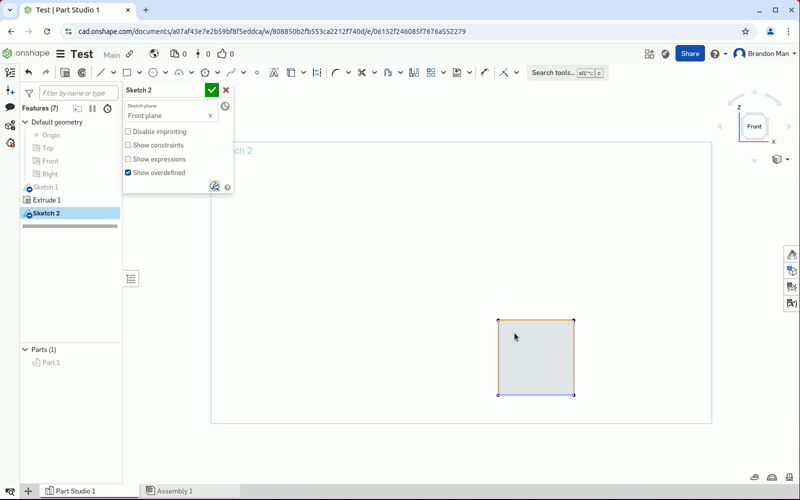
click(514, 332)
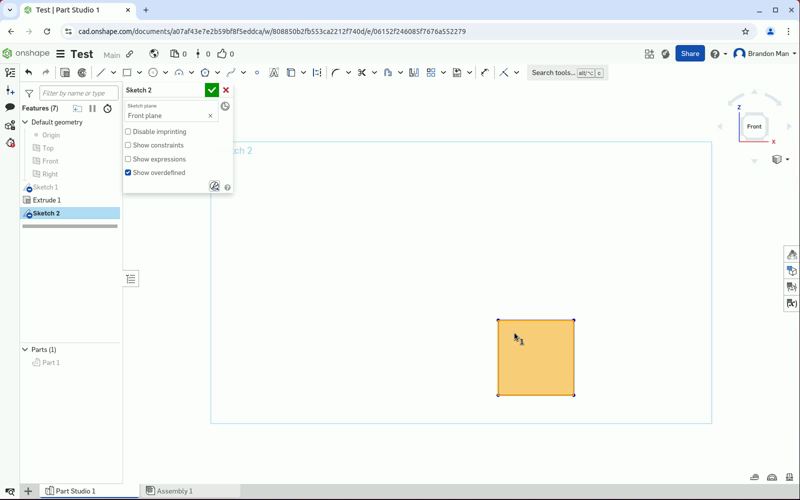
mouse_move(73, 352)
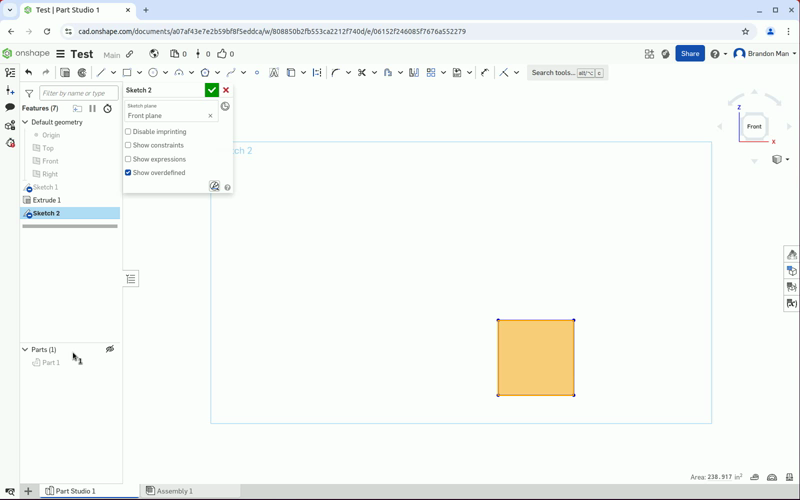
key(shift+y)
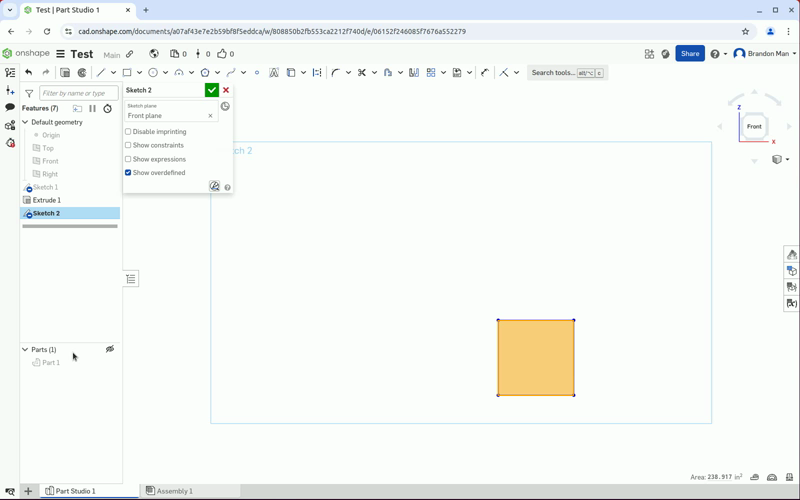
key(shift+e)
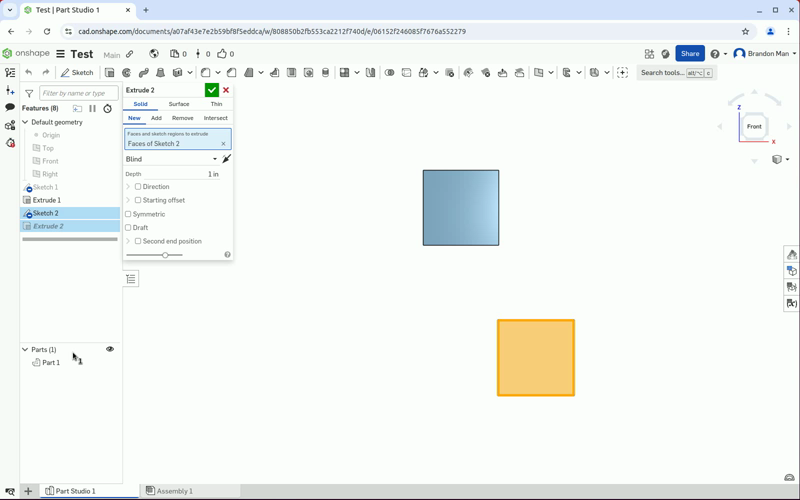
mouse_move(143, 106)
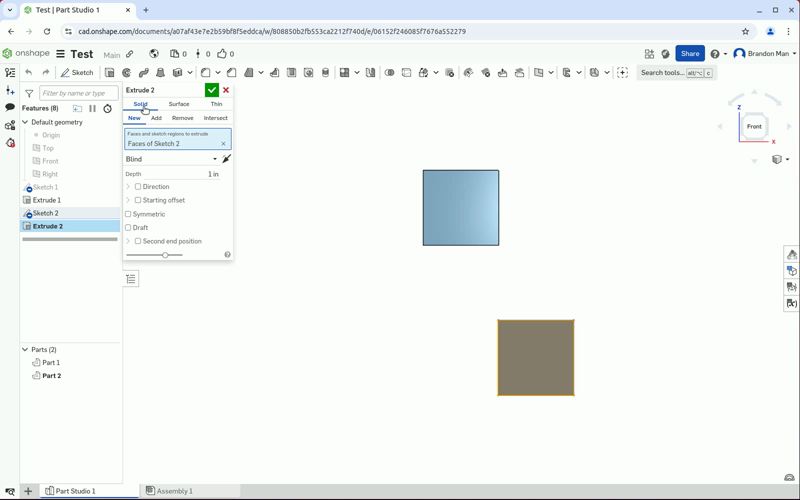
click(143, 106)
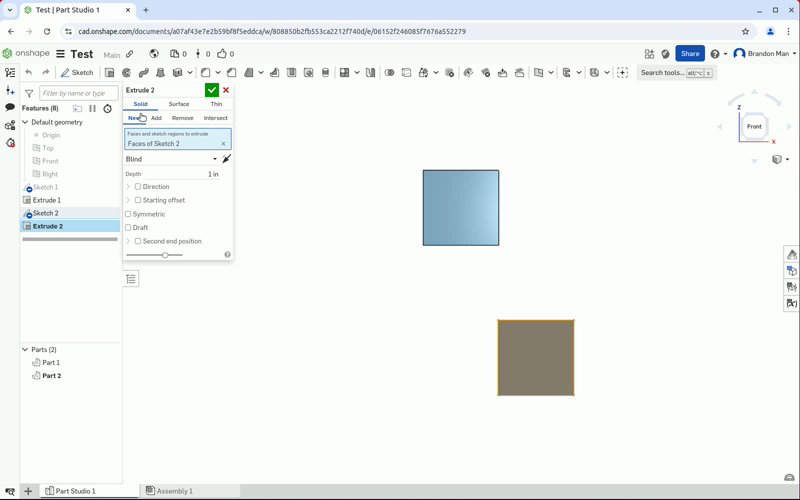
mouse_move(137, 120)
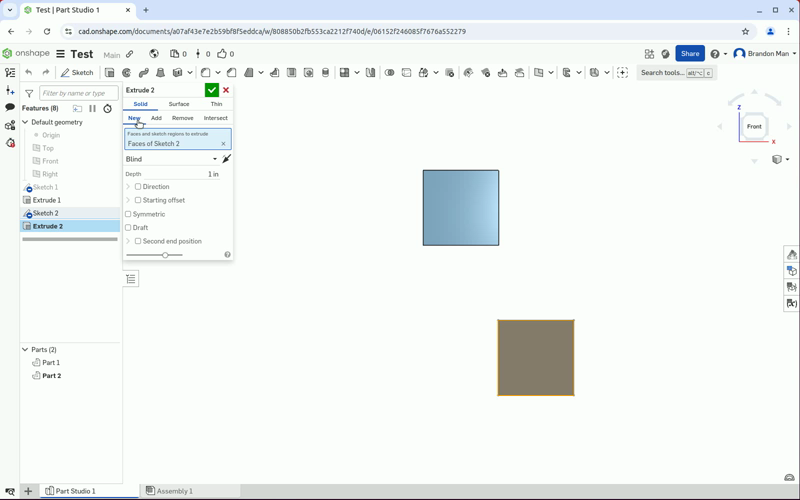
click(137, 120)
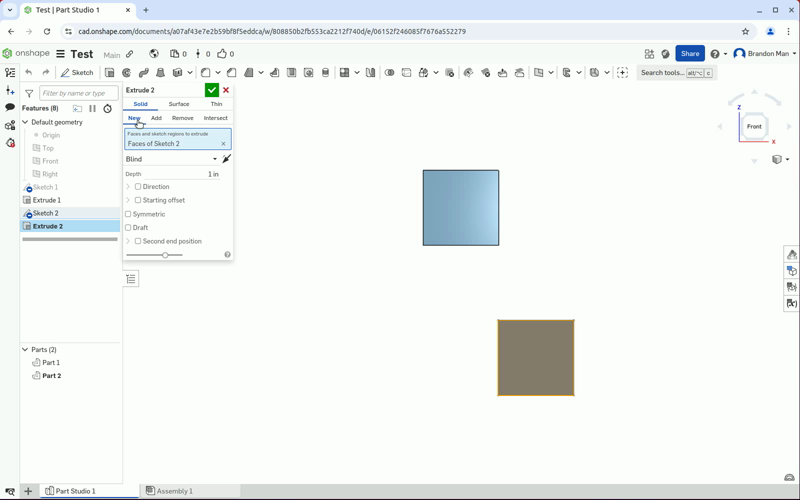
key(tab, 4)
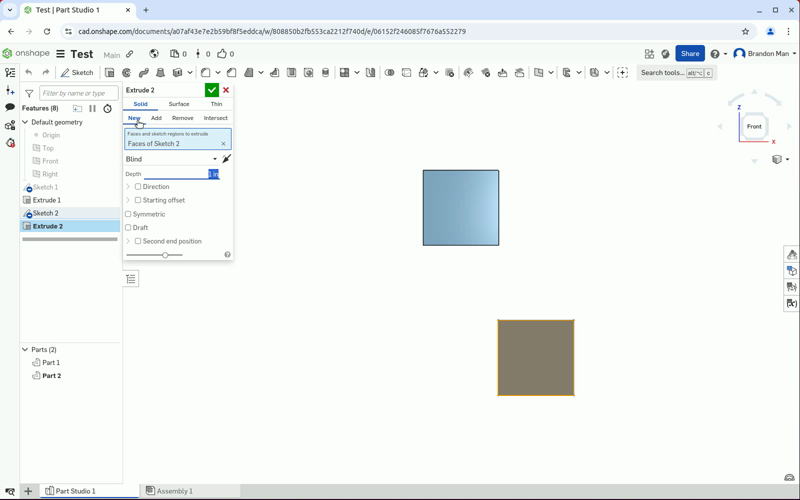
text(15.406)
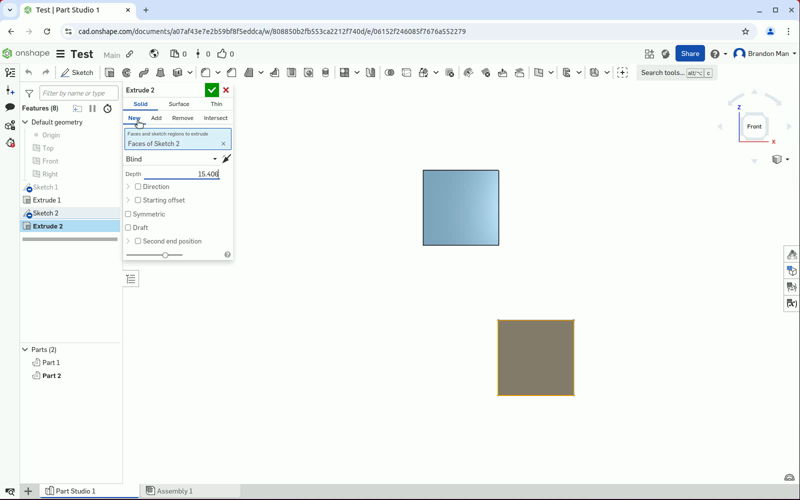
key(tab, 3)
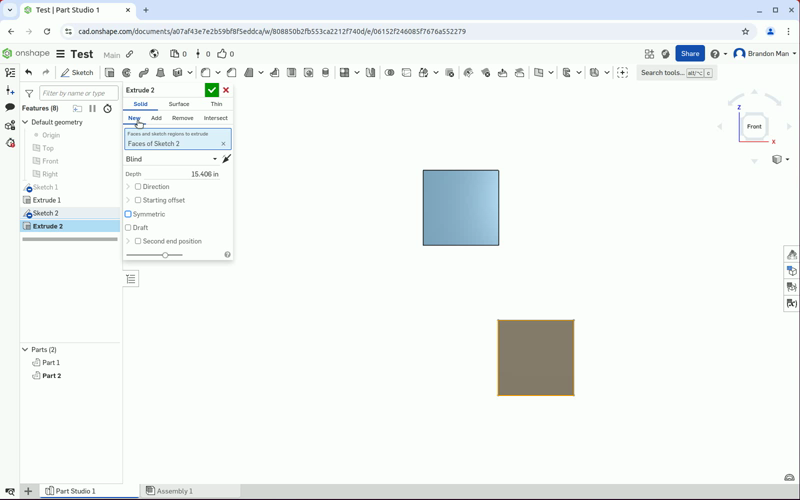
key(space)
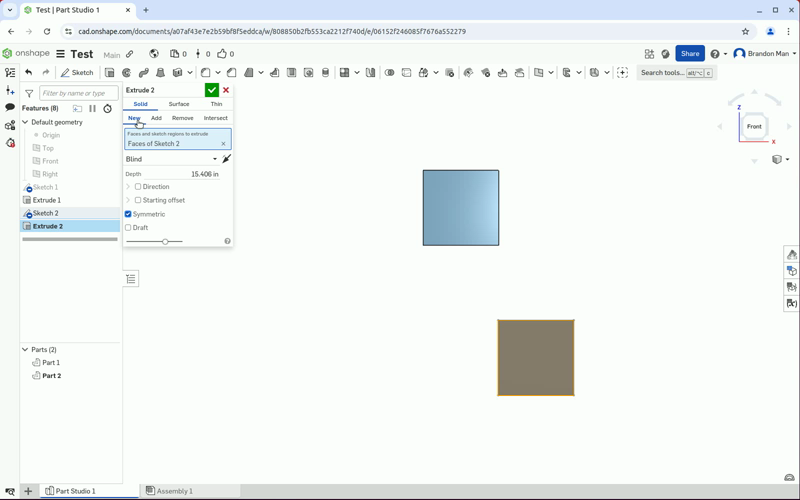
key(enter)
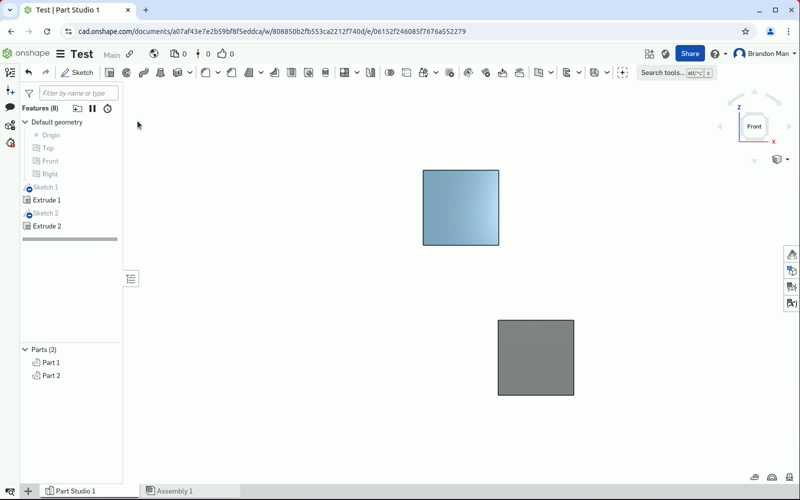
key(shift+h)
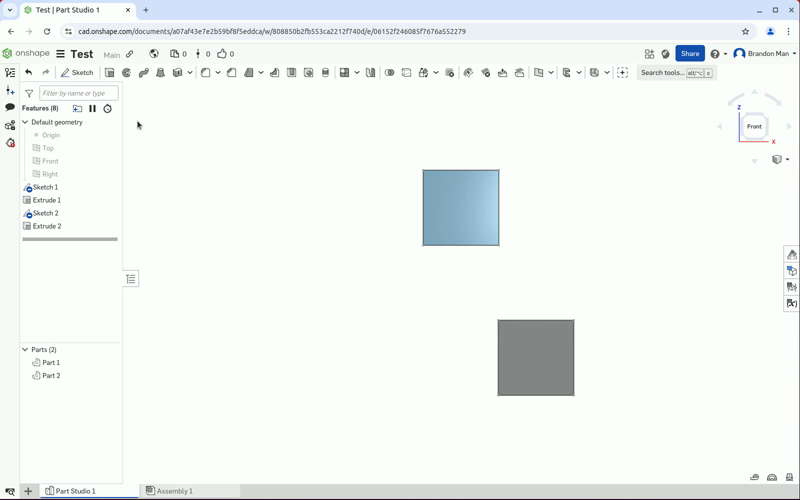
key(shift+h)
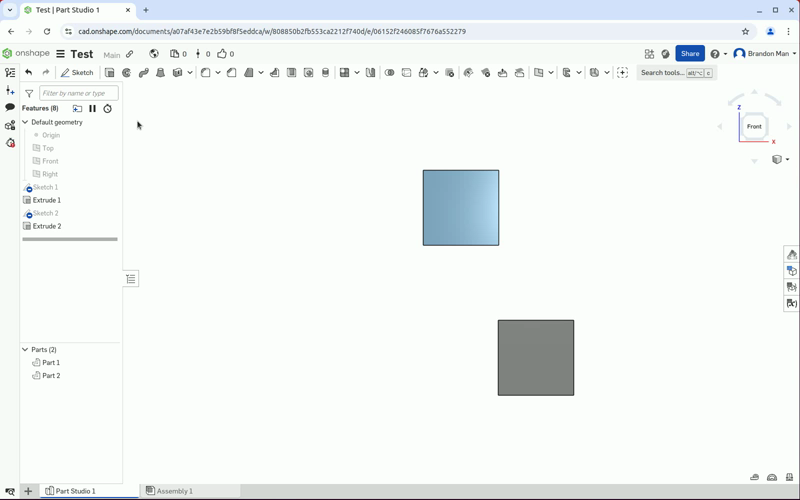
mouse_move(73, 189)
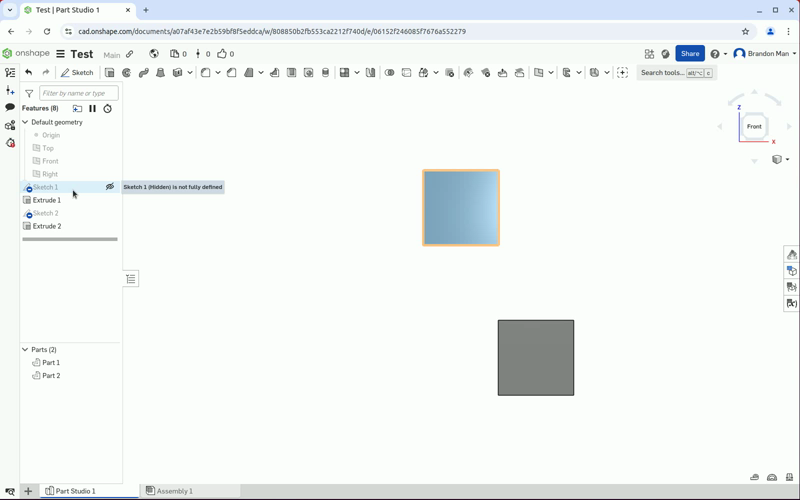
click(73, 189)
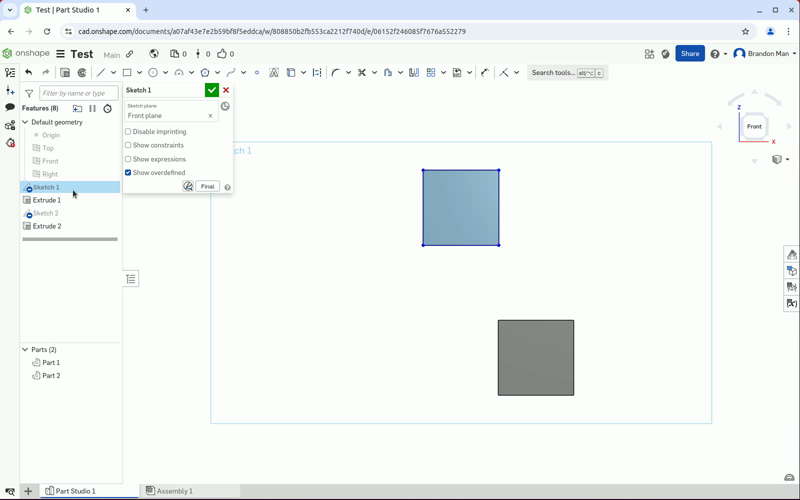
mouse_move(229, 92)
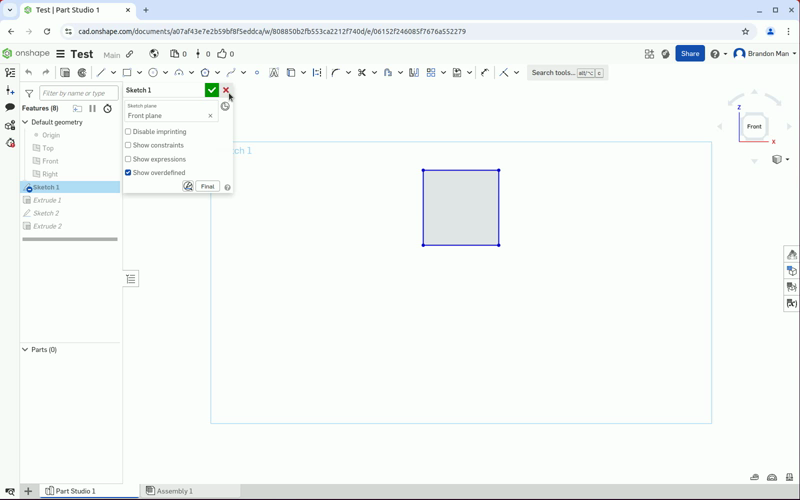
click(229, 92)
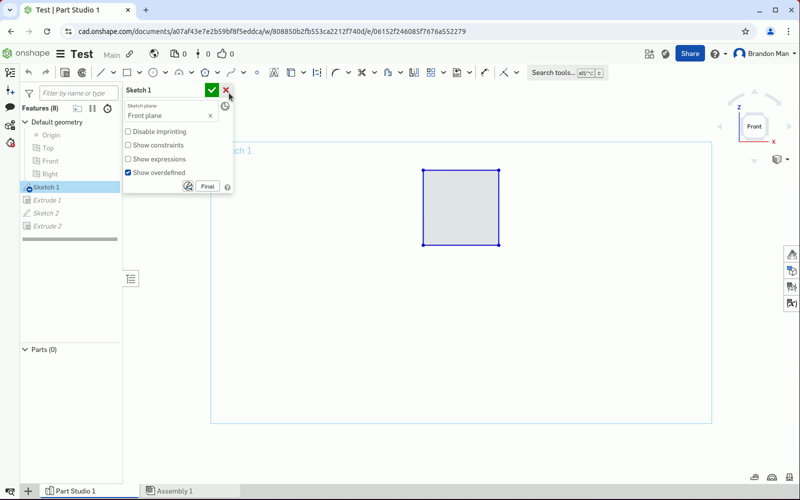
key(shift+s)
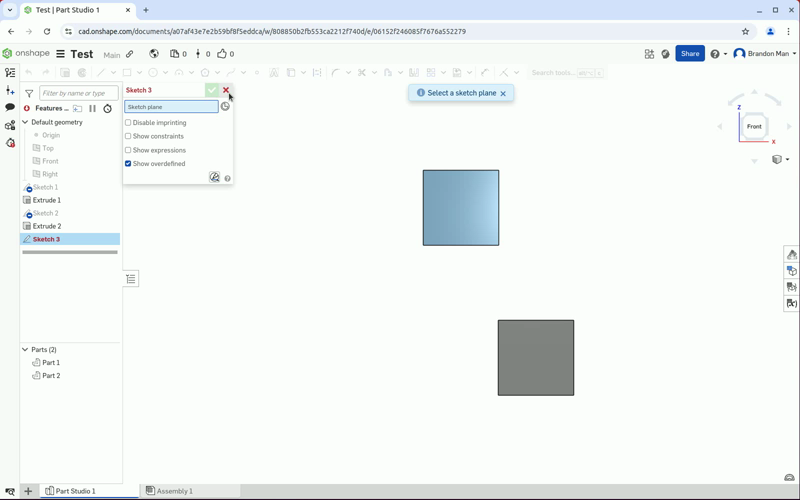
mouse_move(73, 163)
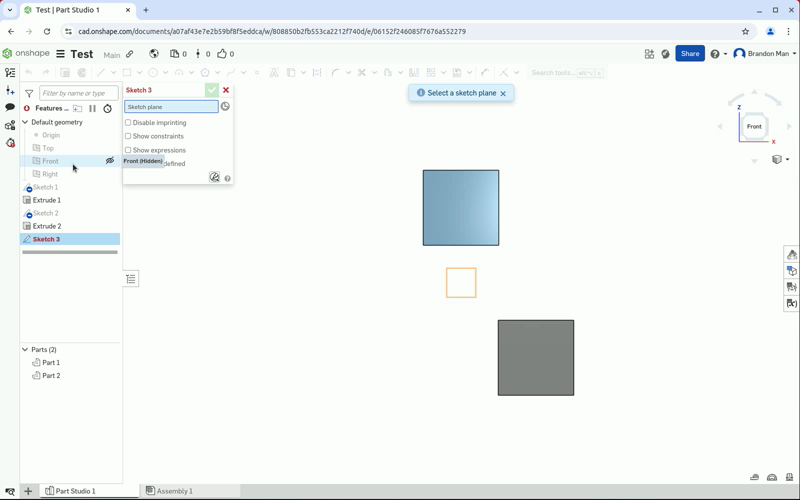
click(73, 163)
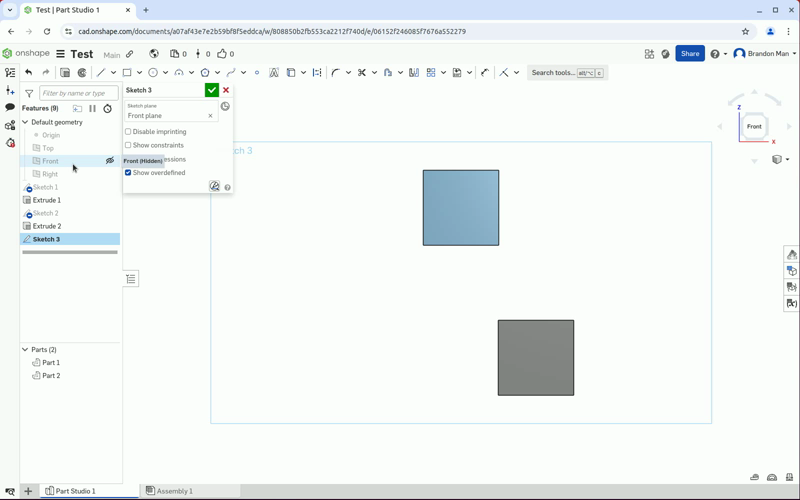
mouse_move(73, 352)
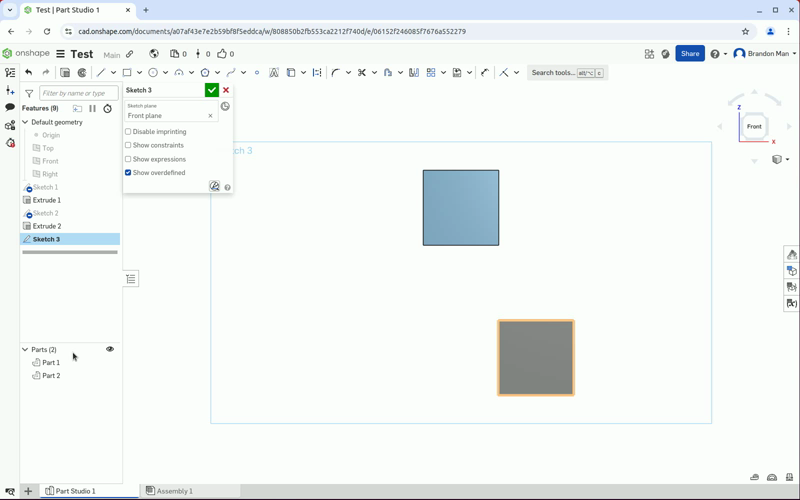
key(y)
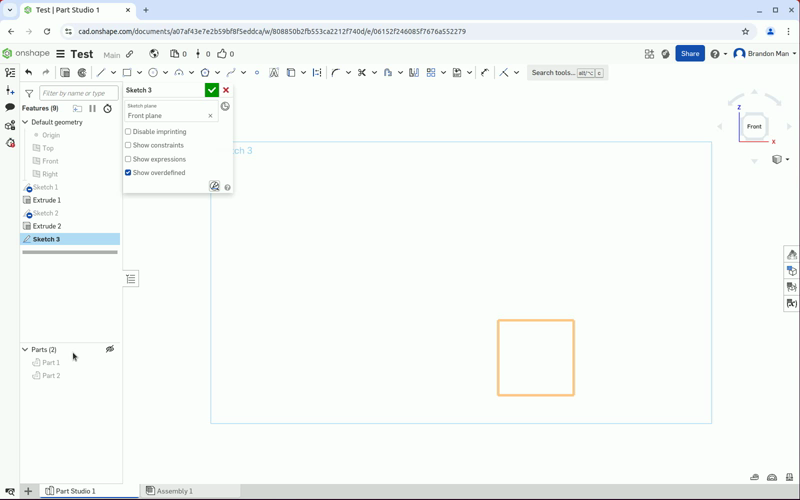
key(l)
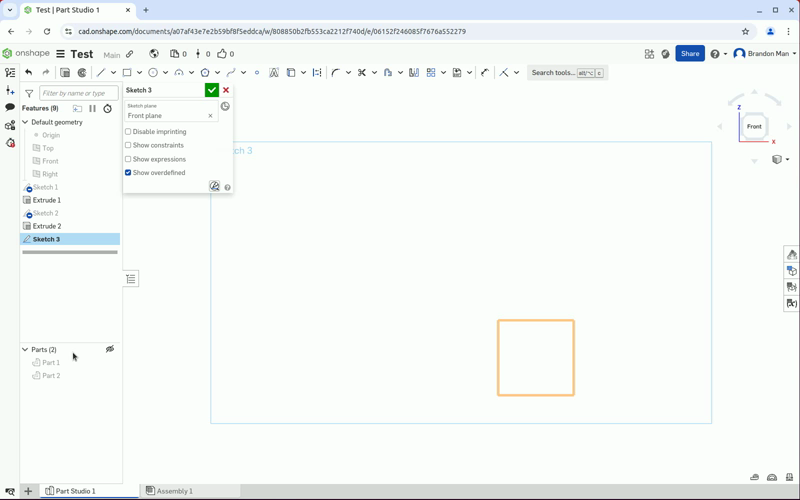
key_down(shift)
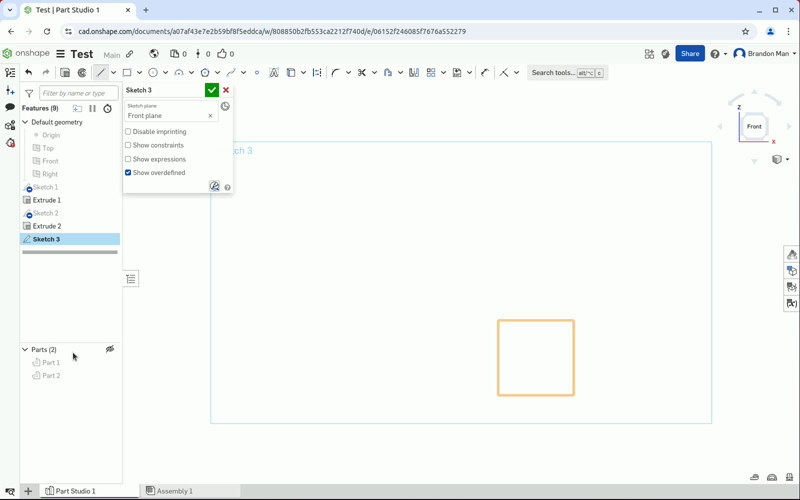
mouse_move(423, 320)
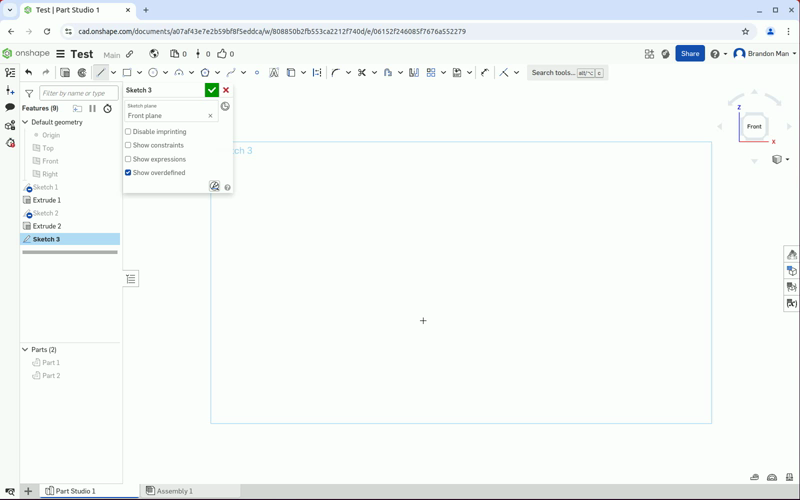
click(423, 320)
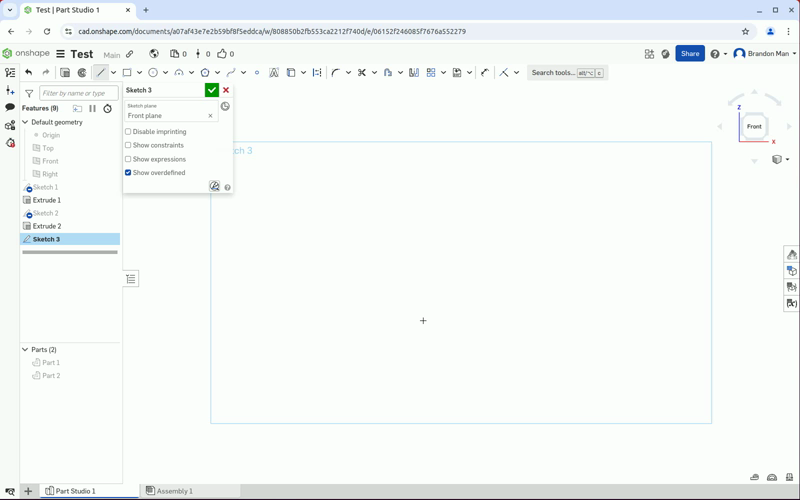
key_up(shift)
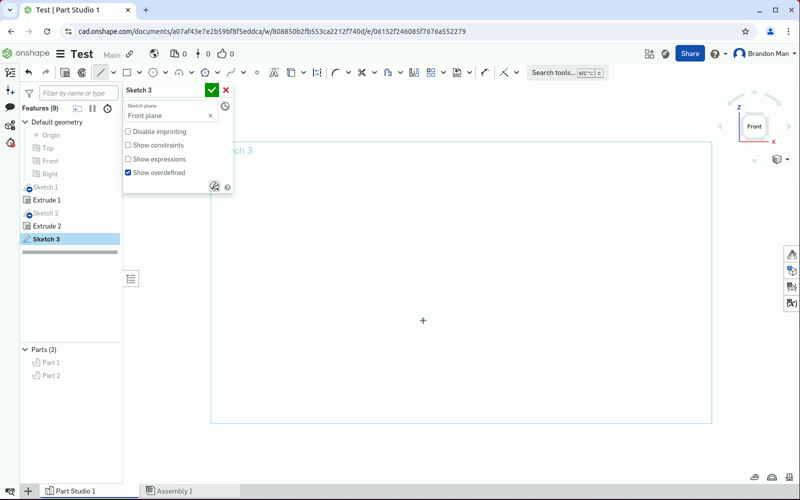
key_down(shift)
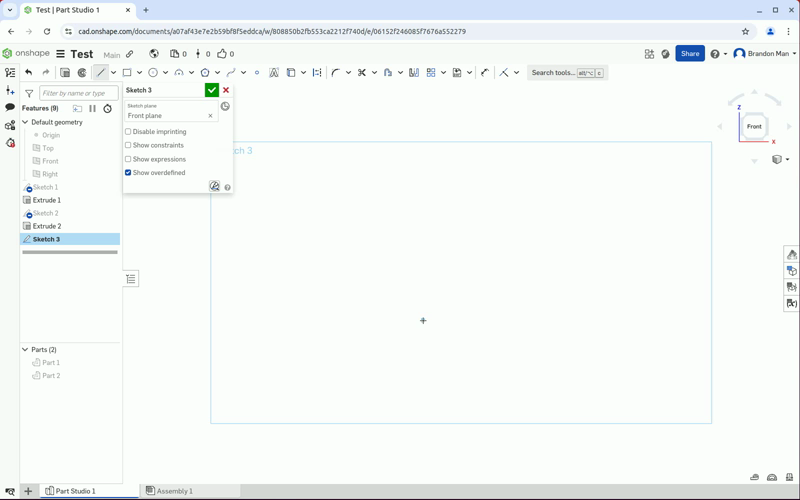
mouse_move(498, 320)
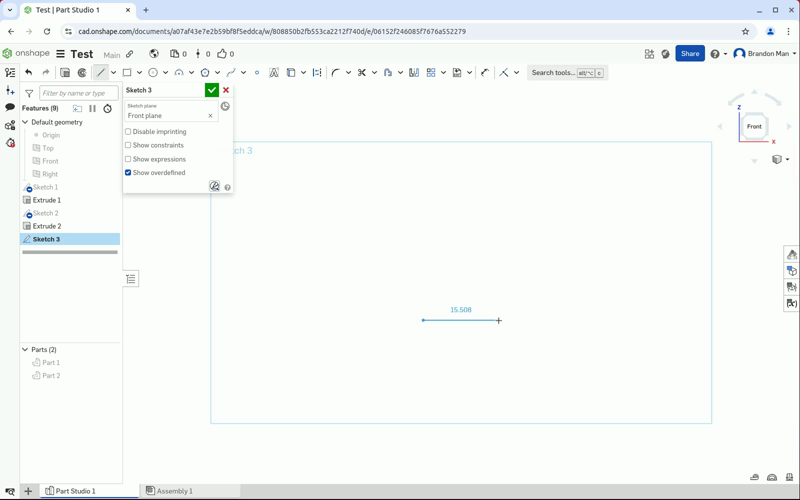
click(498, 320)
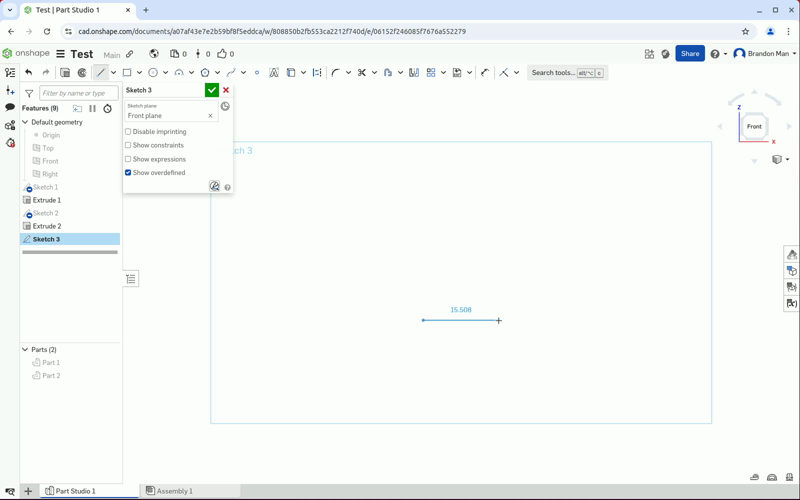
key_up(shift)
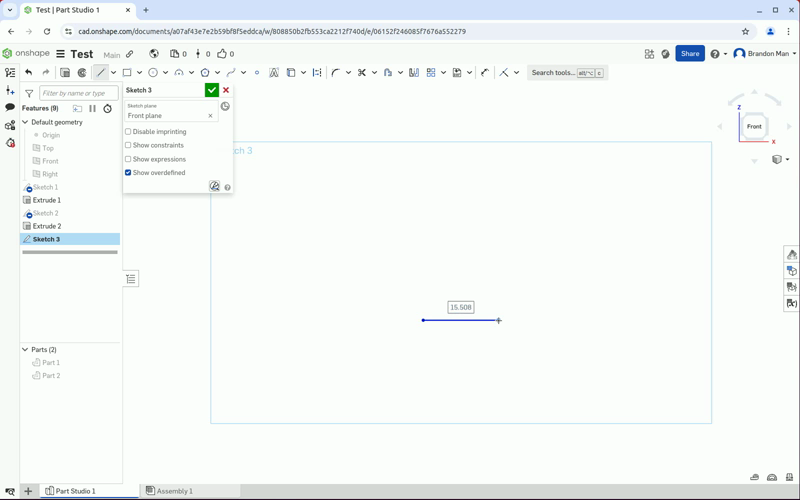
key_down(shift)
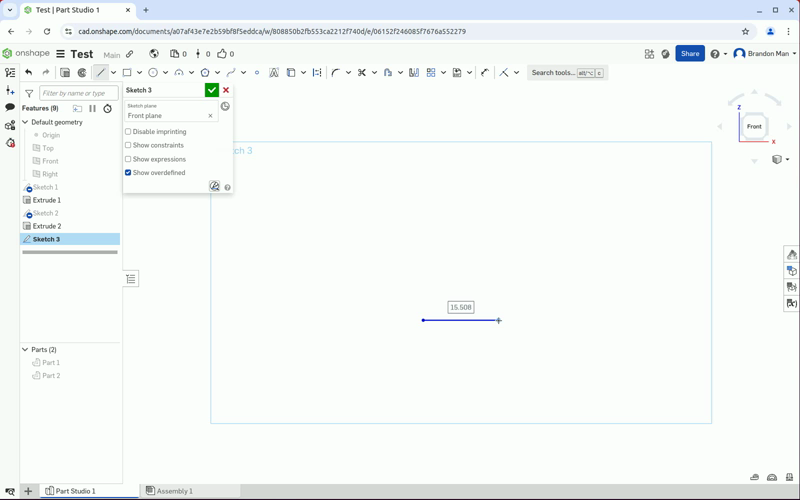
mouse_move(498, 245)
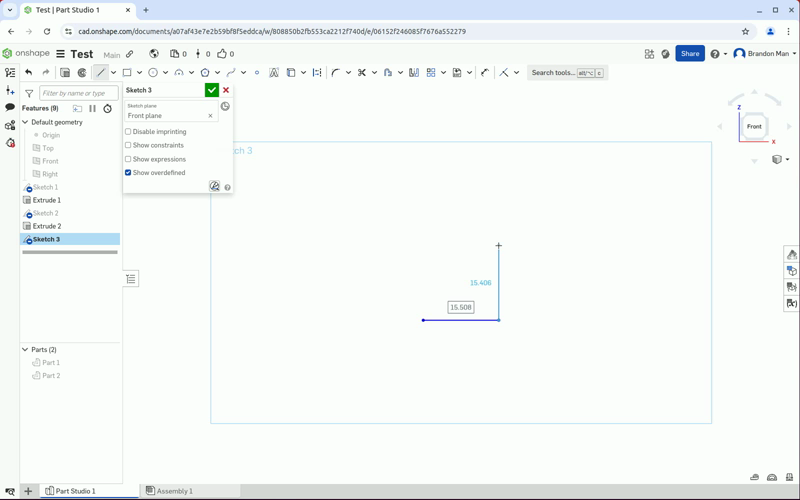
click(498, 245)
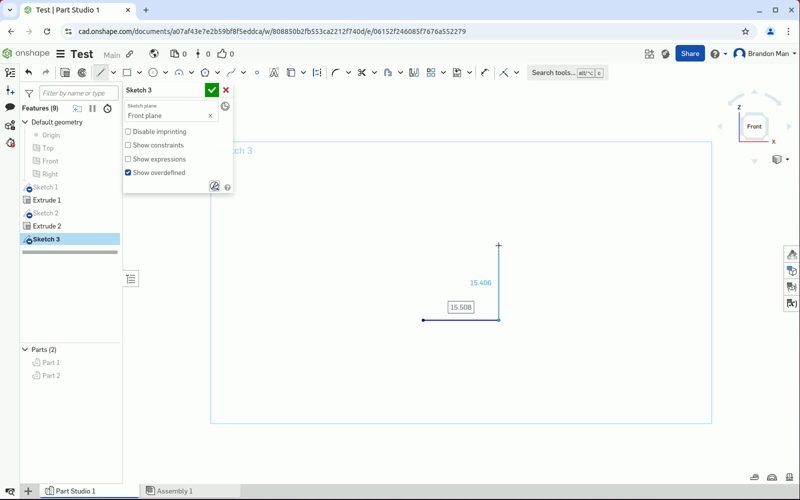
key_up(shift)
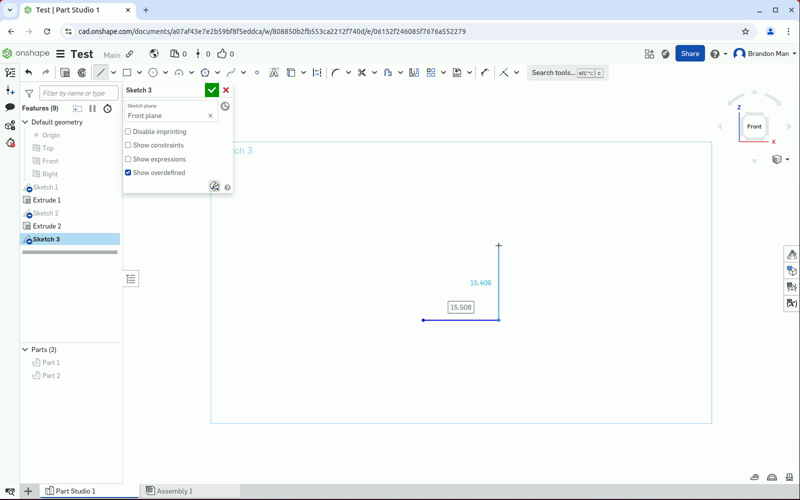
key_down(shift)
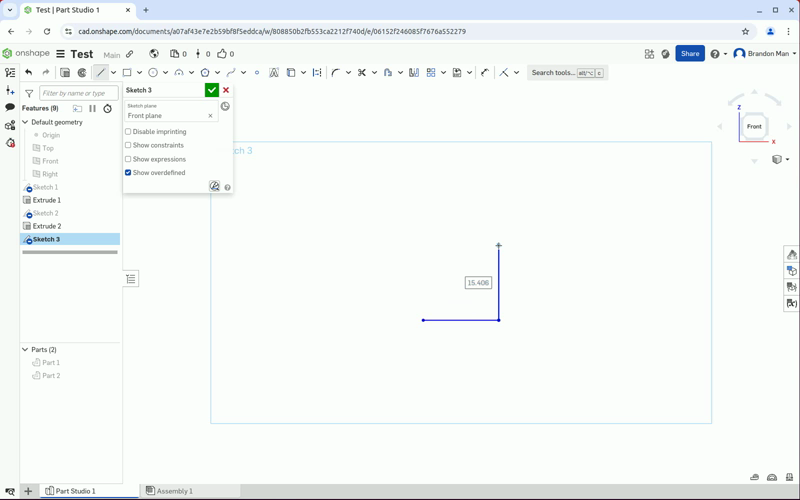
mouse_move(423, 245)
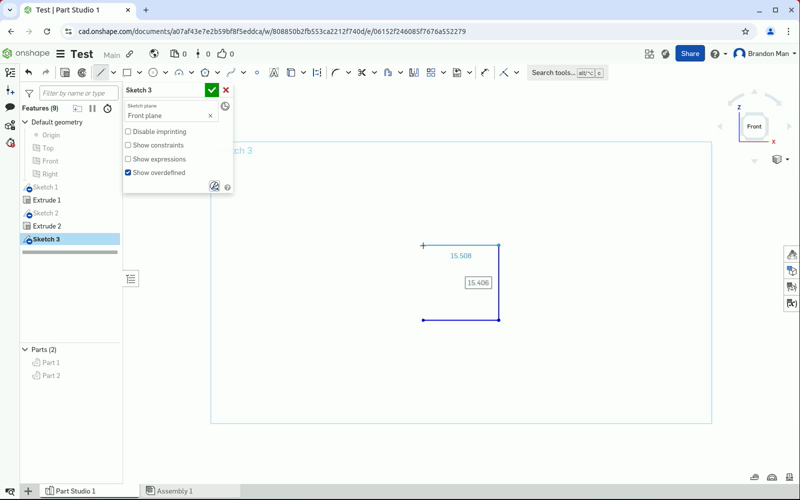
click(423, 245)
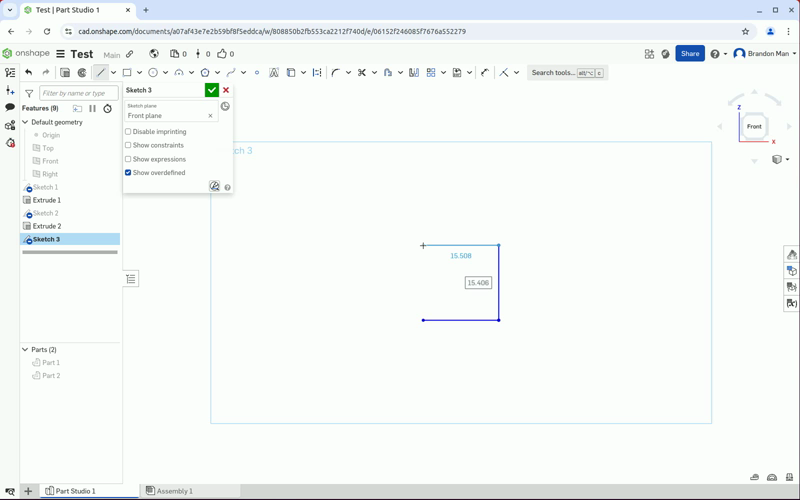
key_up(shift)
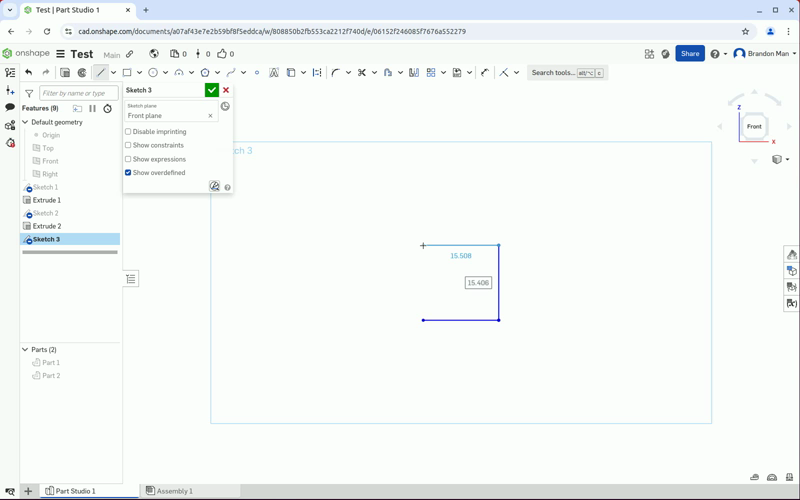
key_down(shift)
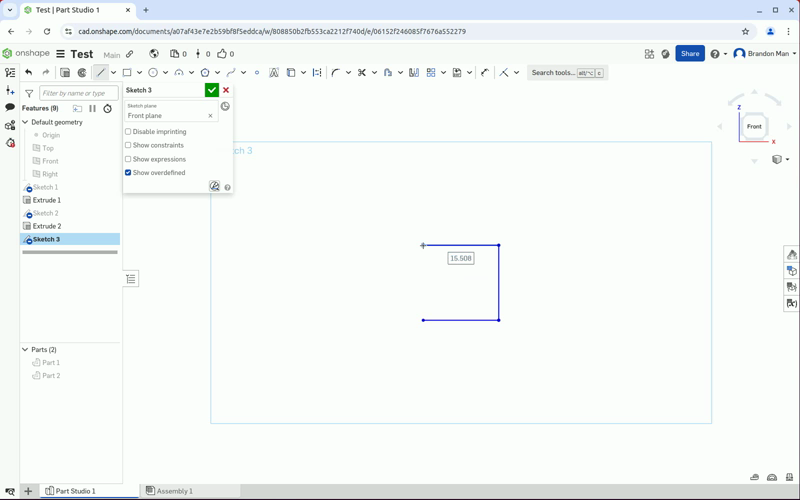
mouse_move(423, 320)
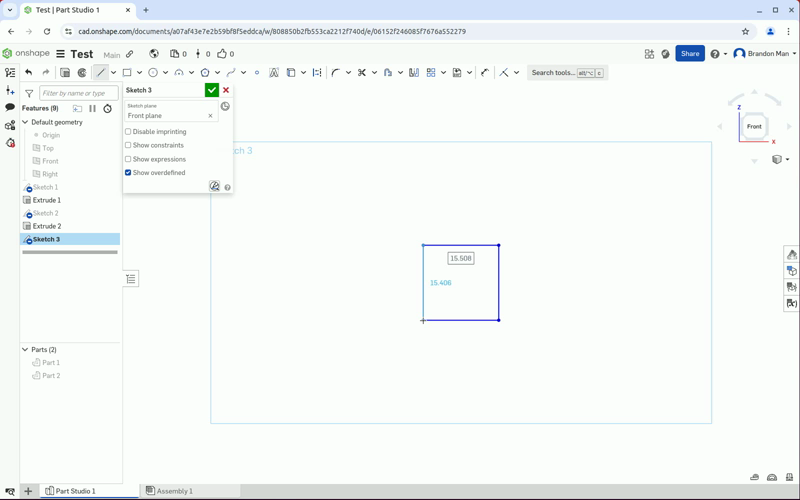
key_up(shift)
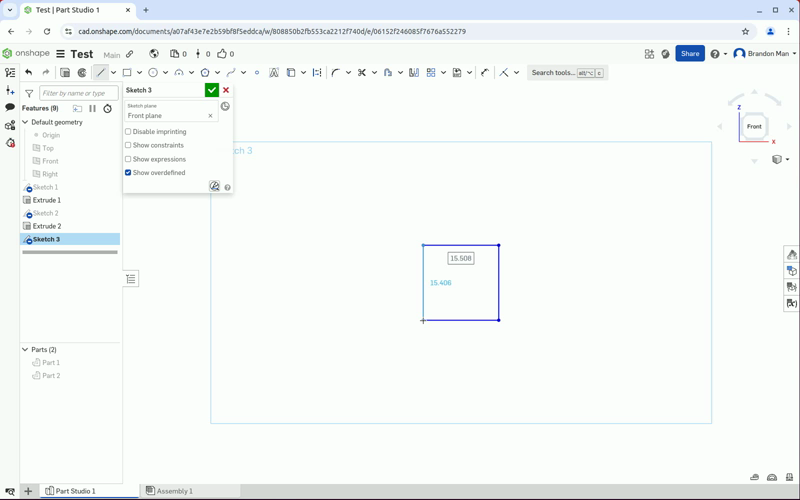
click(423, 320)
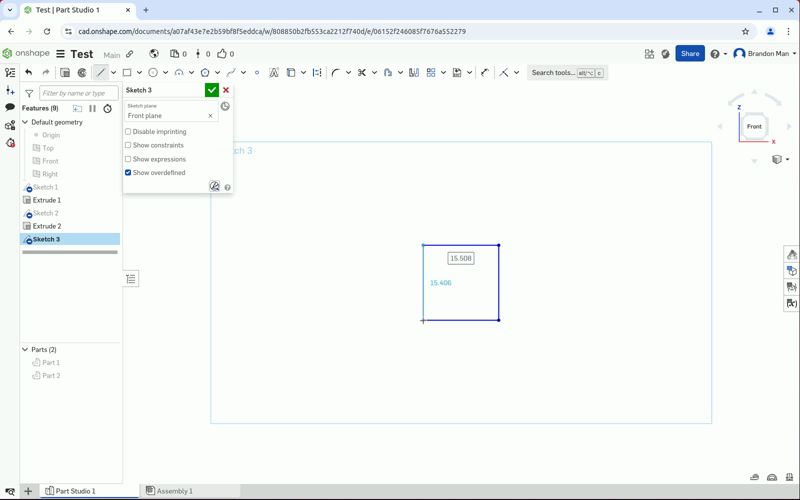
key(esc)
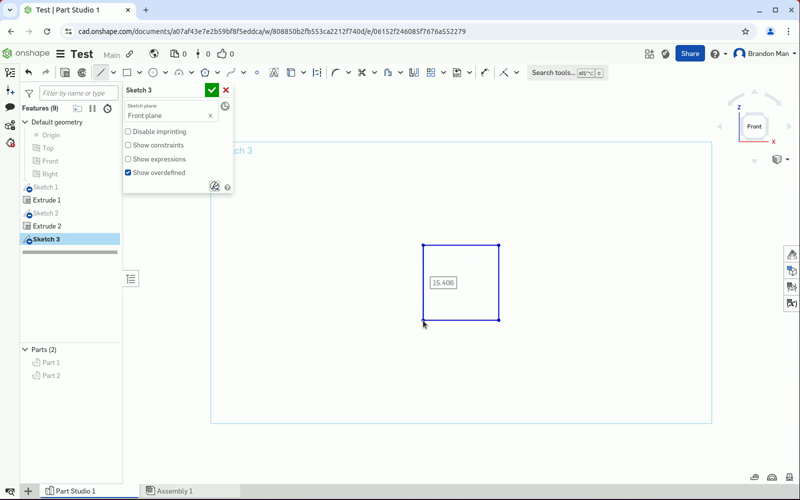
mouse_move(461, 262)
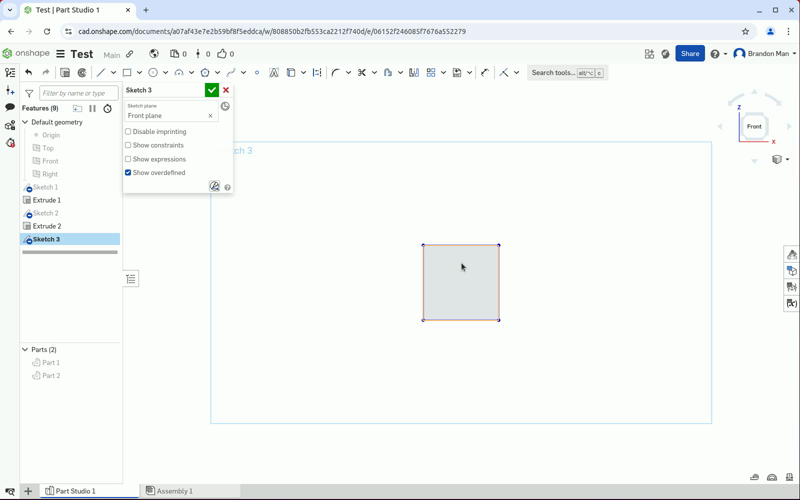
click(461, 262)
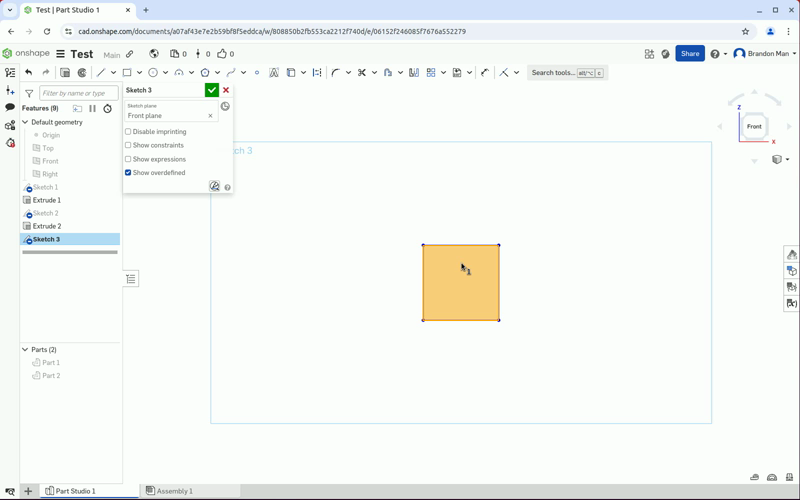
mouse_move(73, 352)
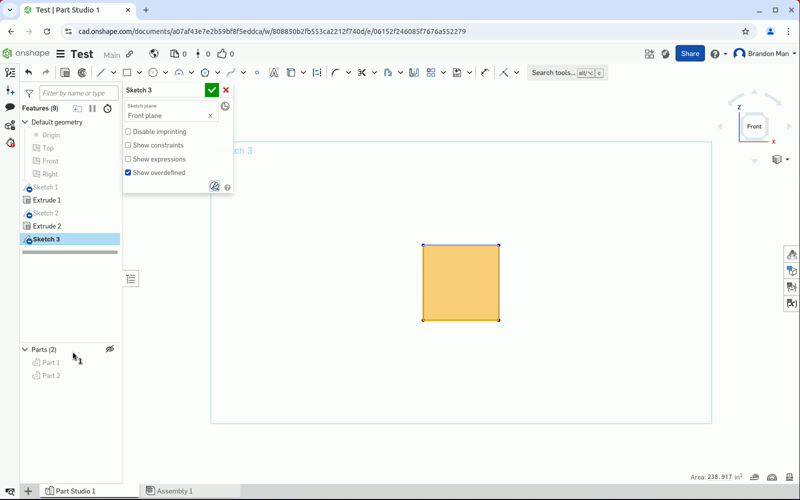
key(shift+y)
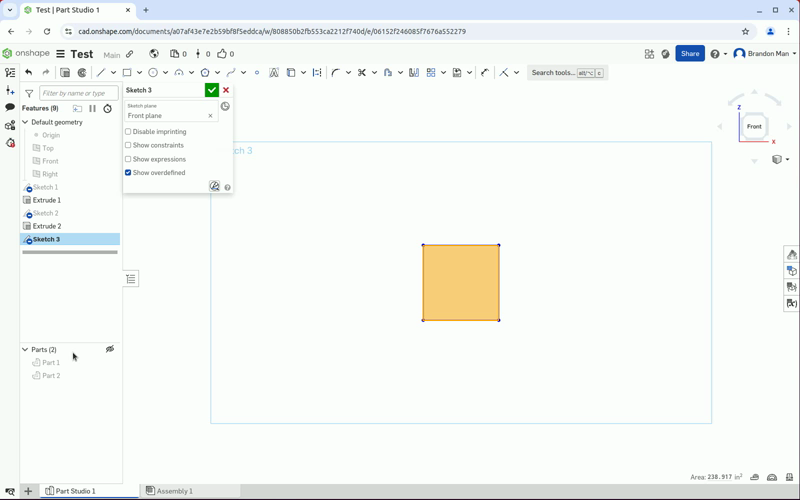
key(shift+e)
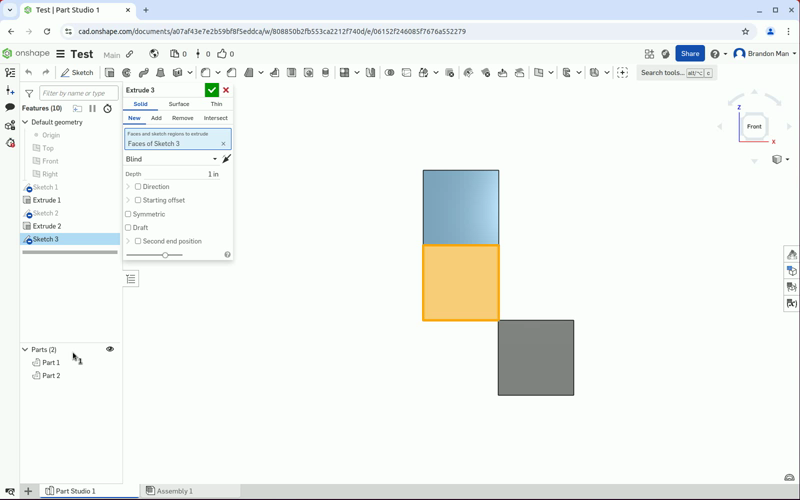
mouse_move(143, 106)
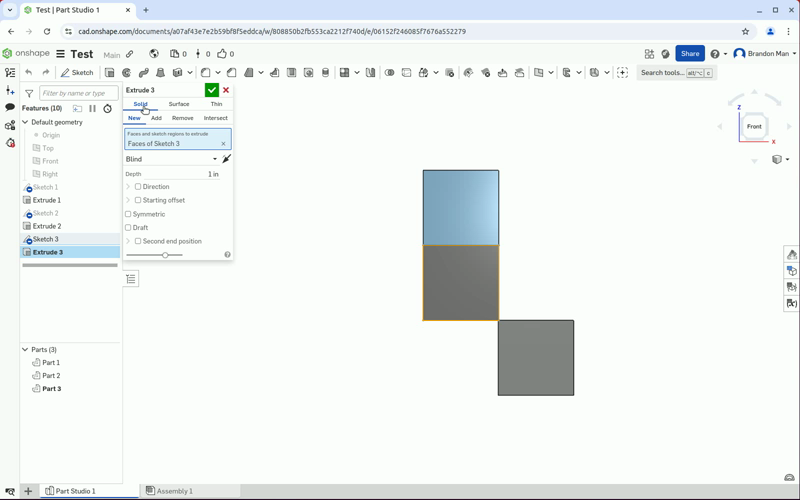
click(143, 106)
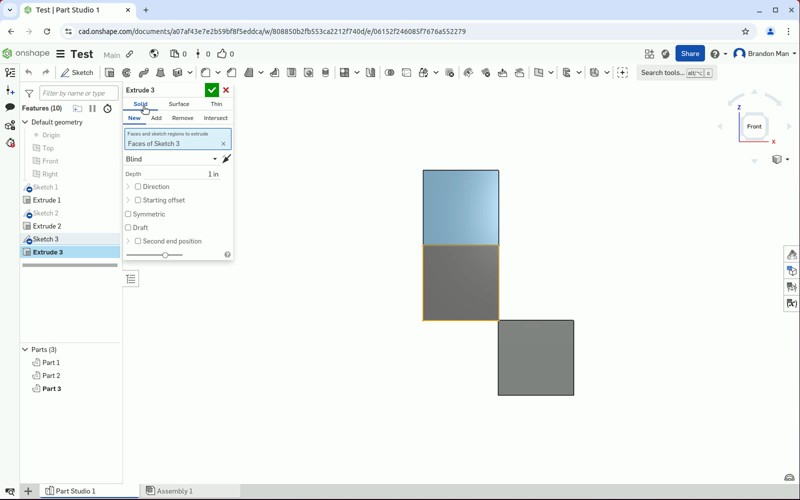
mouse_move(137, 120)
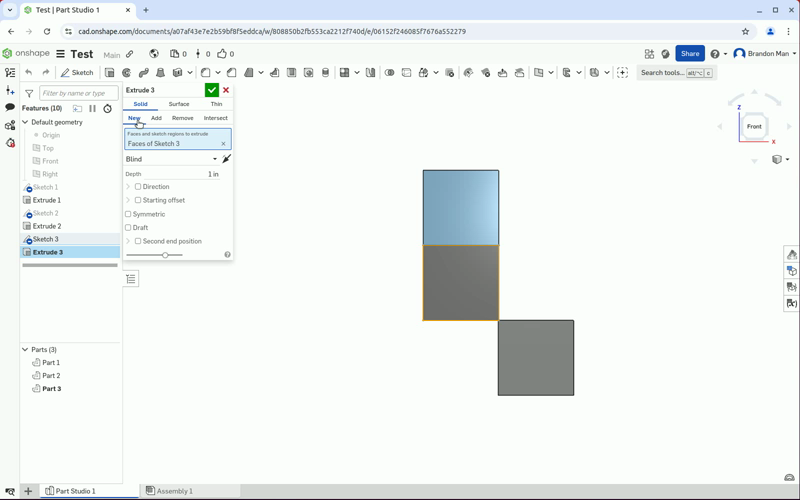
click(137, 120)
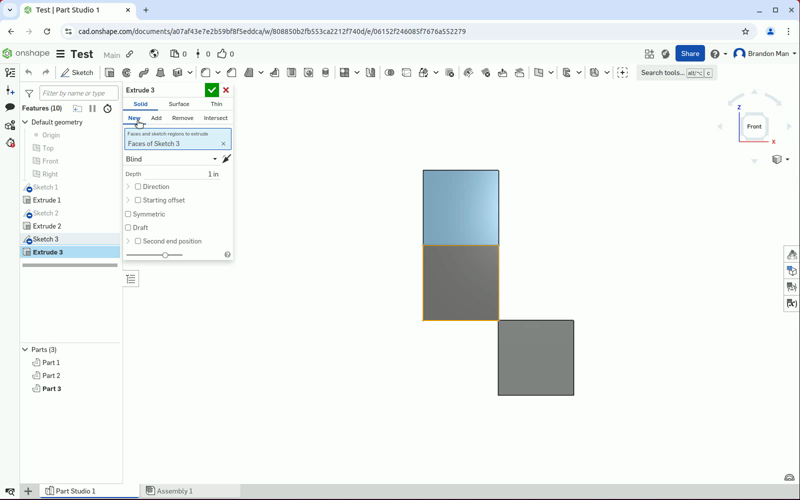
key(tab, 4)
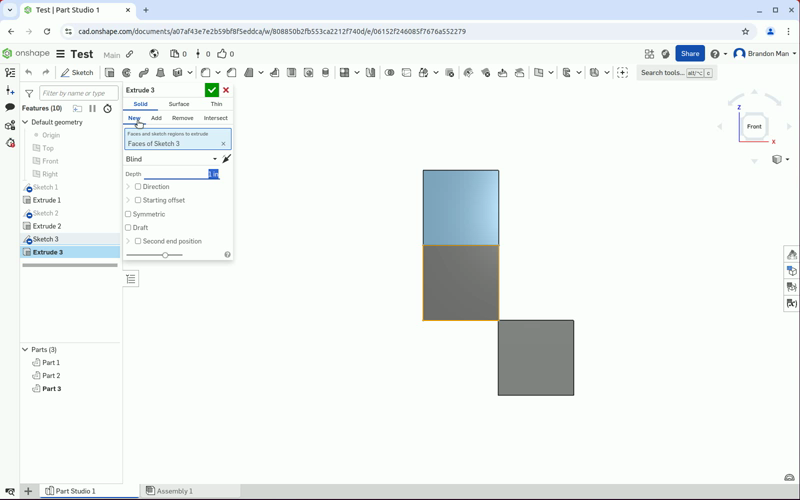
text(15.406)
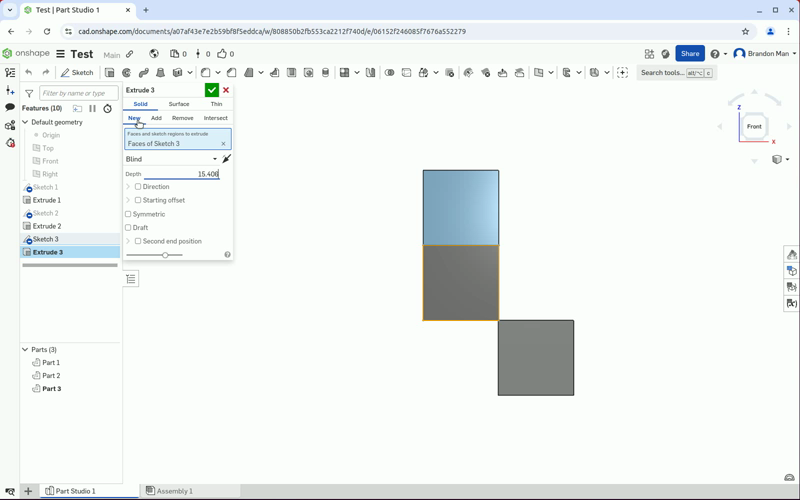
key(tab, 3)
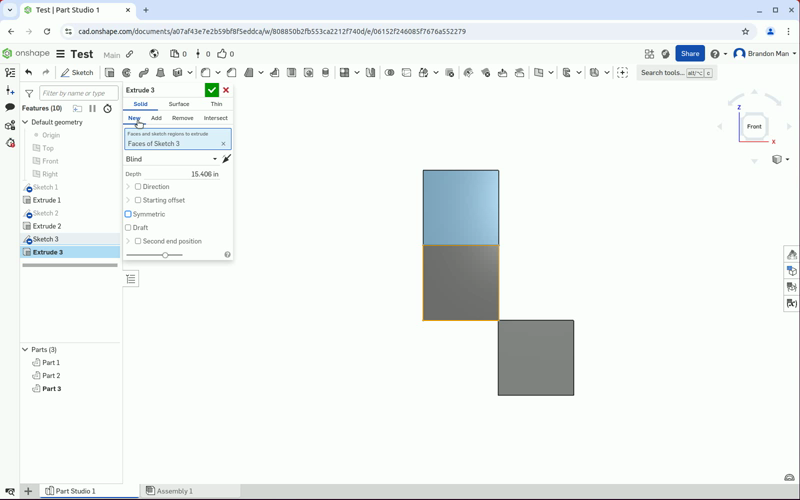
key(space)
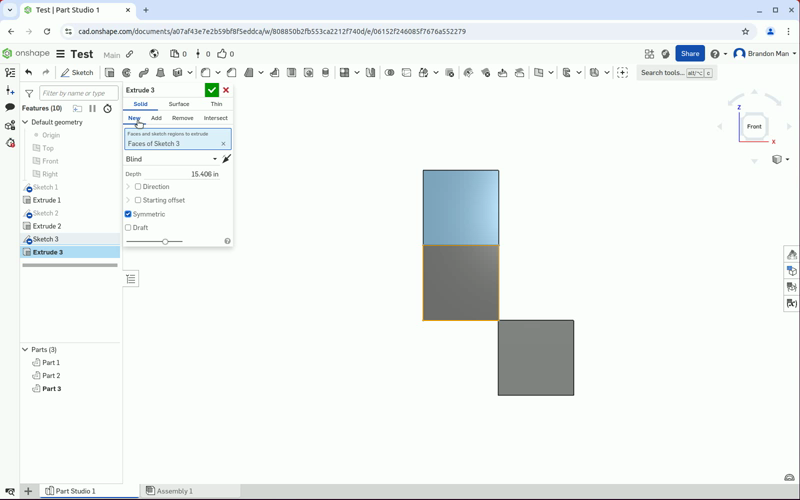
key(enter)
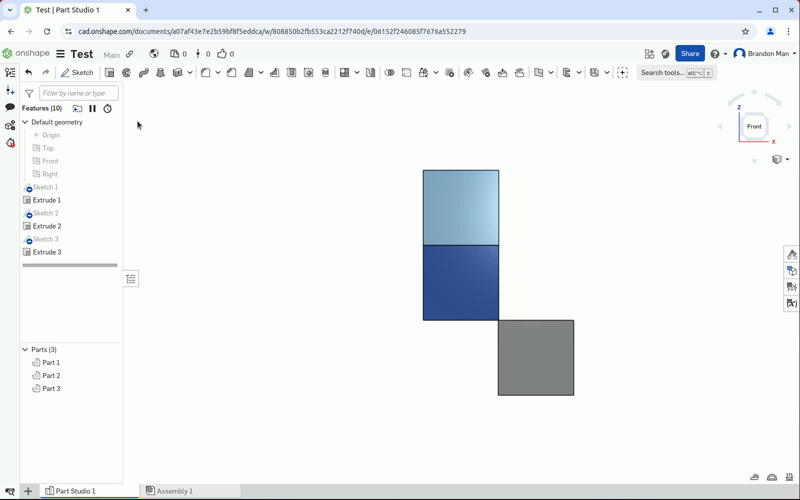
key(shift+h)
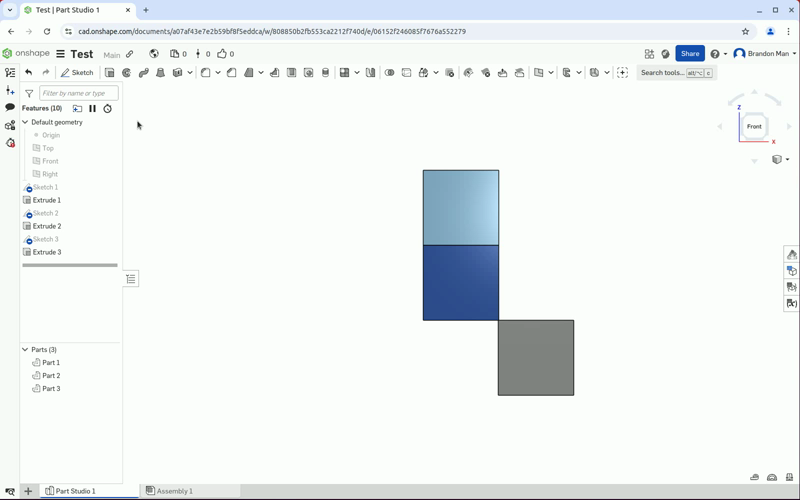
key(shift+h)
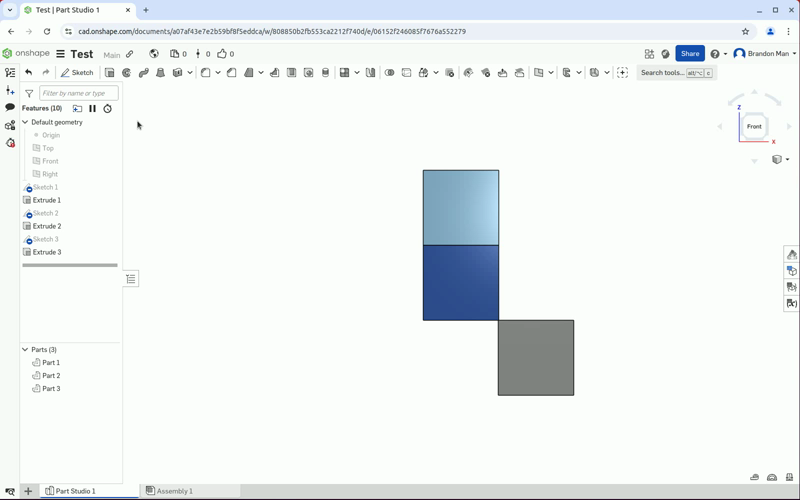
mouse_move(73, 189)
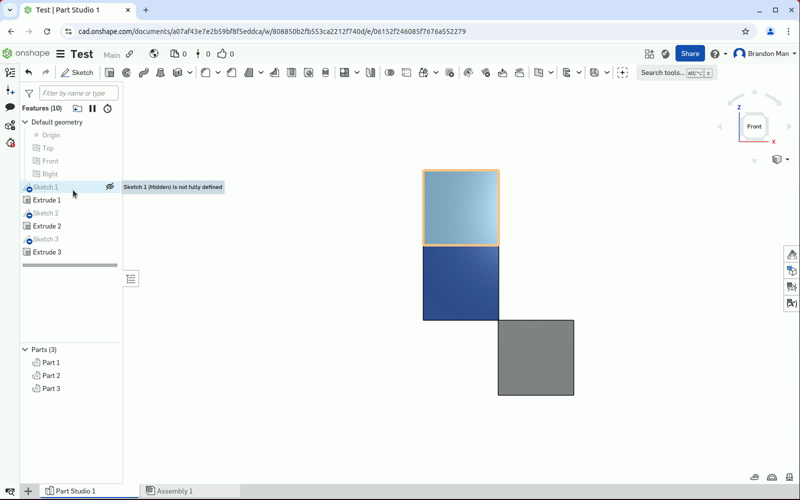
click(73, 189)
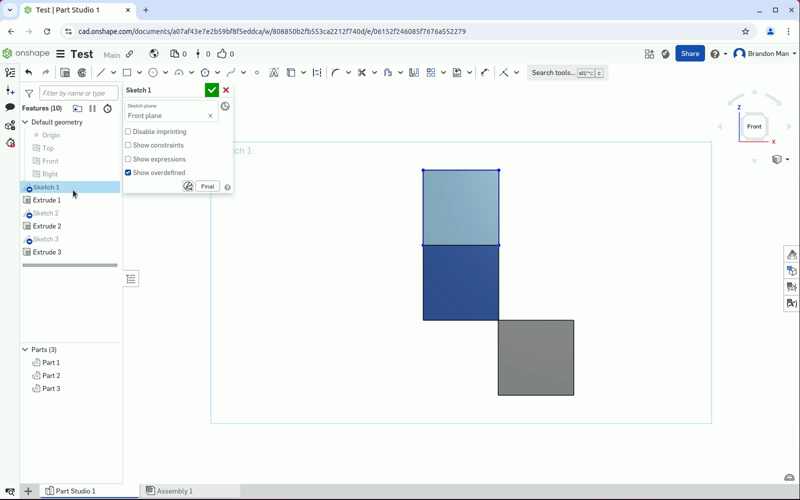
mouse_move(229, 92)
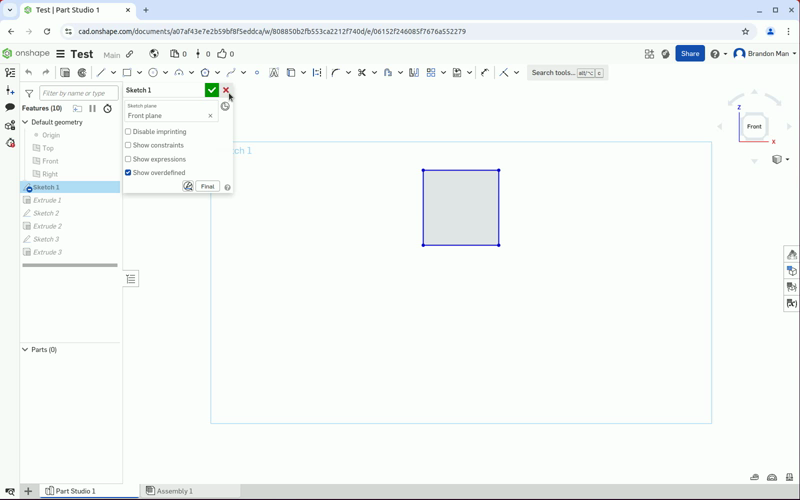
click(229, 92)
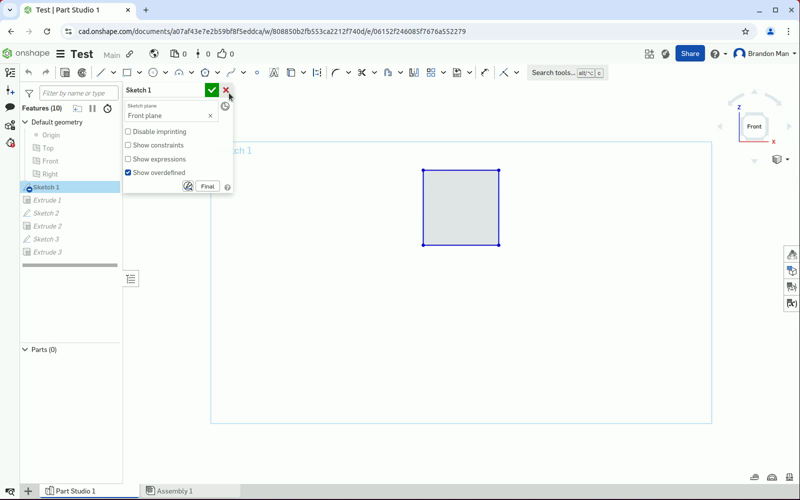
key(shift+s)
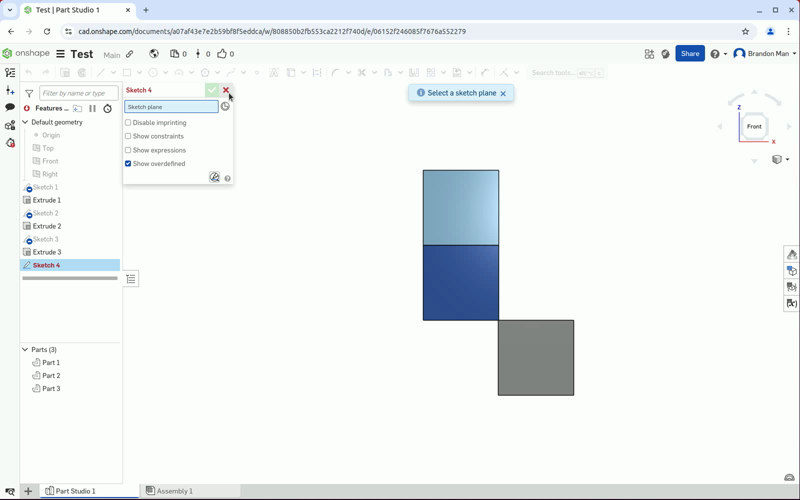
mouse_move(73, 163)
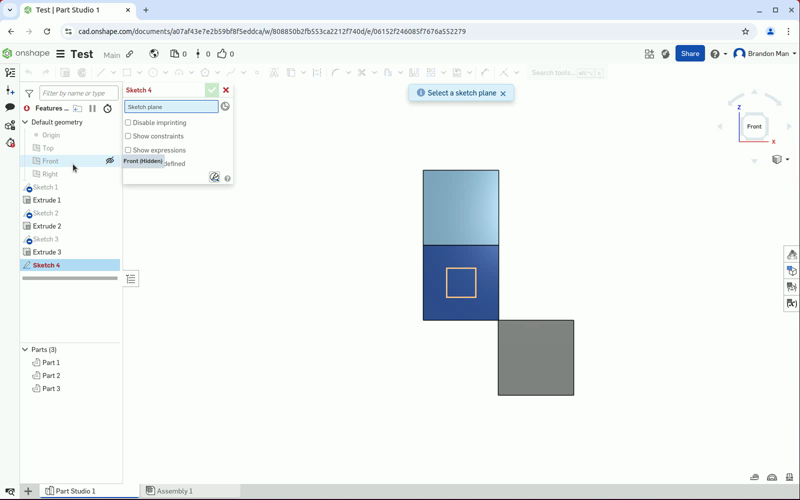
click(73, 163)
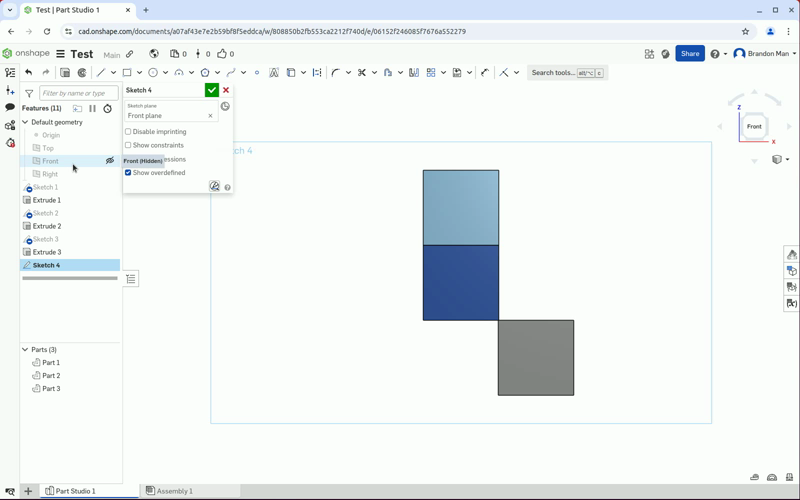
mouse_move(73, 352)
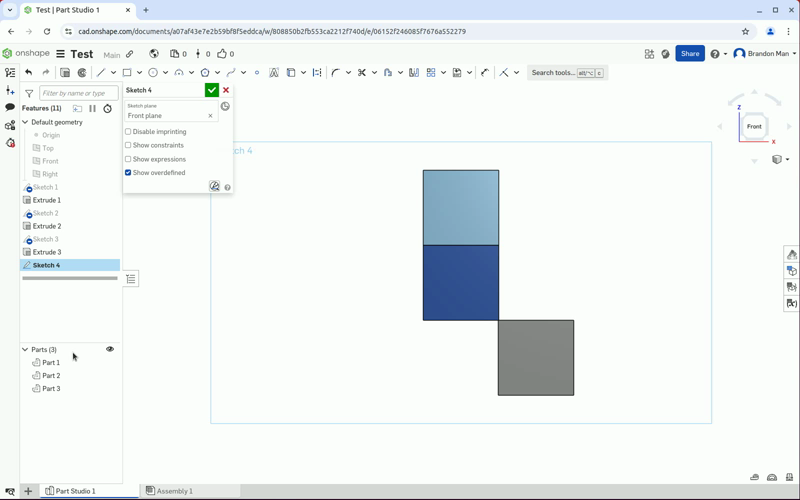
key(y)
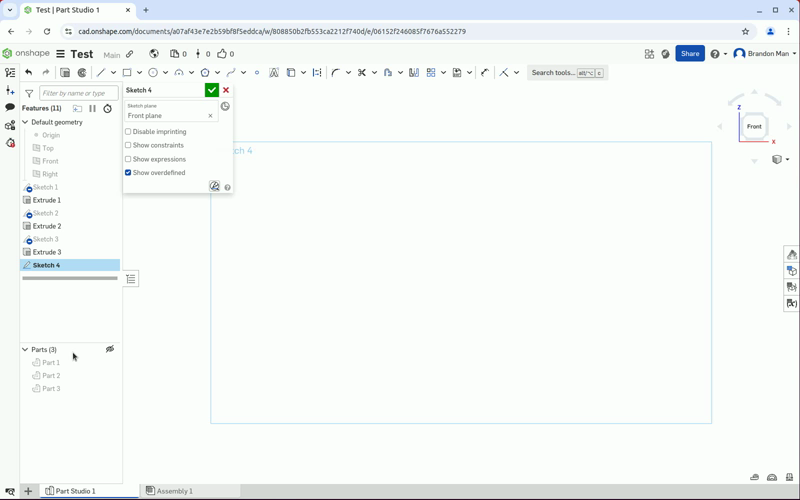
key(l)
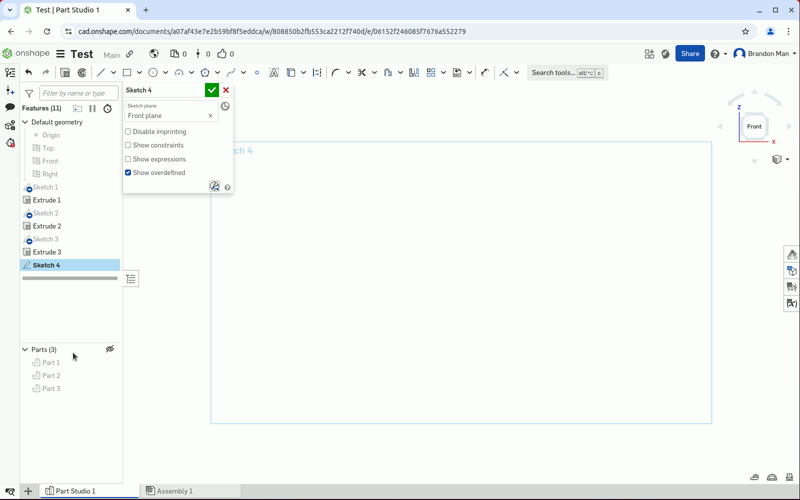
key_down(shift)
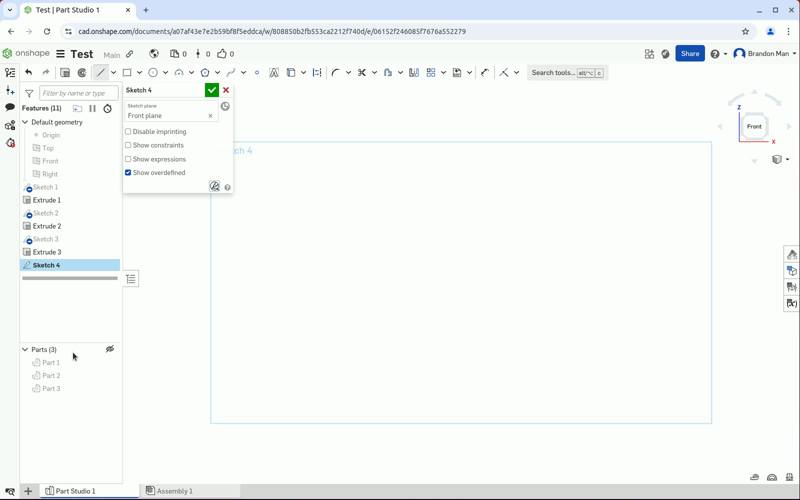
mouse_move(498, 320)
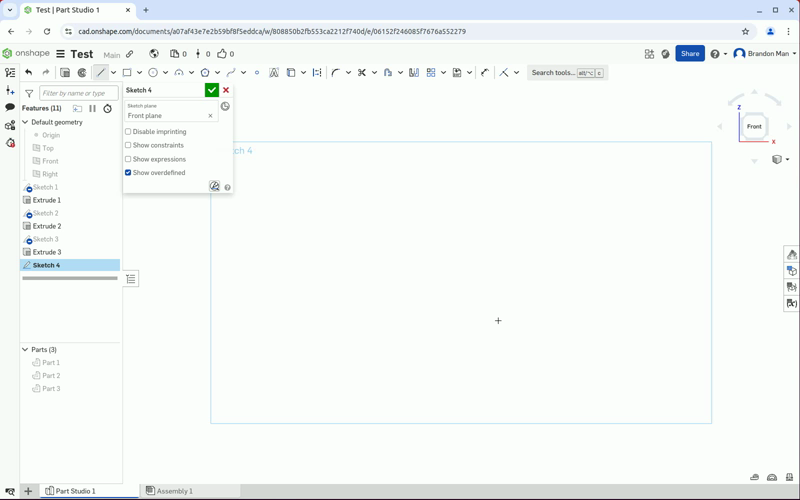
click(498, 320)
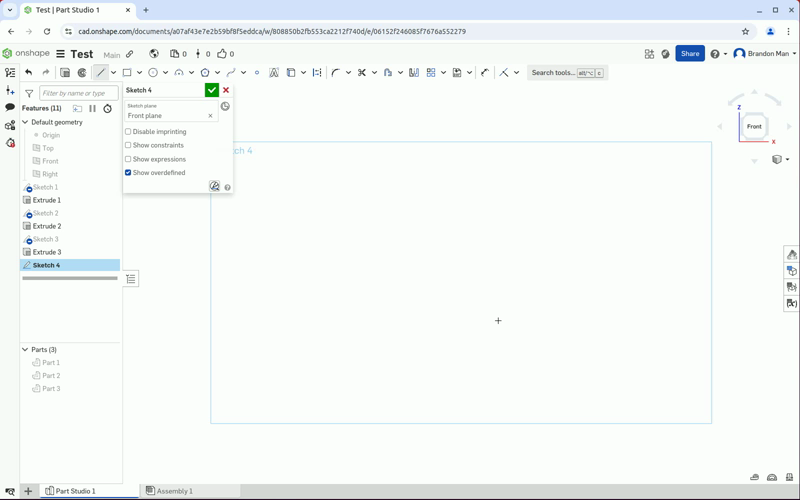
key_up(shift)
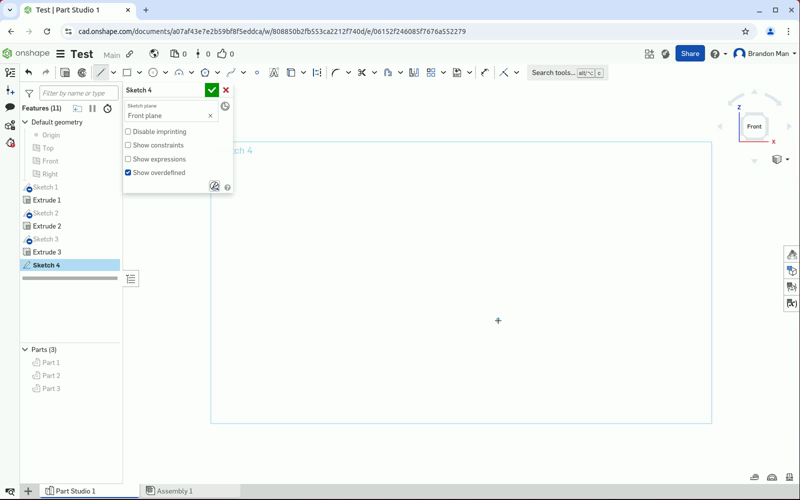
key_down(shift)
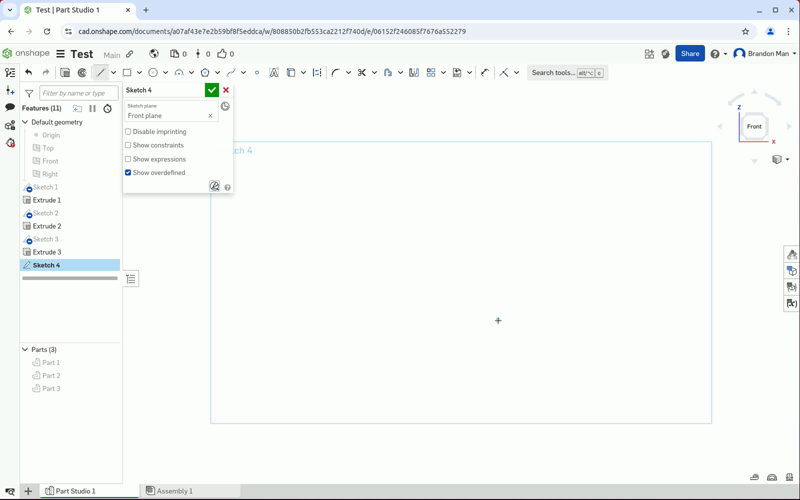
mouse_move(573, 320)
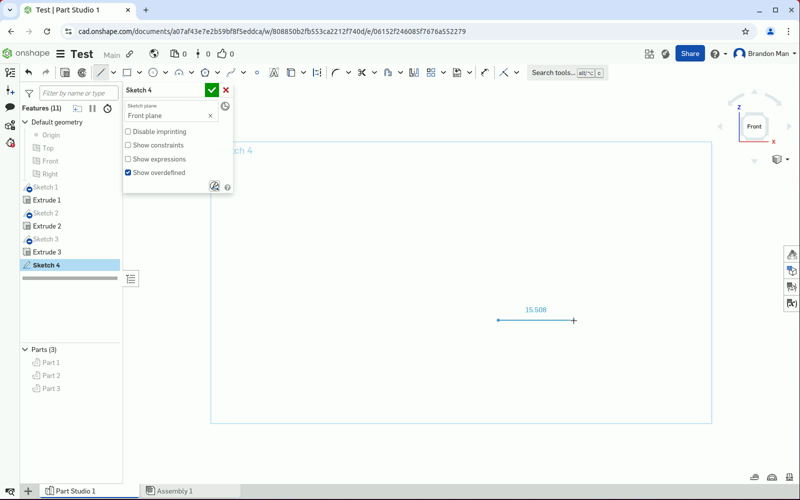
click(573, 320)
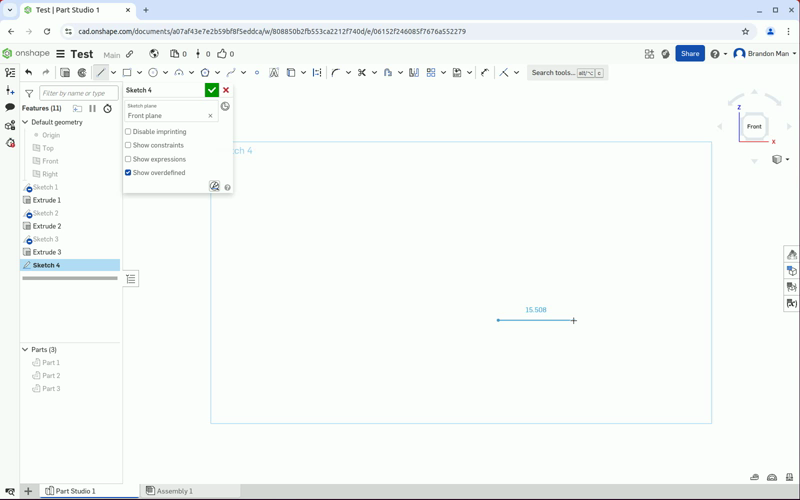
key_up(shift)
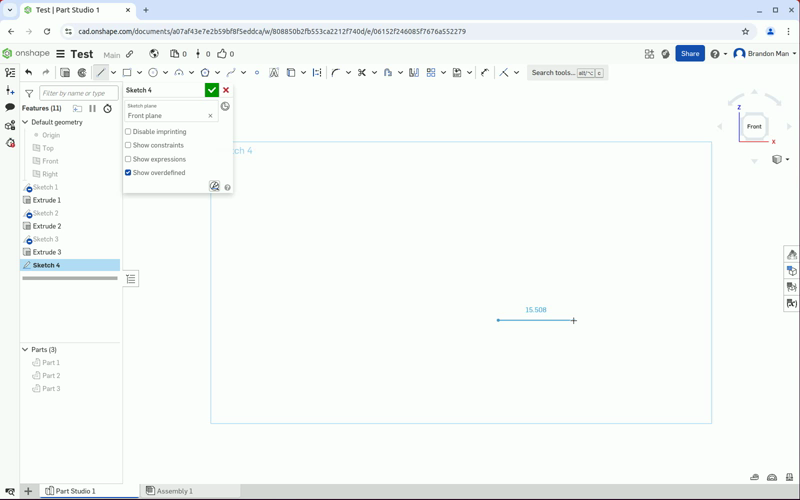
key_down(shift)
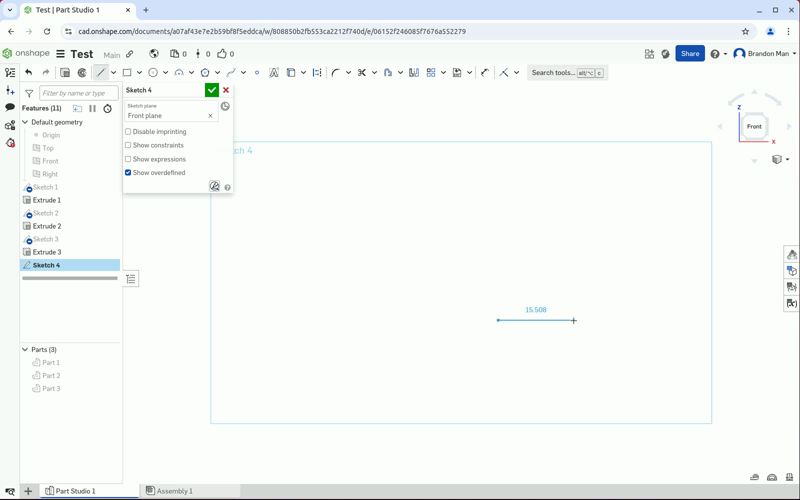
mouse_move(573, 245)
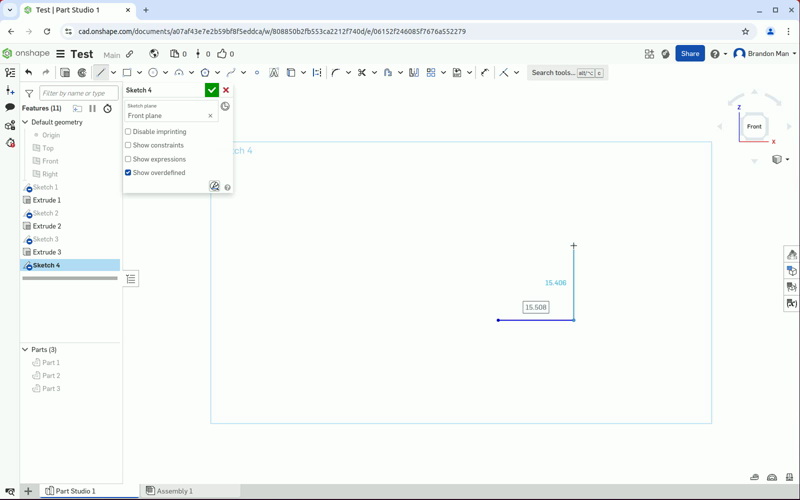
click(573, 245)
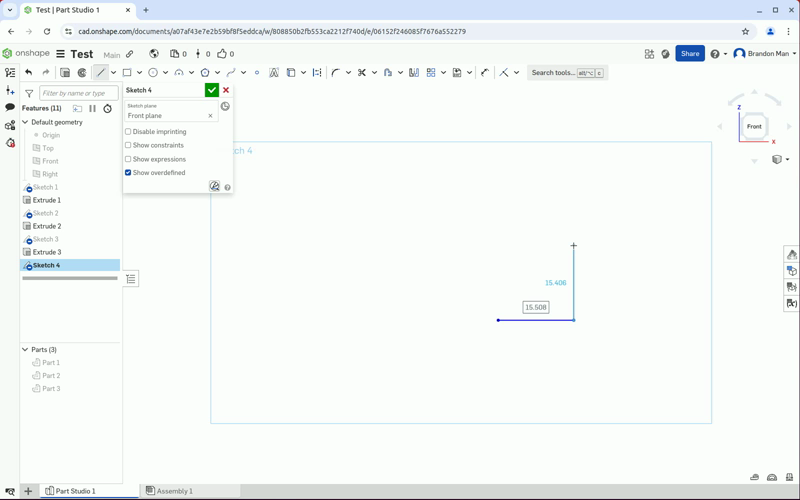
key_up(shift)
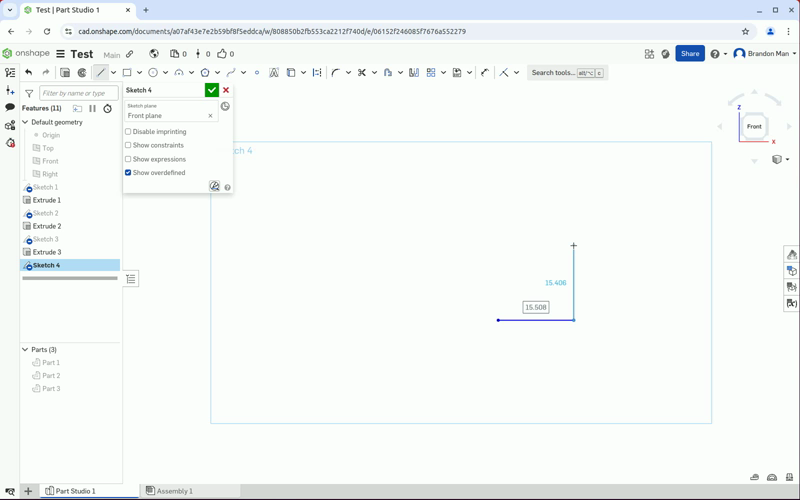
key_down(shift)
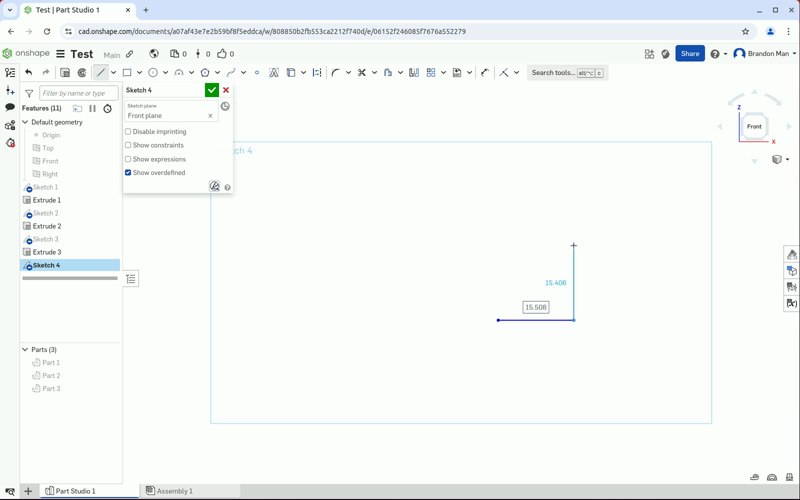
mouse_move(498, 245)
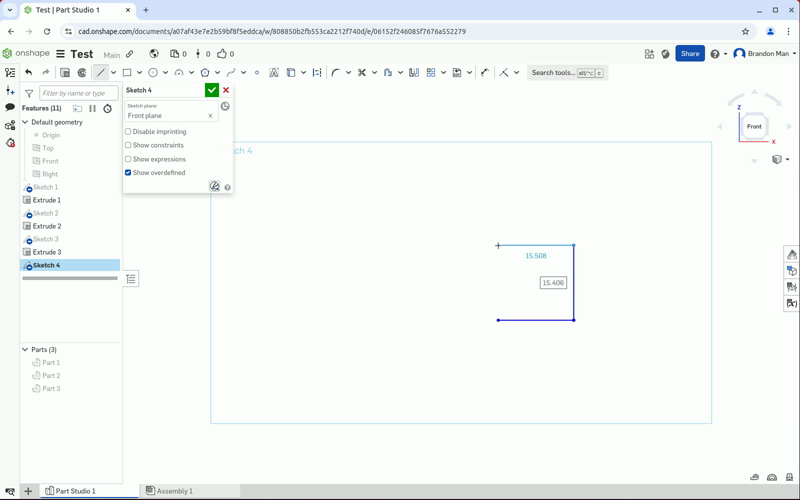
click(498, 245)
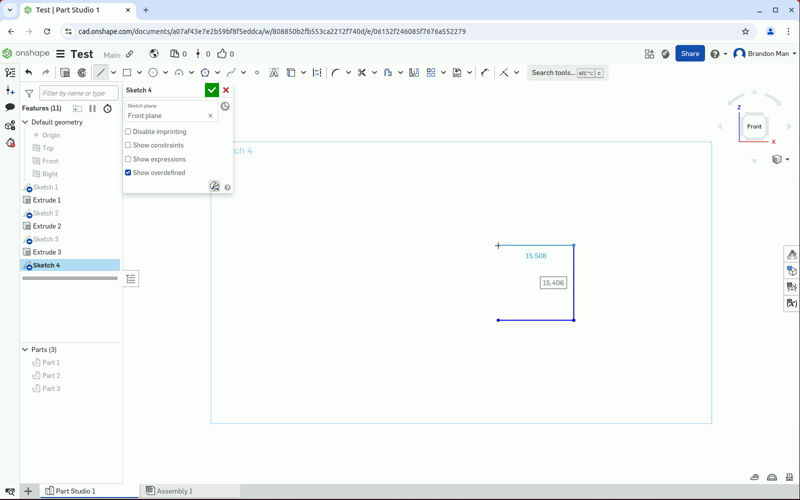
key_up(shift)
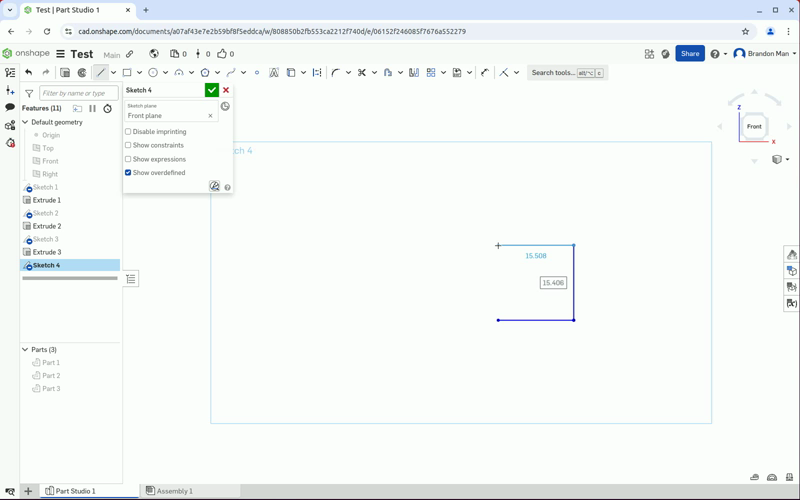
key_down(shift)
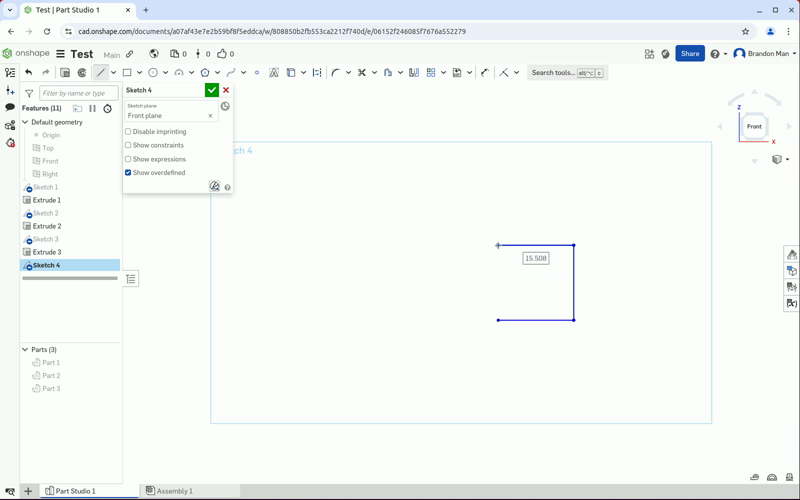
mouse_move(498, 320)
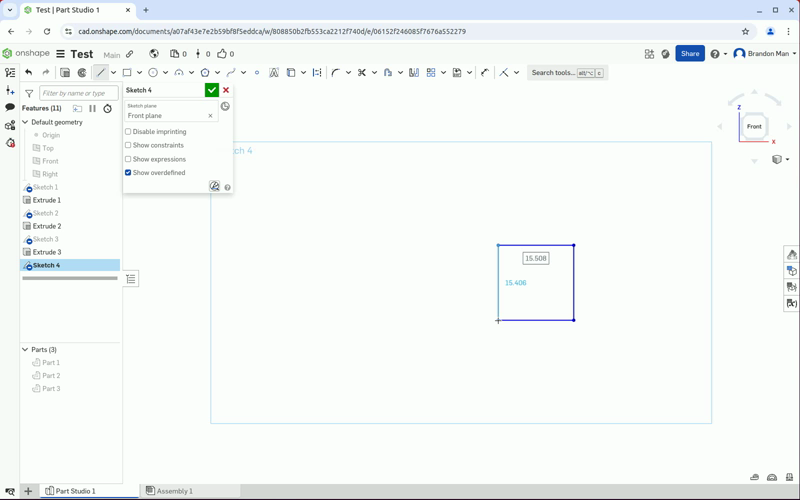
key_up(shift)
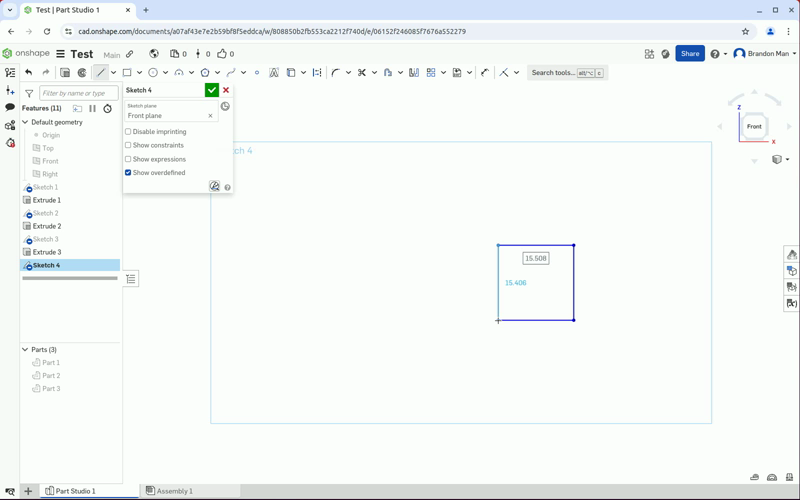
click(498, 320)
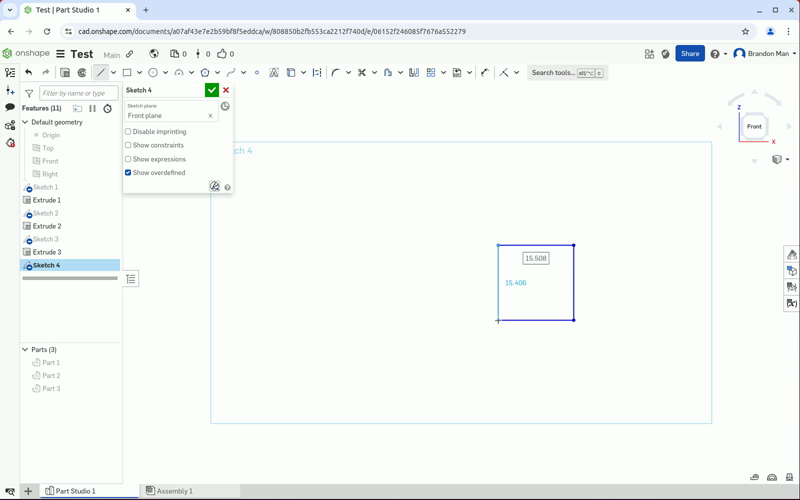
key(esc)
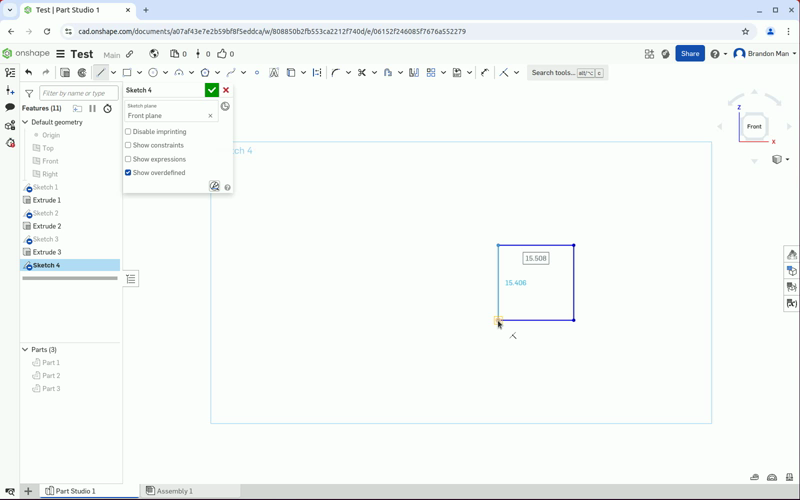
mouse_move(522, 273)
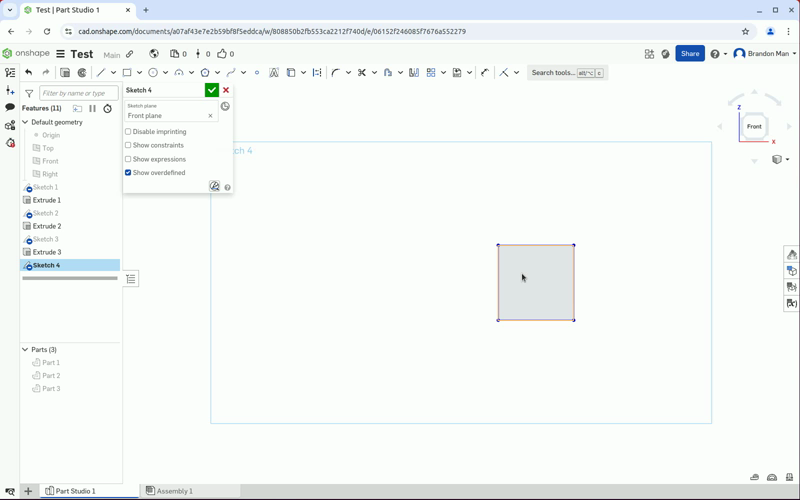
click(522, 273)
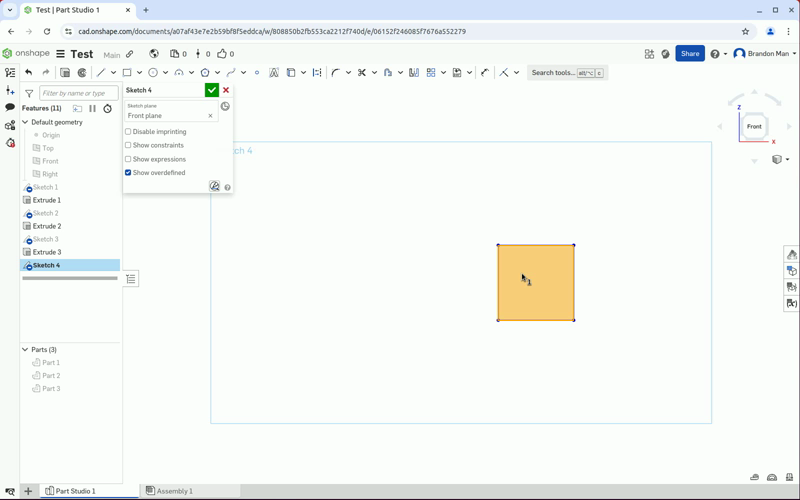
mouse_move(73, 352)
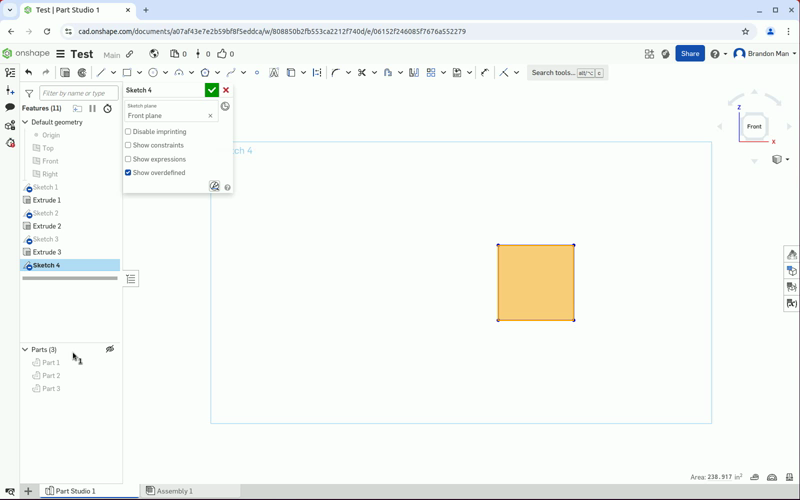
key(shift+y)
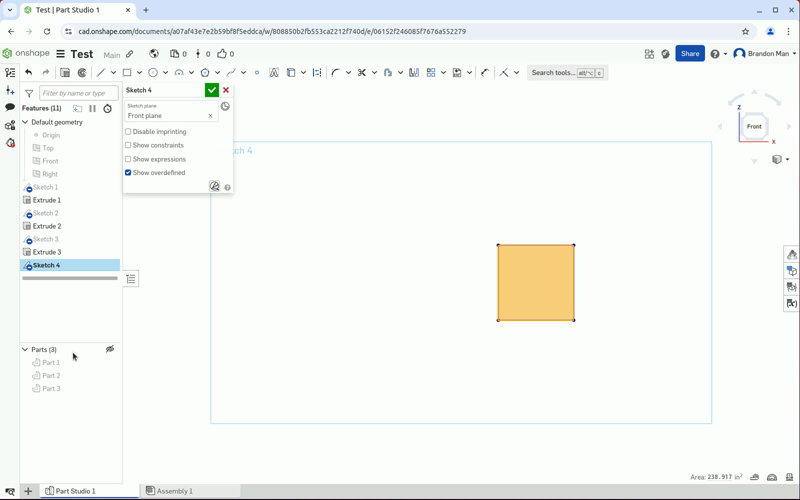
key(shift+e)
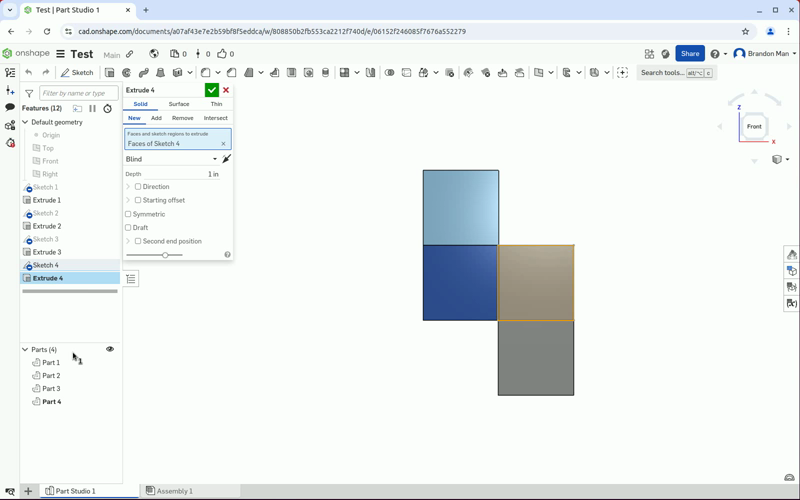
mouse_move(143, 106)
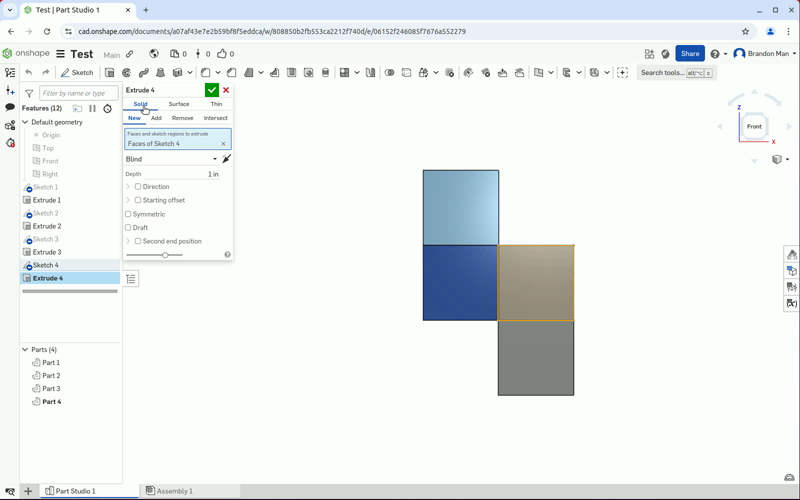
click(143, 106)
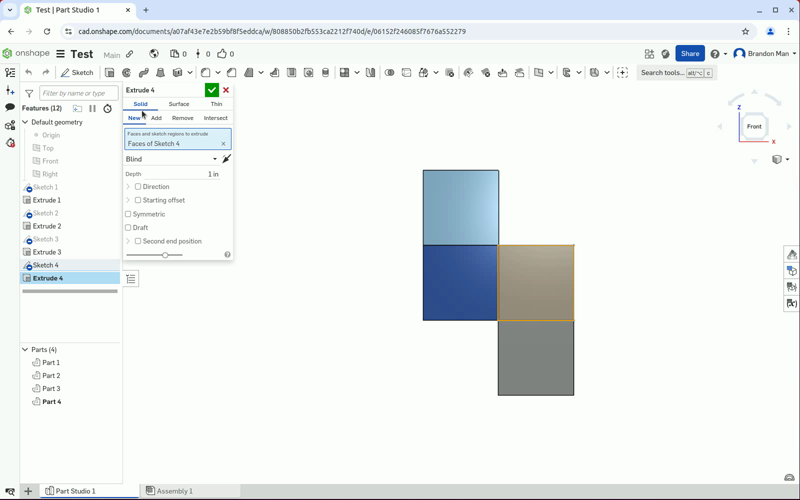
mouse_move(137, 120)
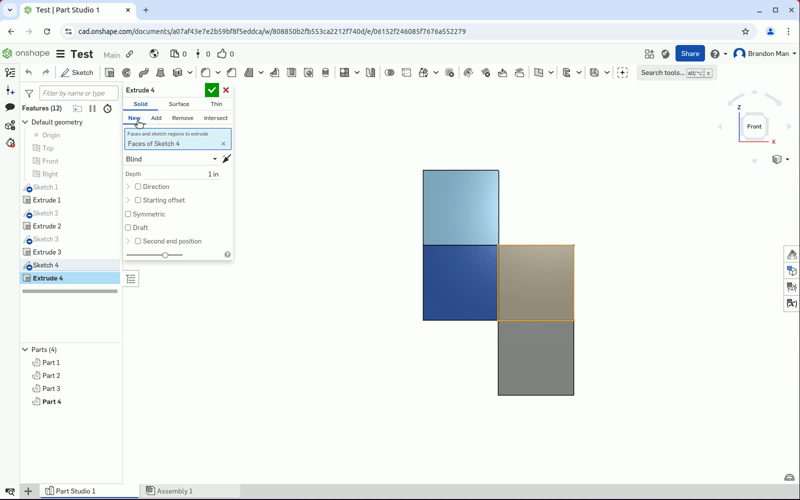
click(137, 120)
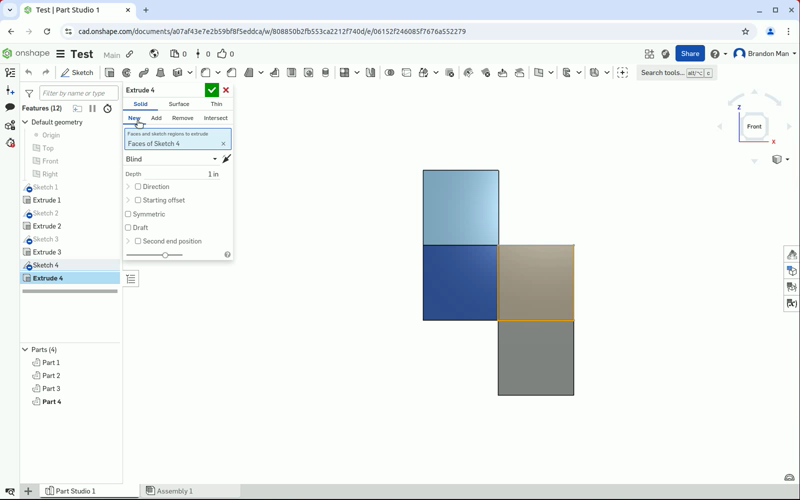
key(tab, 4)
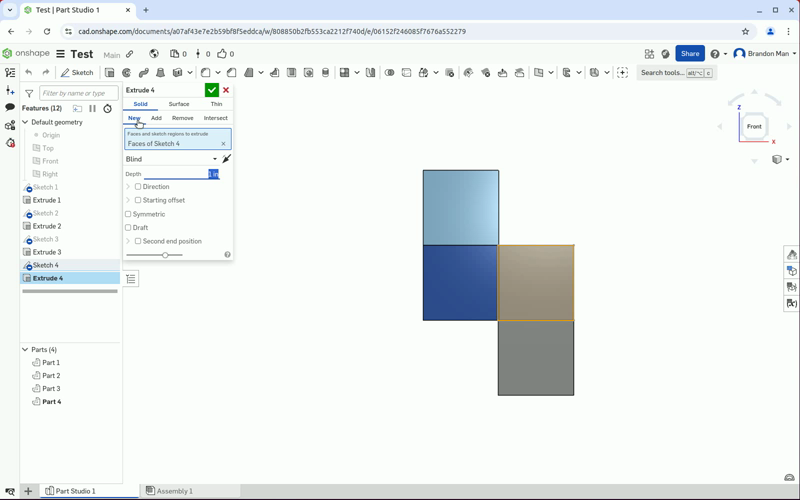
text(15.406)
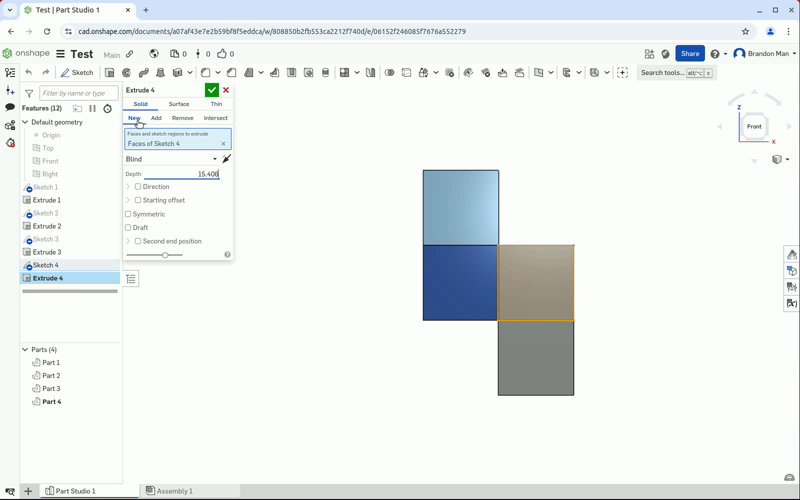
key(tab, 3)
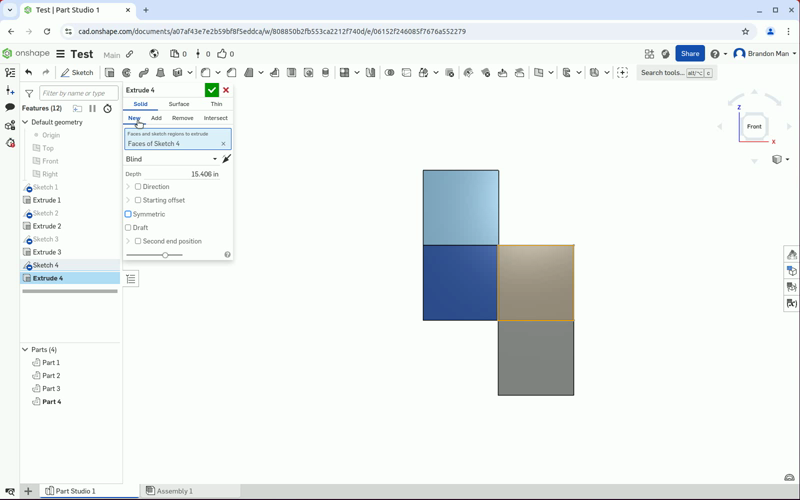
key(space)
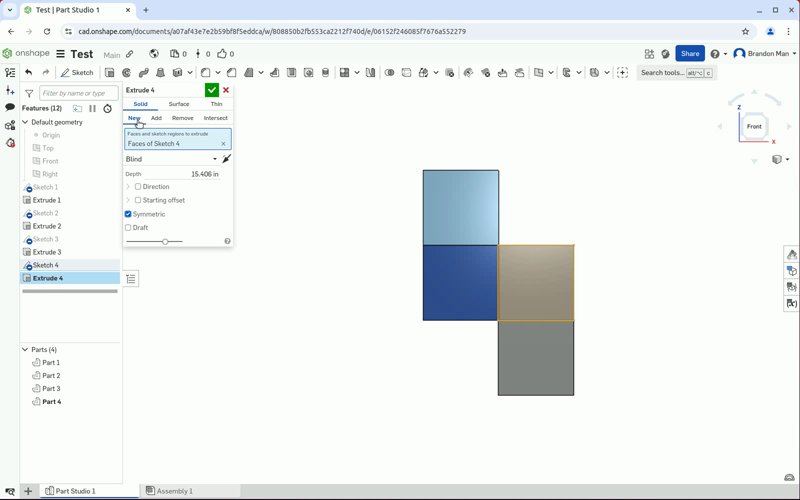
key(enter)
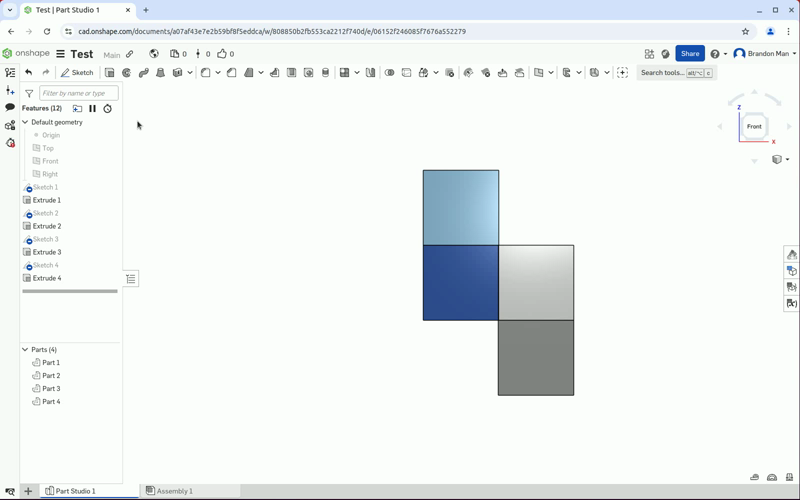
key(shift+h)
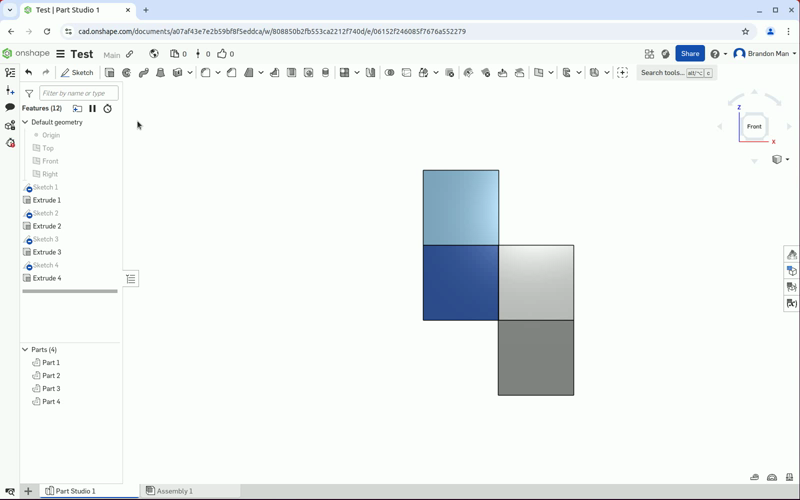
key(shift+h)
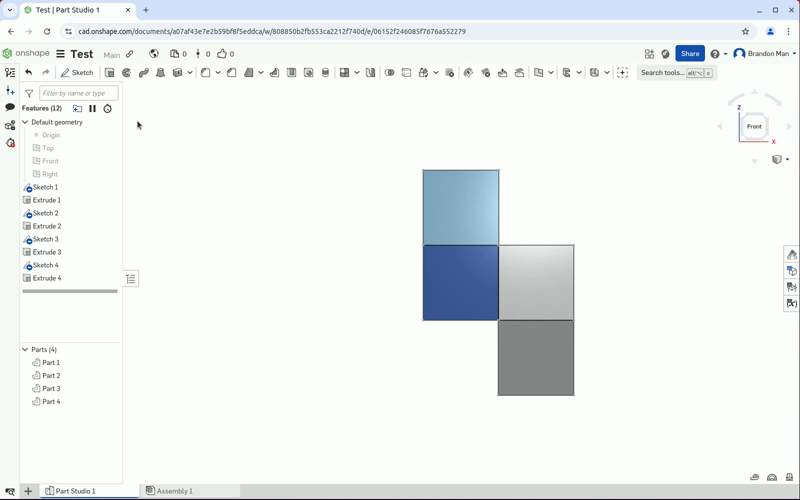
key(shift+7)
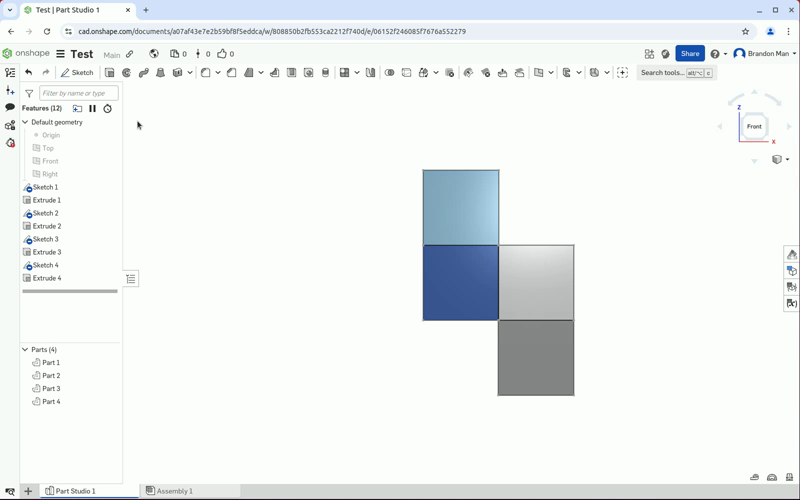
key(left, 2)
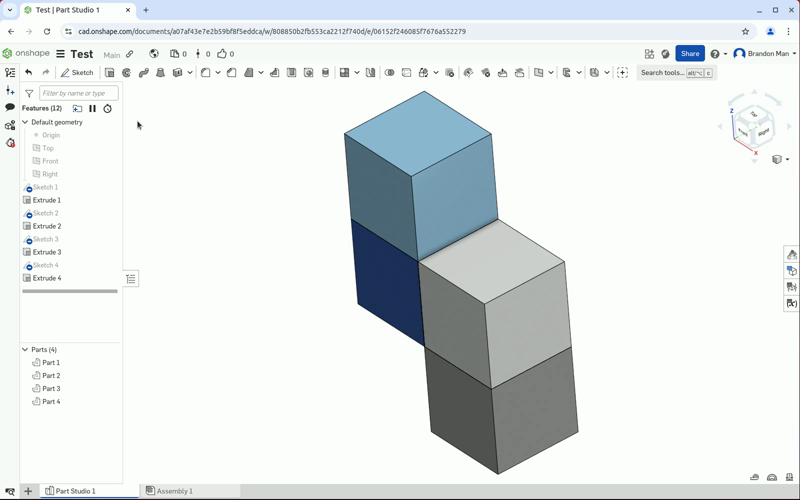
key(down, 2)
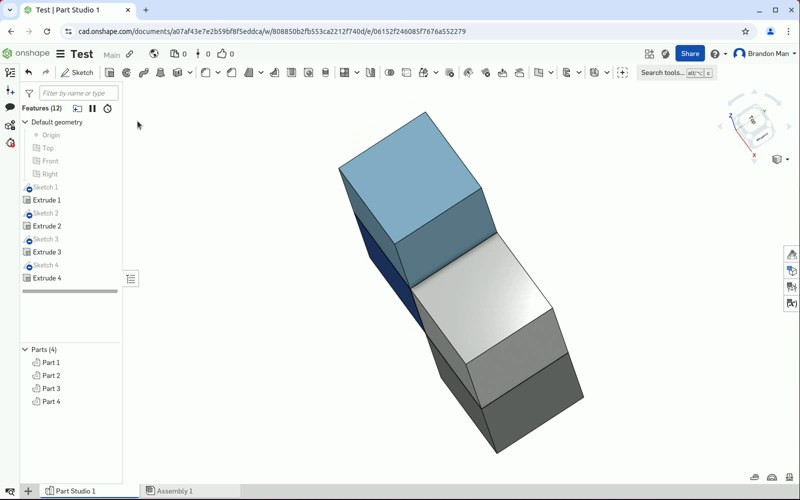
key(up, 2)
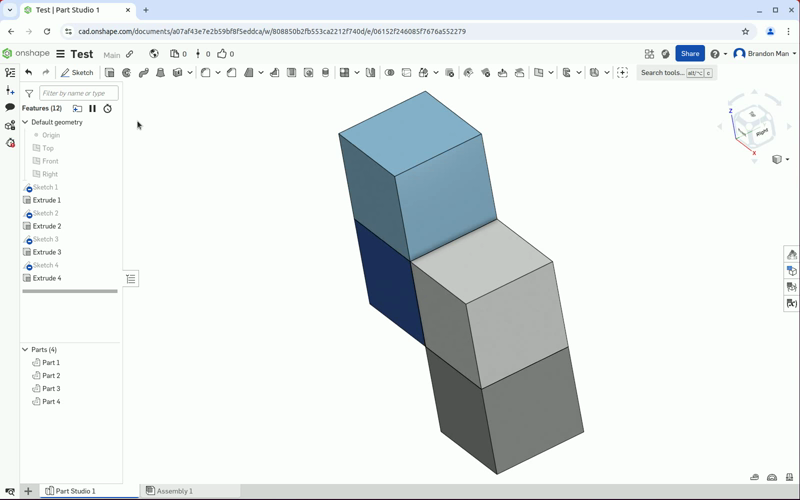
key(right, 2)
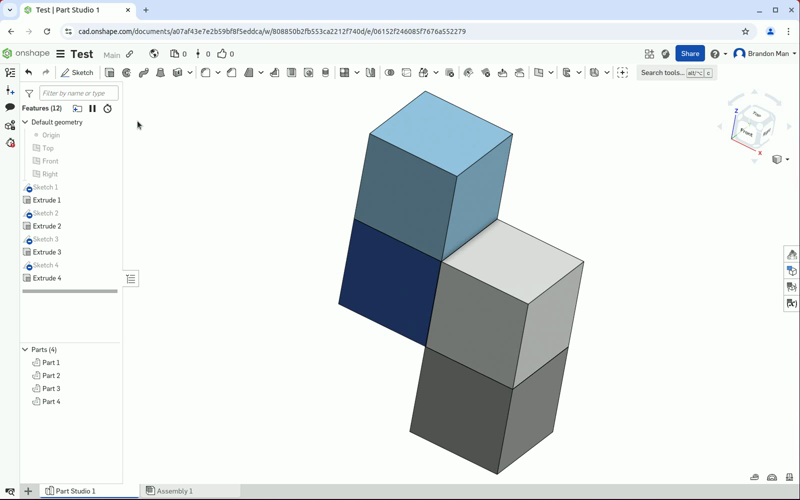
mouse_move(73, 189)
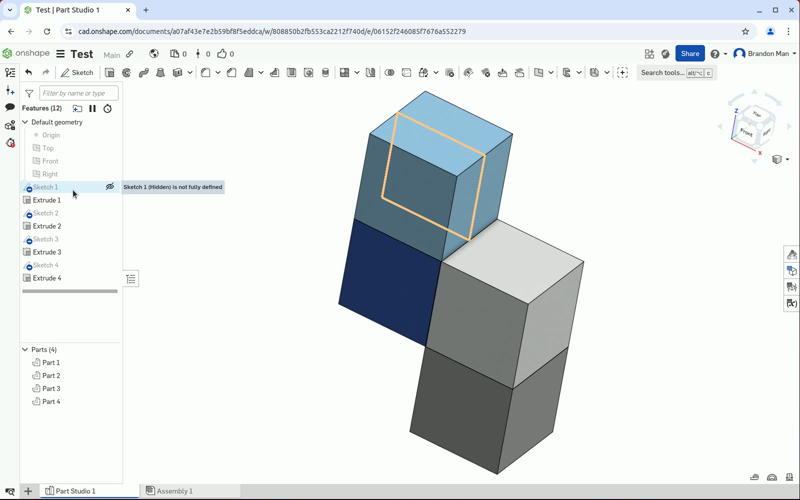
click(73, 189)